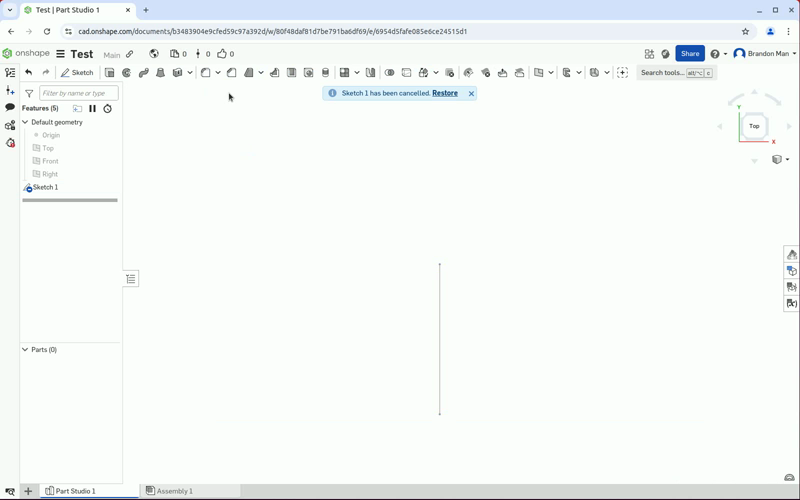
key(shift+h)
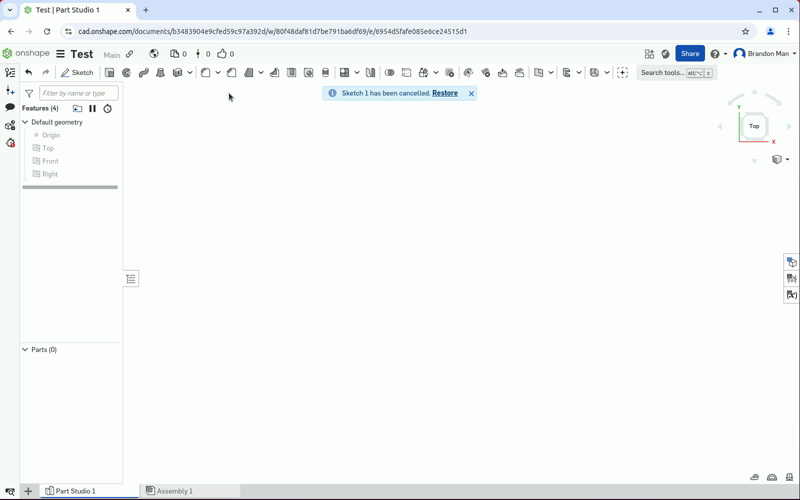
mouse_move(73, 352)
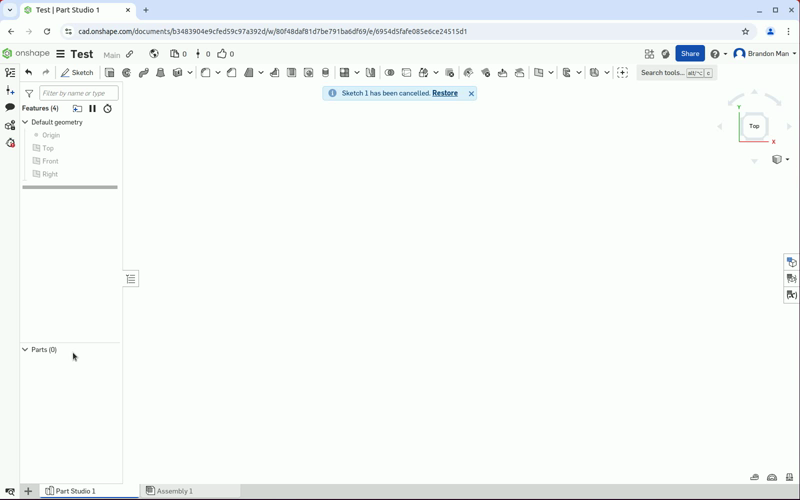
key(y)
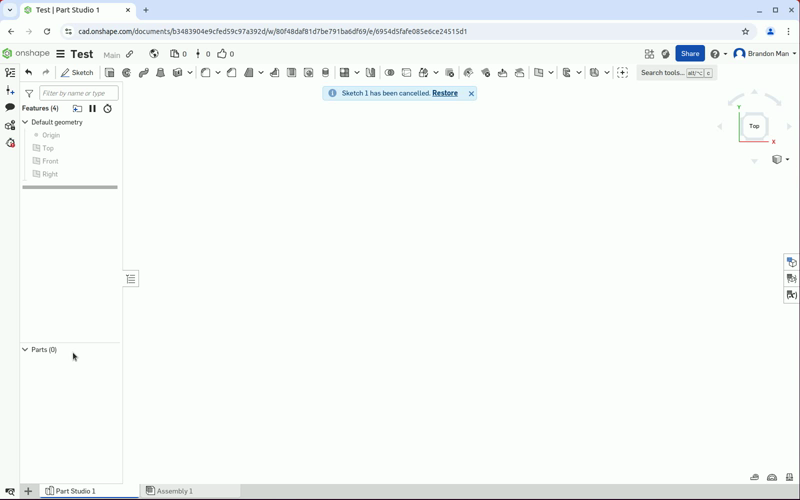
key(shift+p)
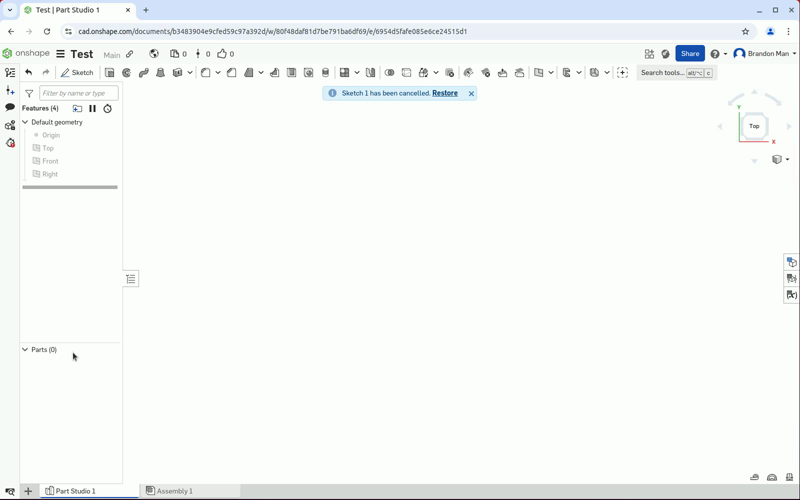
key(space)
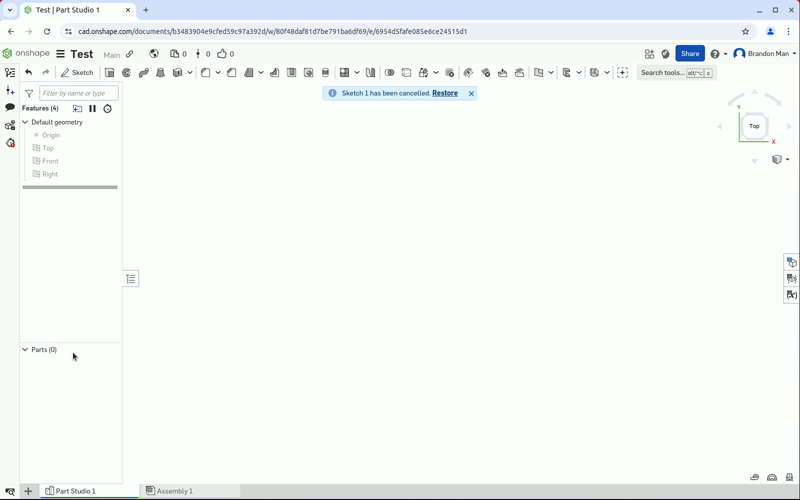
key_down(shift)
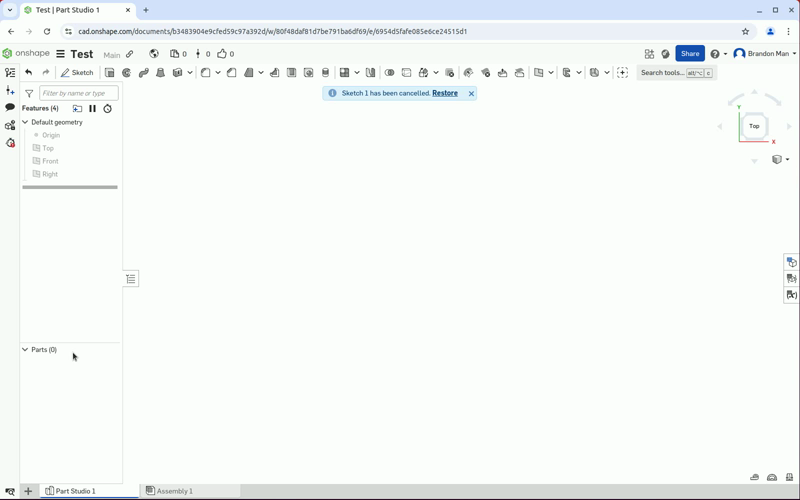
key(up)
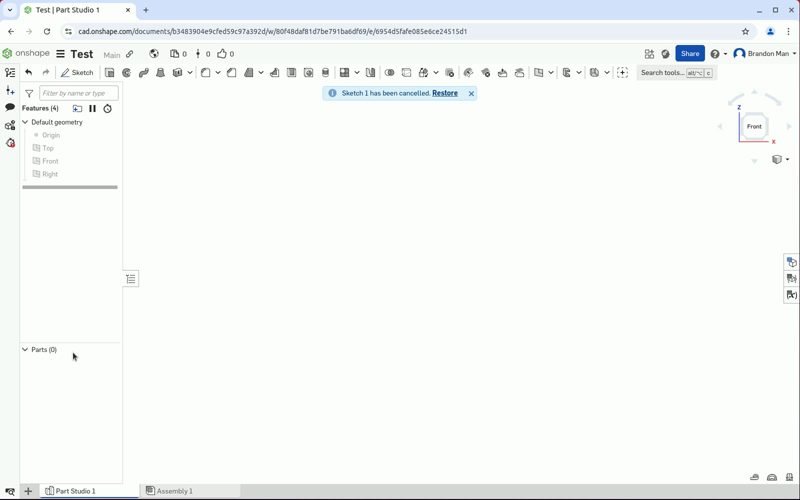
key_up(shift)
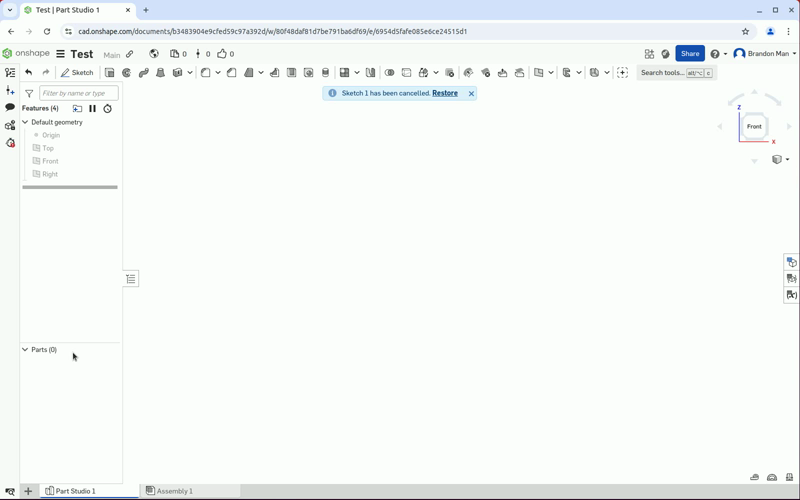
mouse_move(73, 352)
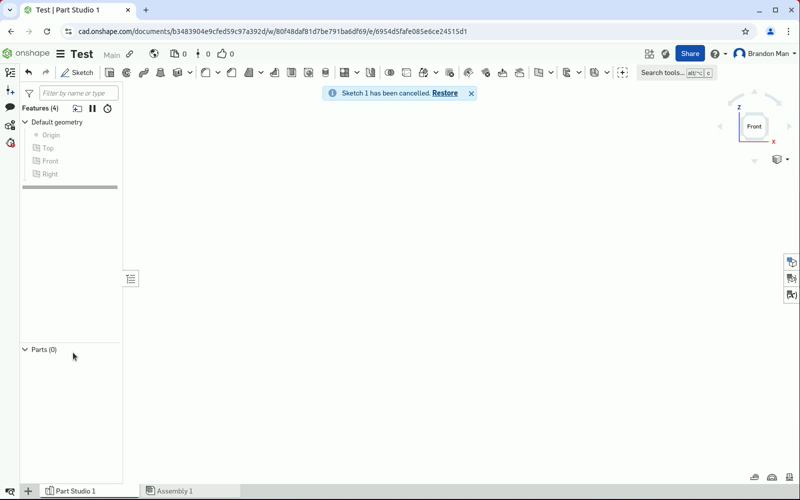
key(shift+y)
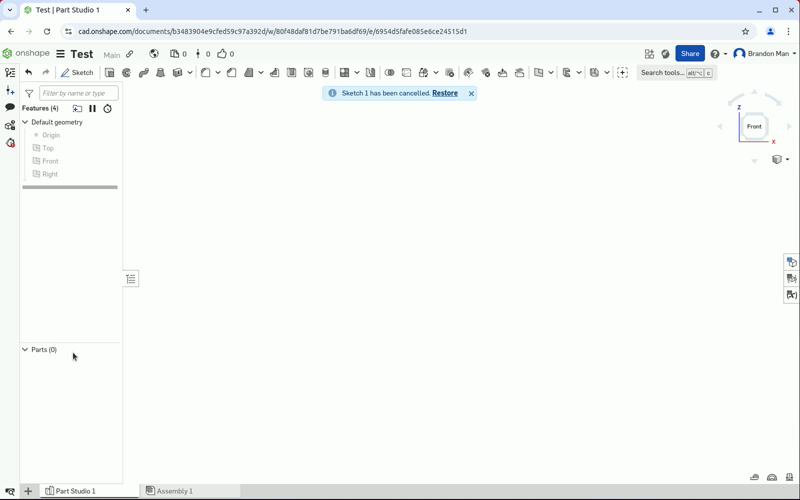
key(shift+s)
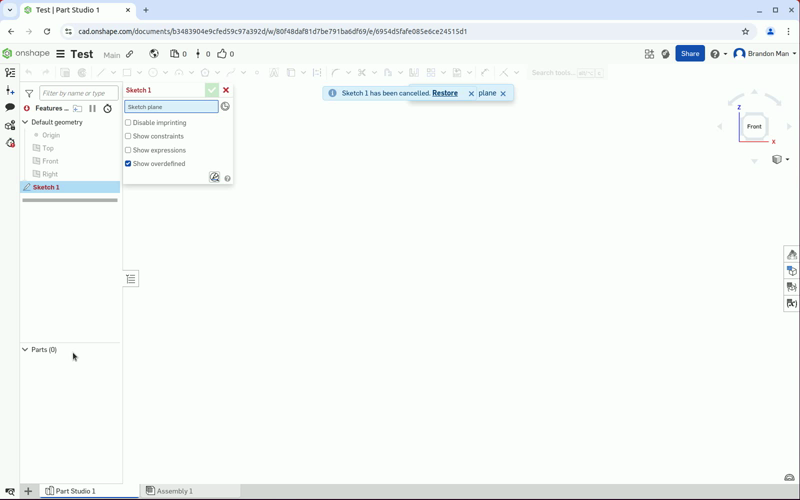
mouse_move(73, 163)
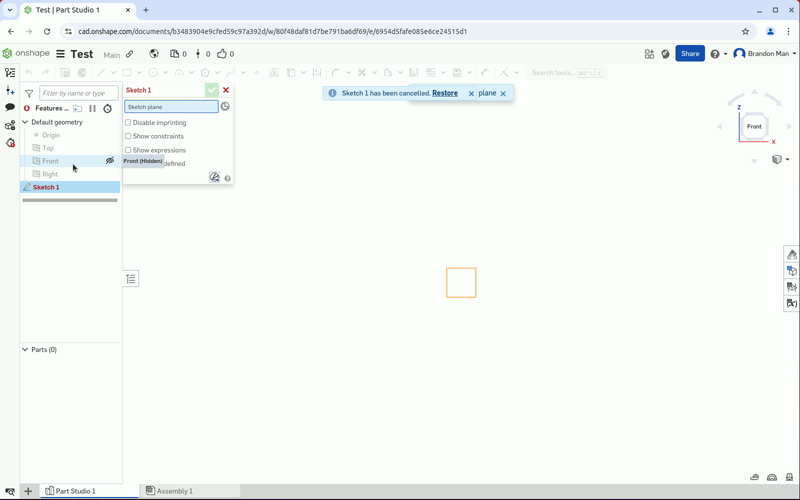
click(73, 163)
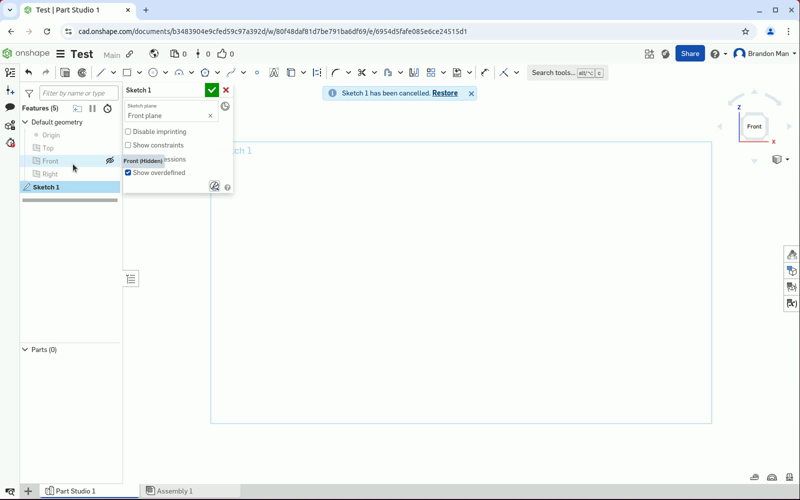
mouse_move(73, 352)
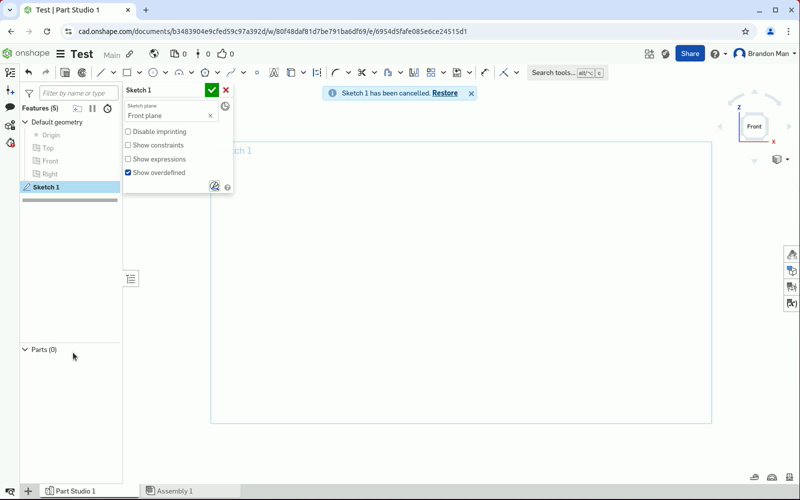
key(y)
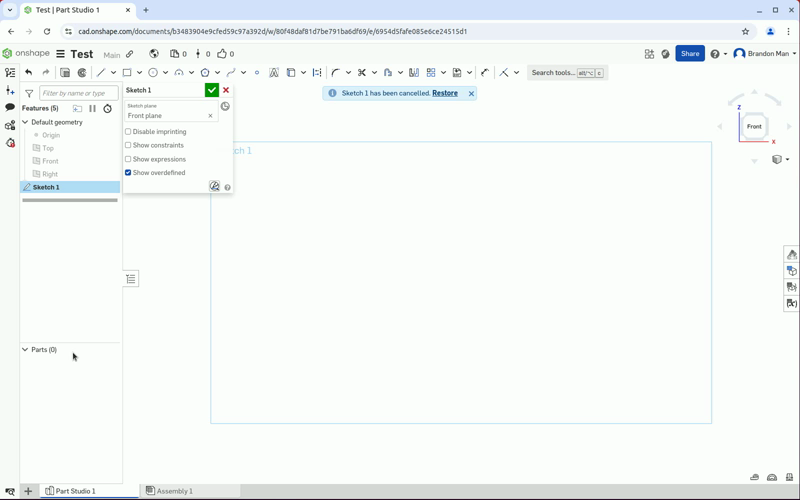
key(c)
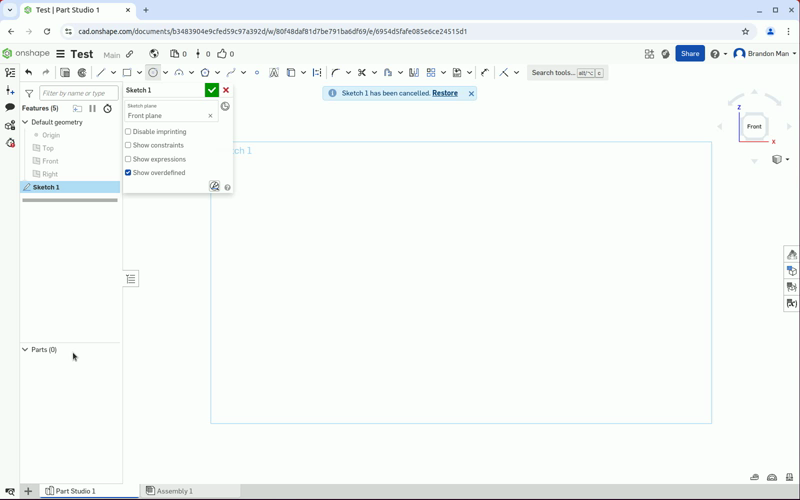
key_down(shift)
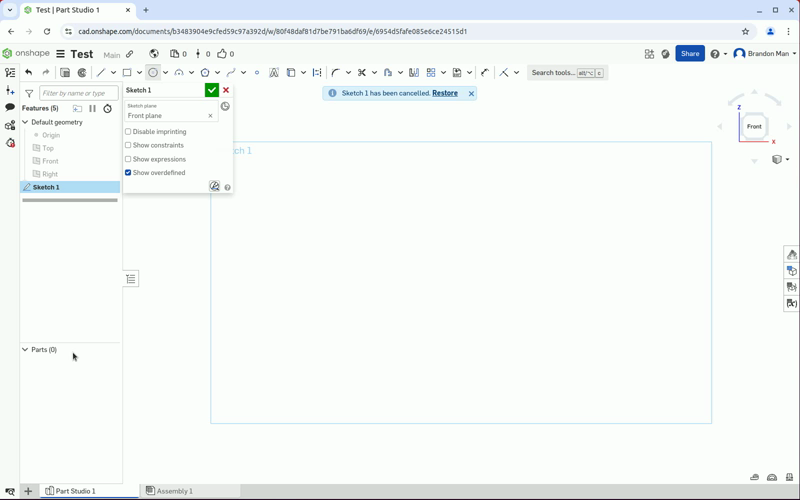
mouse_move(433, 282)
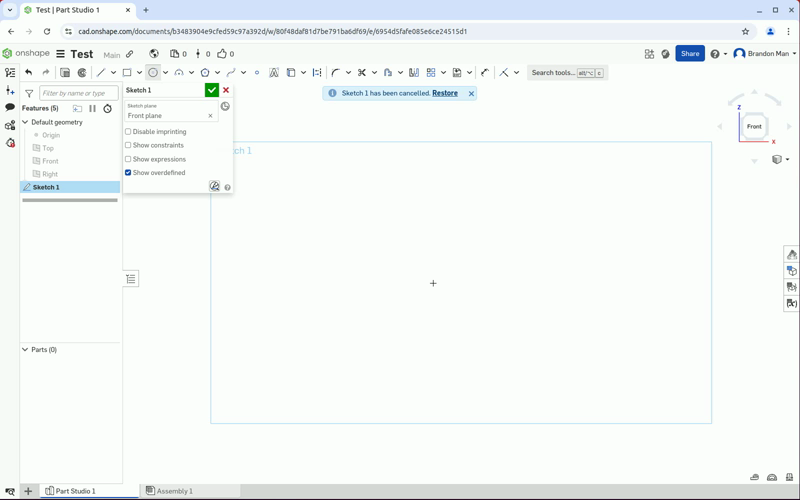
click(433, 282)
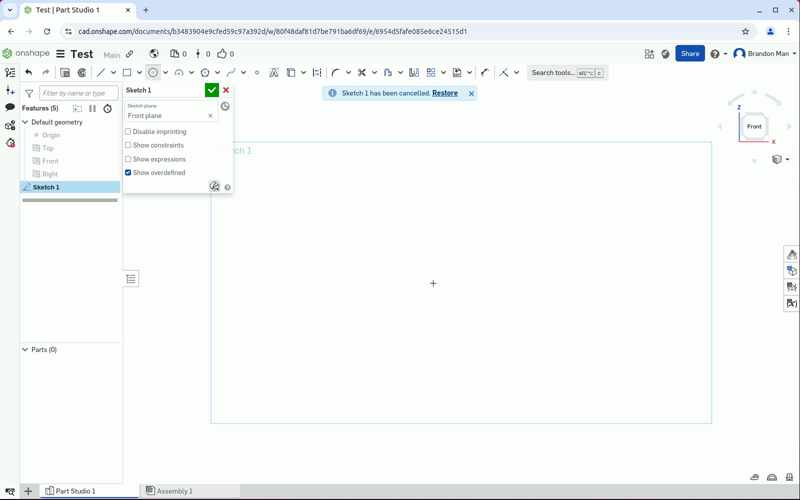
key_up(shift)
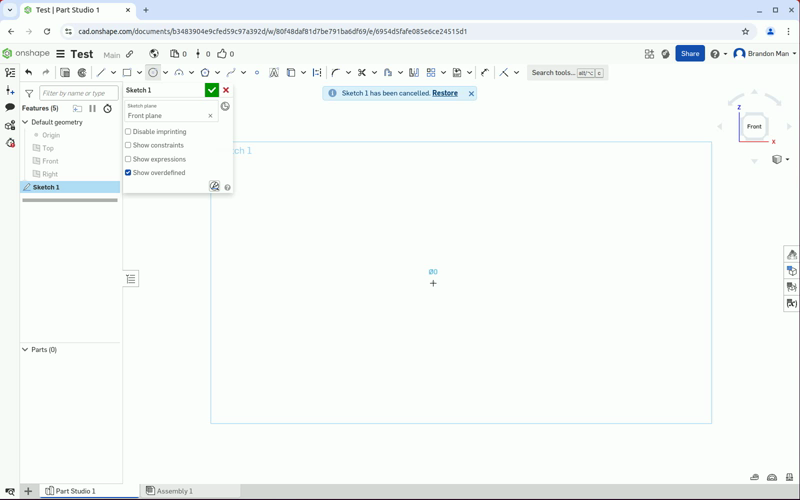
mouse_move(446, 282)
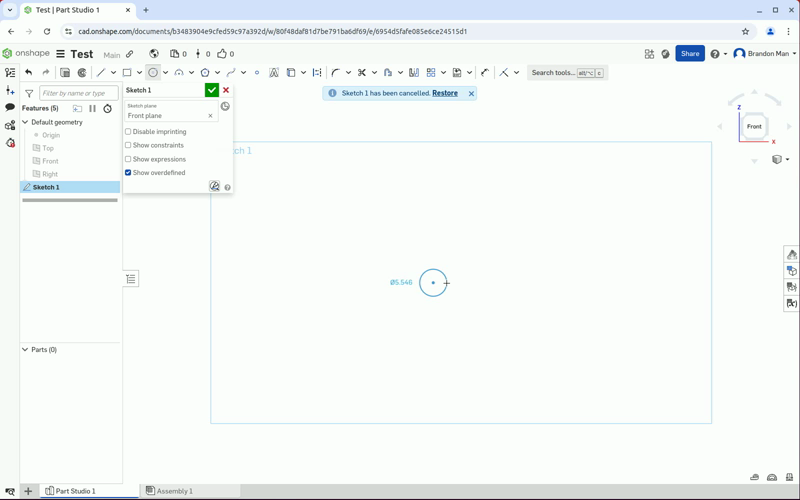
click(446, 282)
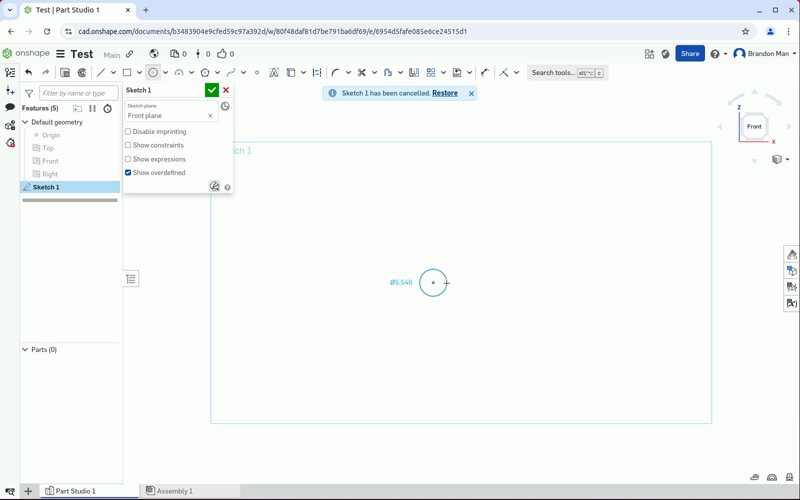
key(esc)
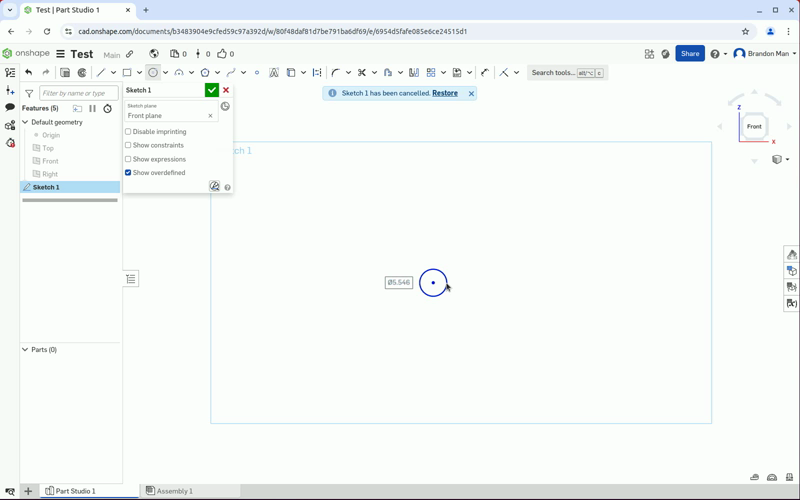
mouse_move(435, 279)
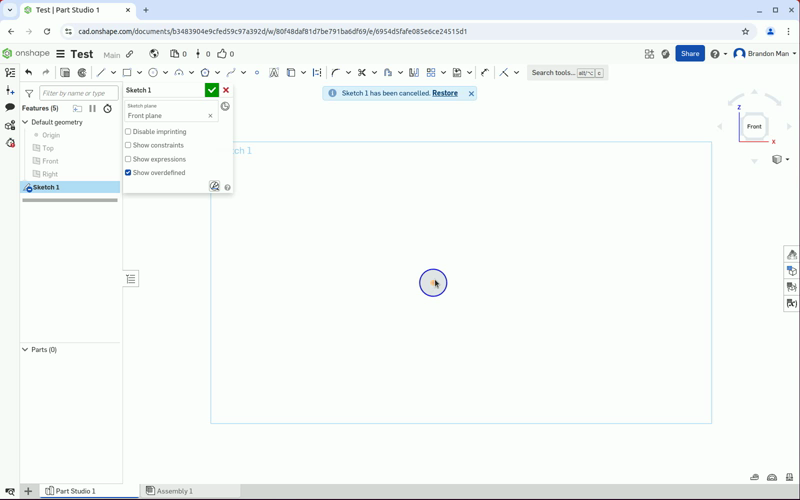
scroll(6)
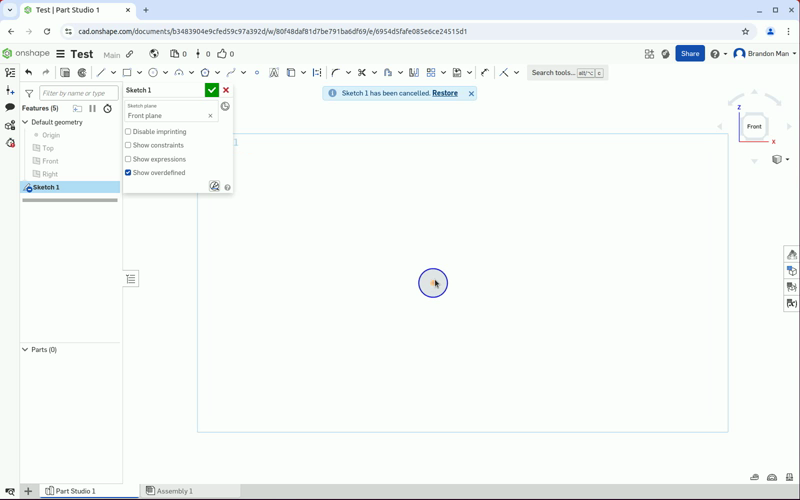
scroll(6)
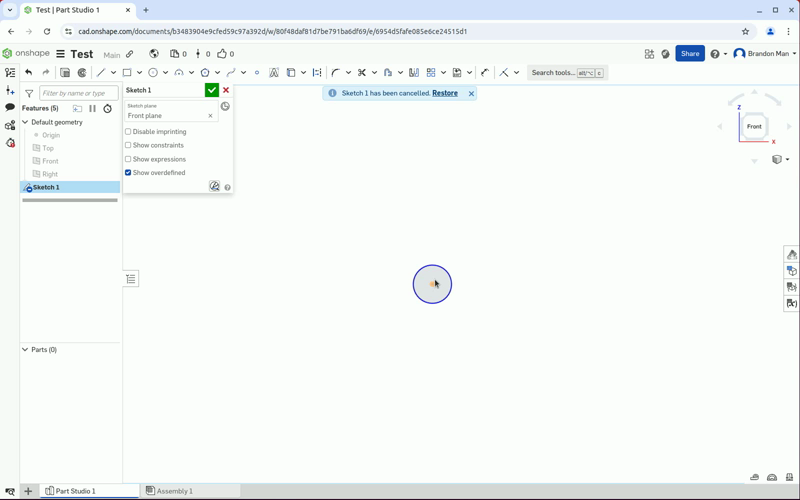
scroll(6)
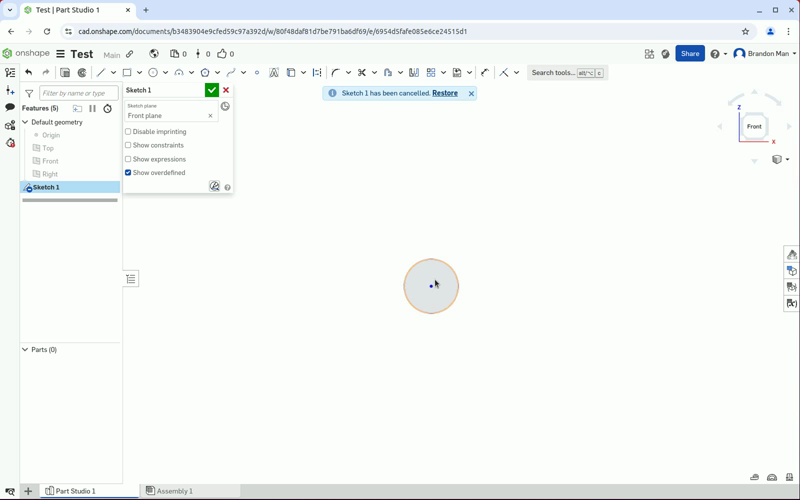
scroll(6)
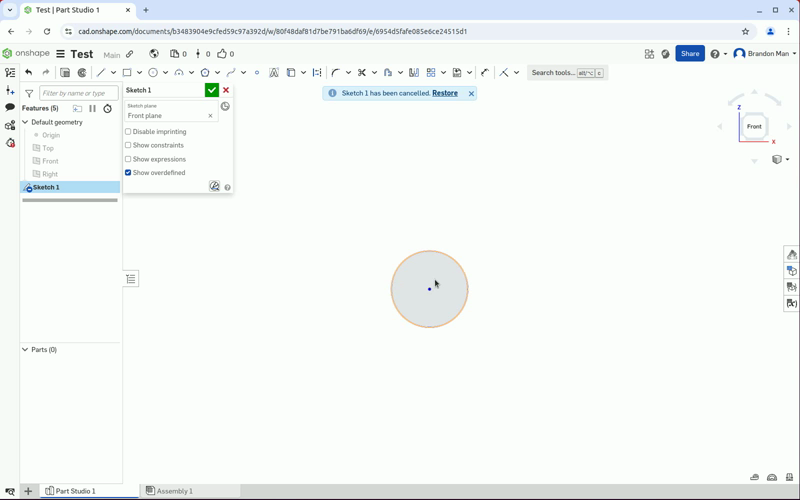
scroll(6)
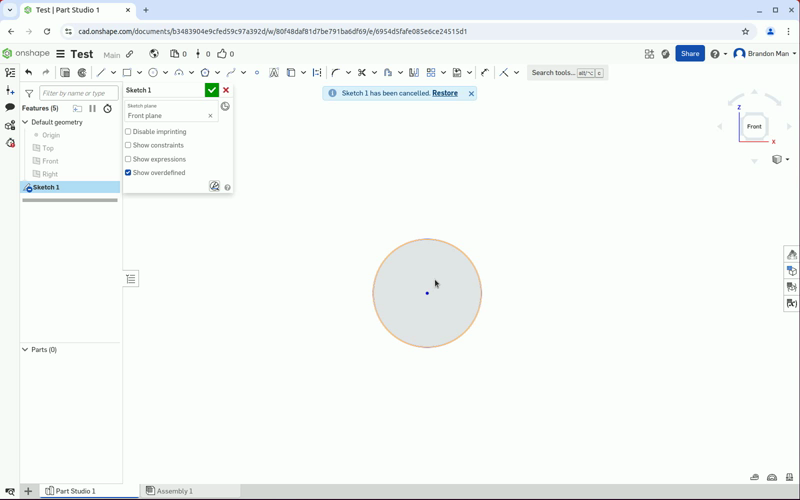
scroll(6)
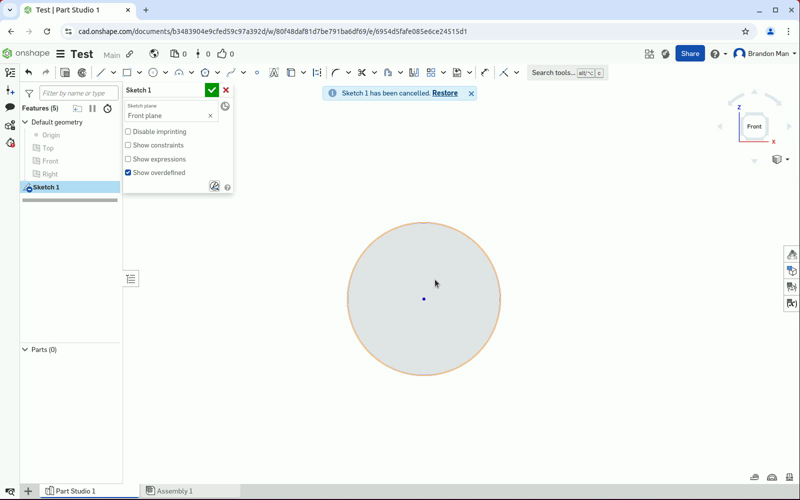
scroll(6)
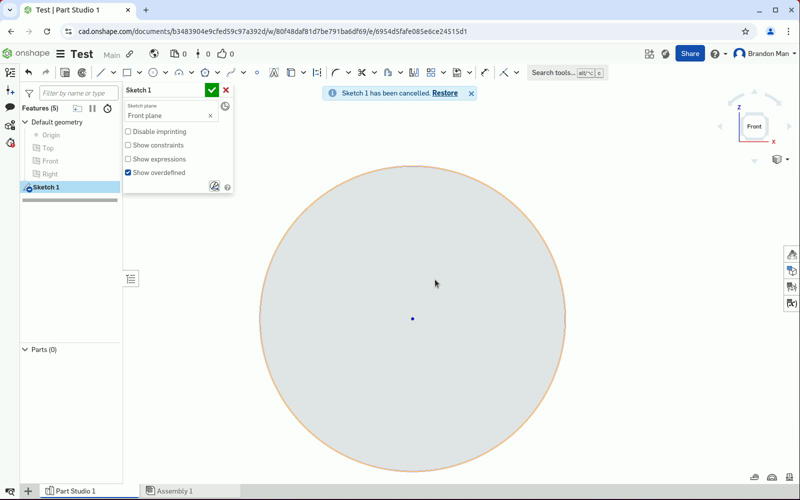
click(435, 279)
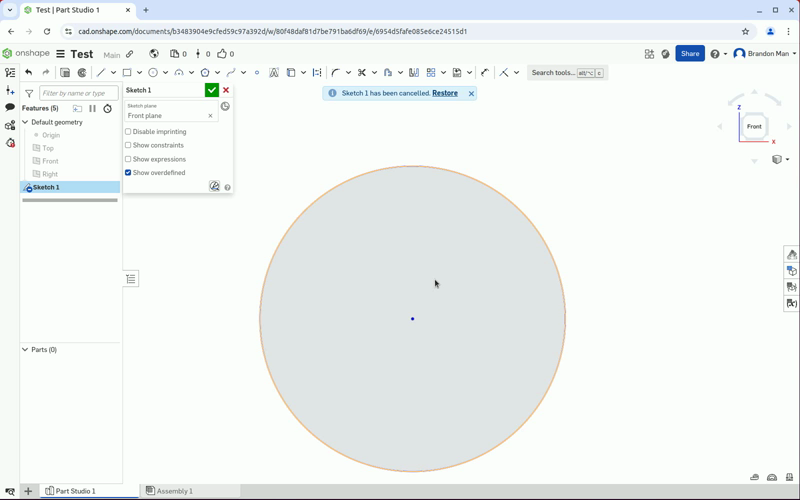
scroll(-6)
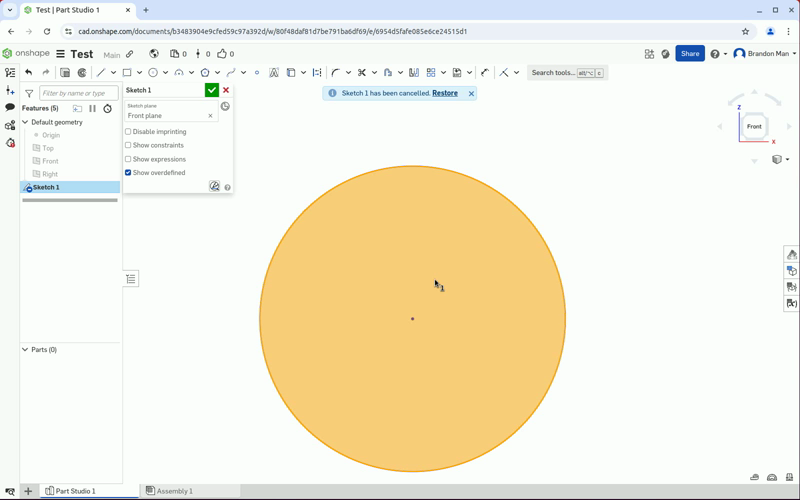
scroll(-6)
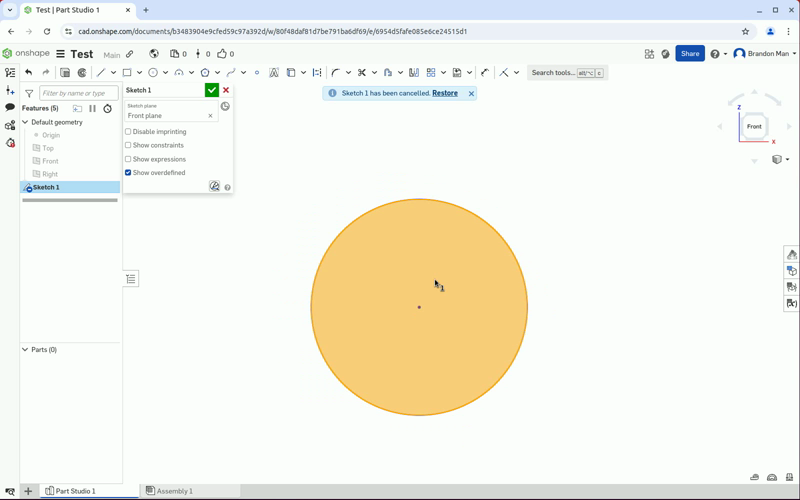
scroll(-6)
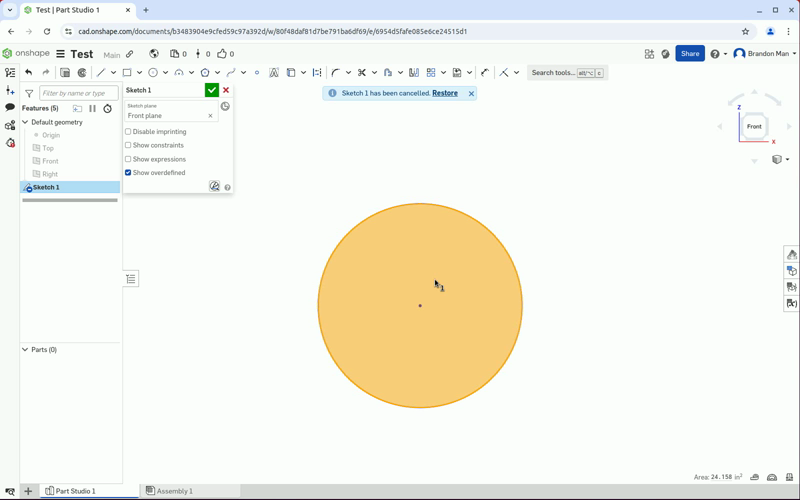
scroll(-6)
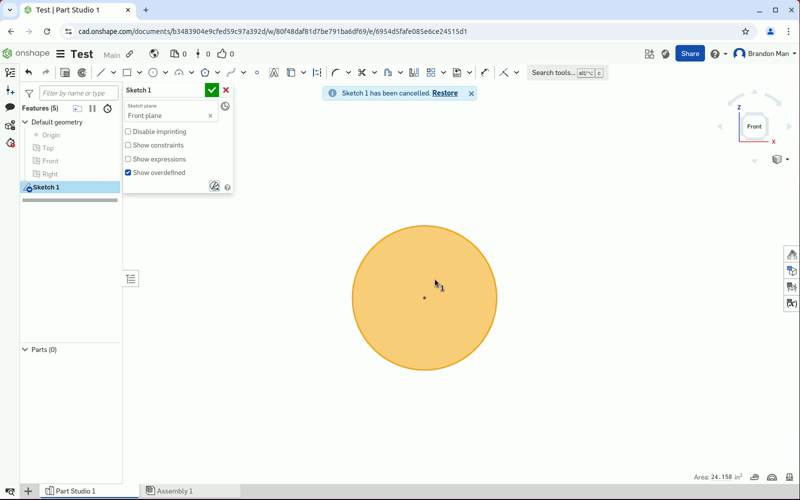
scroll(-6)
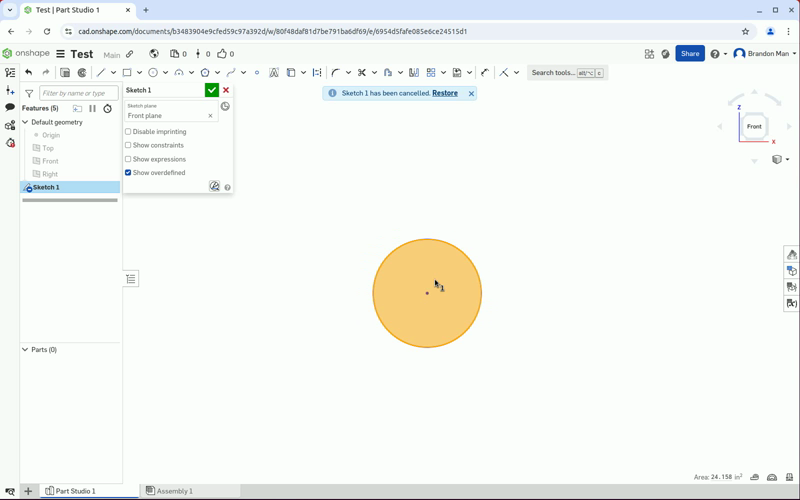
scroll(-6)
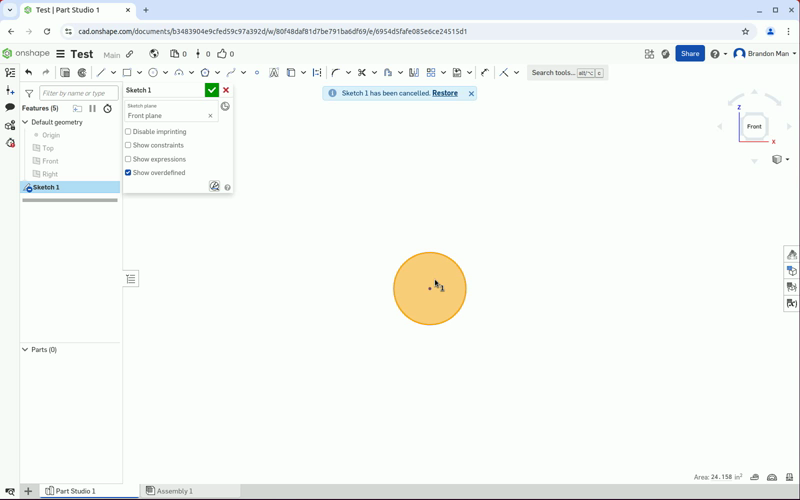
scroll(-6)
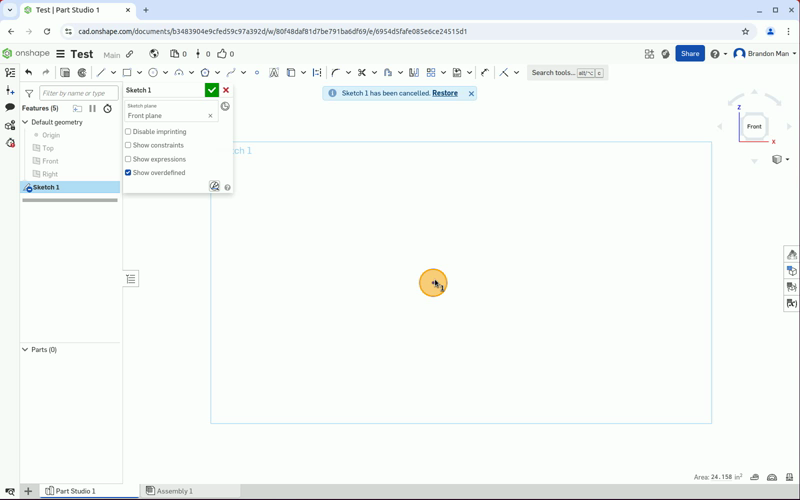
mouse_move(73, 352)
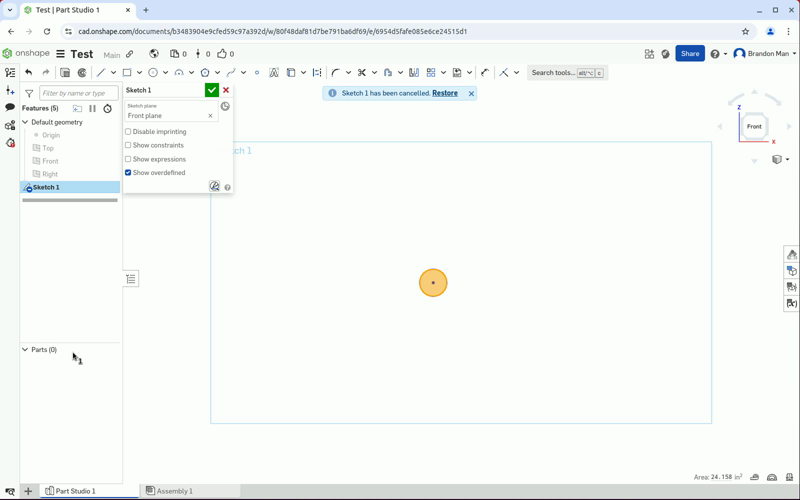
key(shift+y)
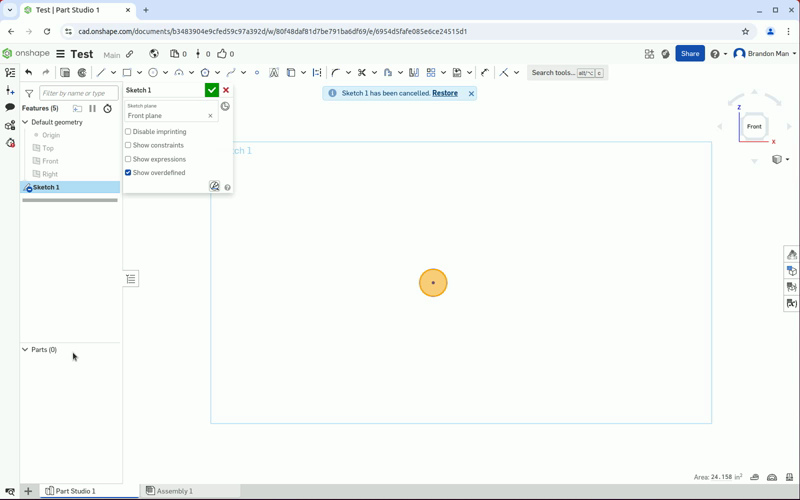
key(shift+e)
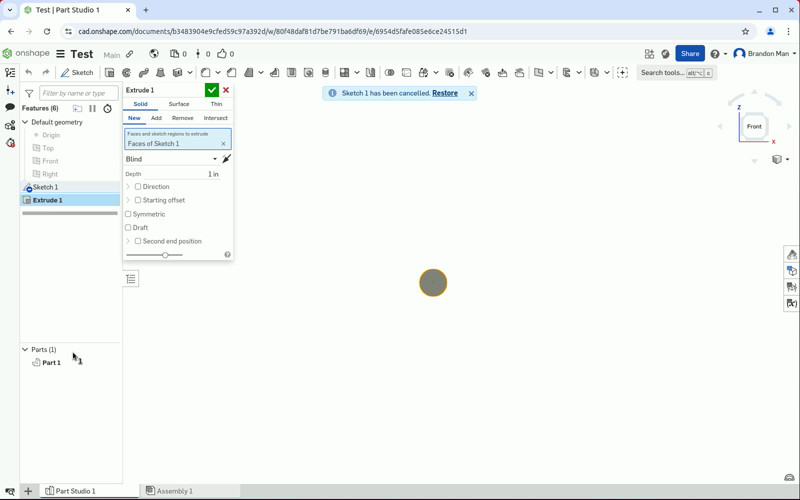
mouse_move(143, 106)
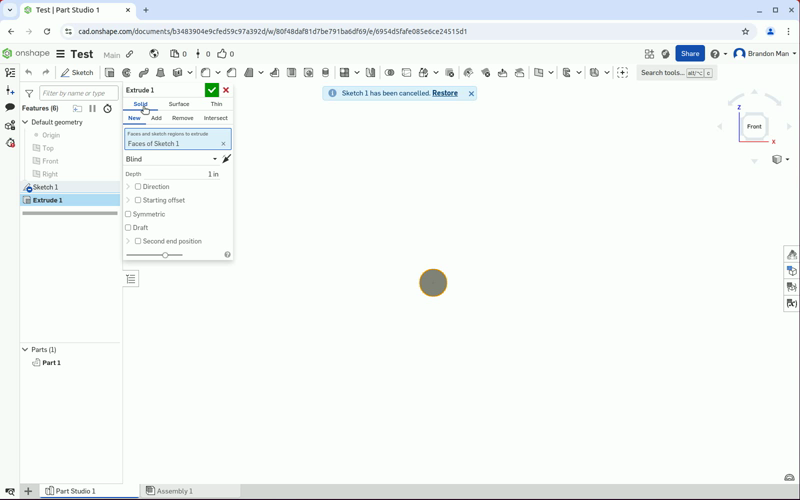
click(143, 106)
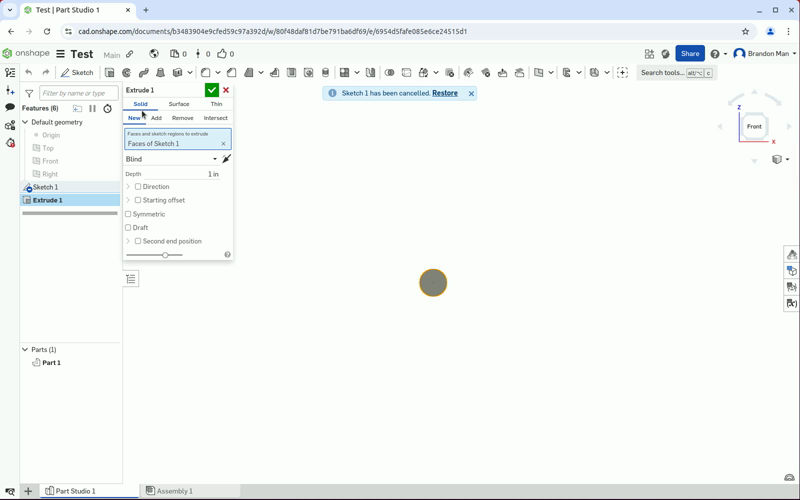
mouse_move(137, 120)
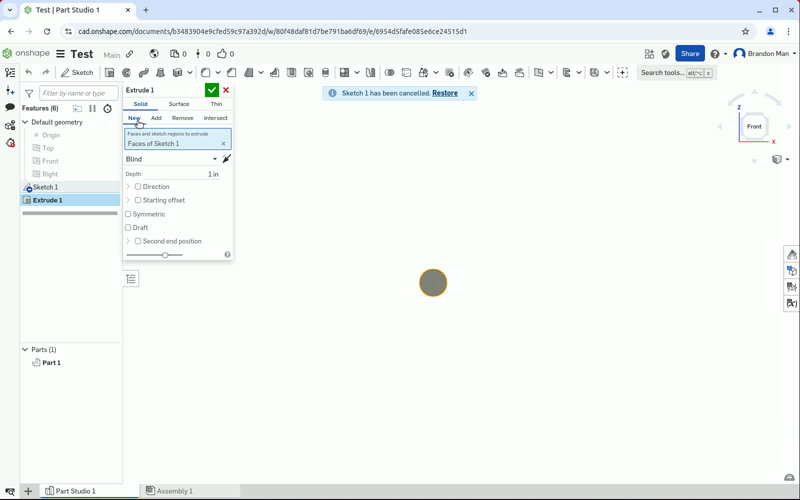
click(137, 120)
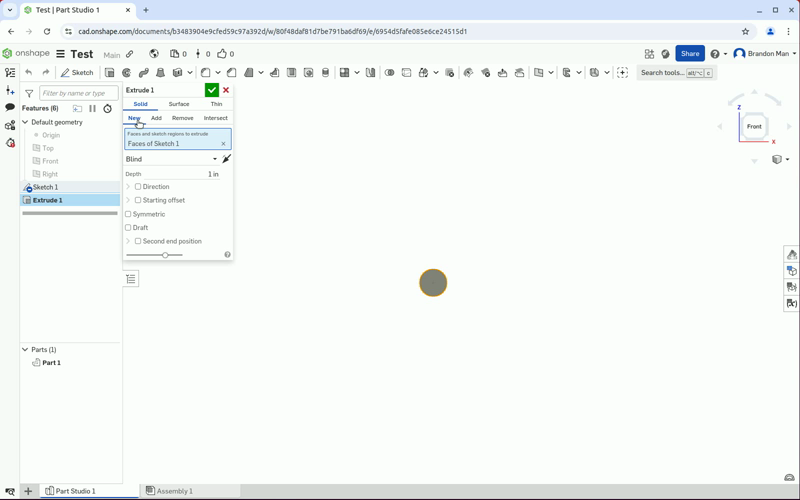
key(tab, 4)
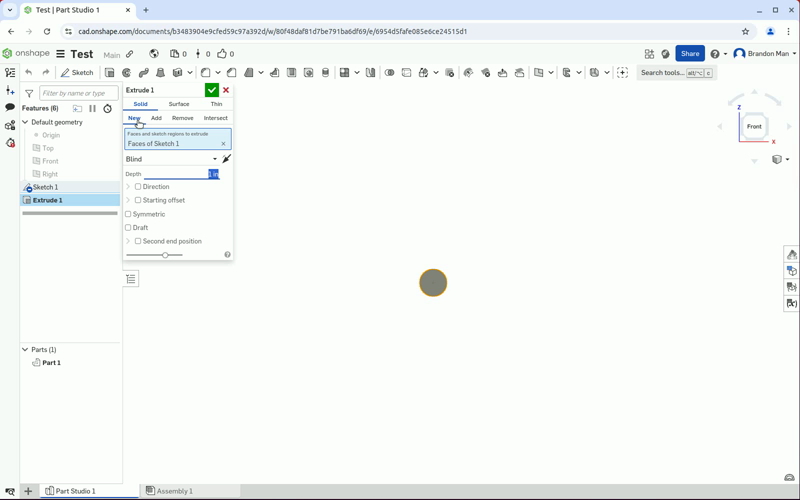
text(15.405)
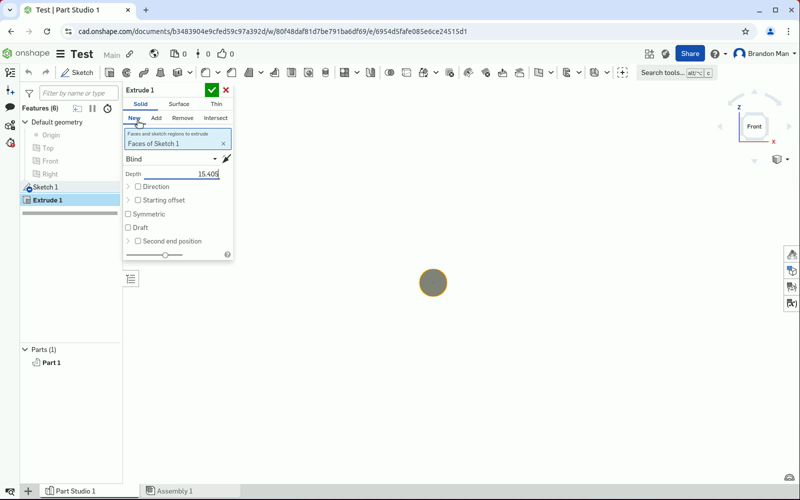
key(enter)
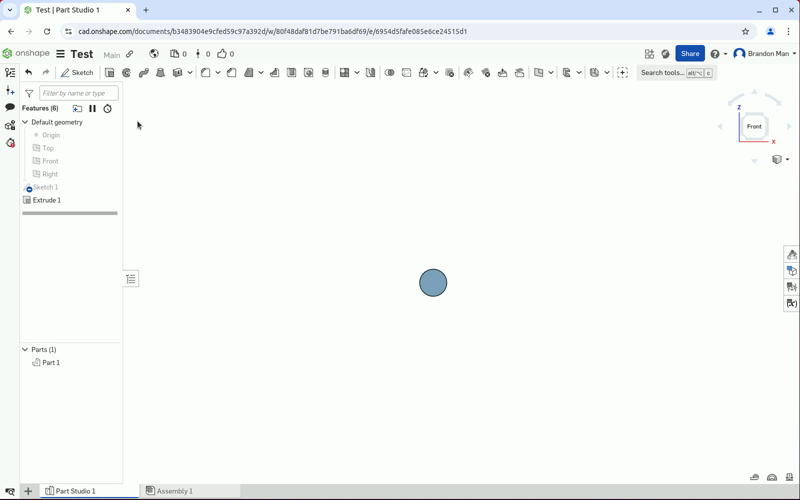
key(shift+h)
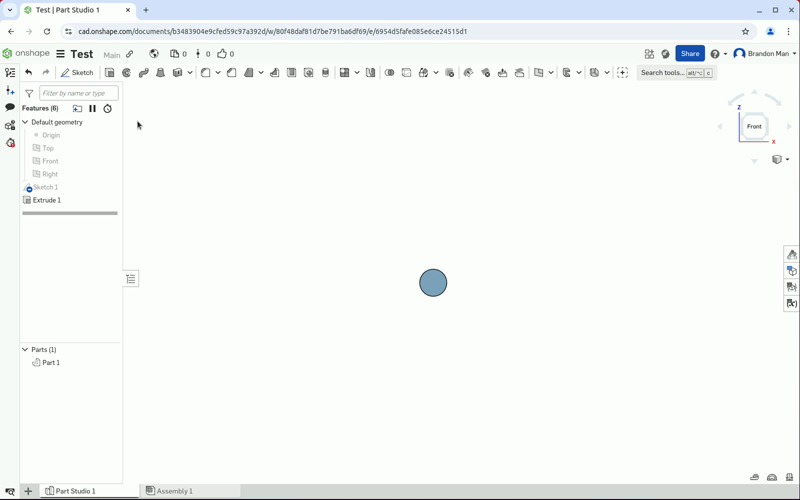
key(shift+h)
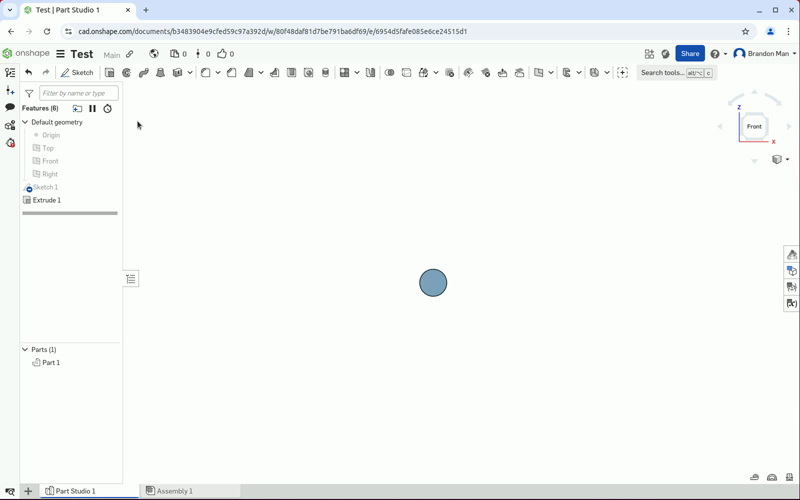
mouse_move(73, 189)
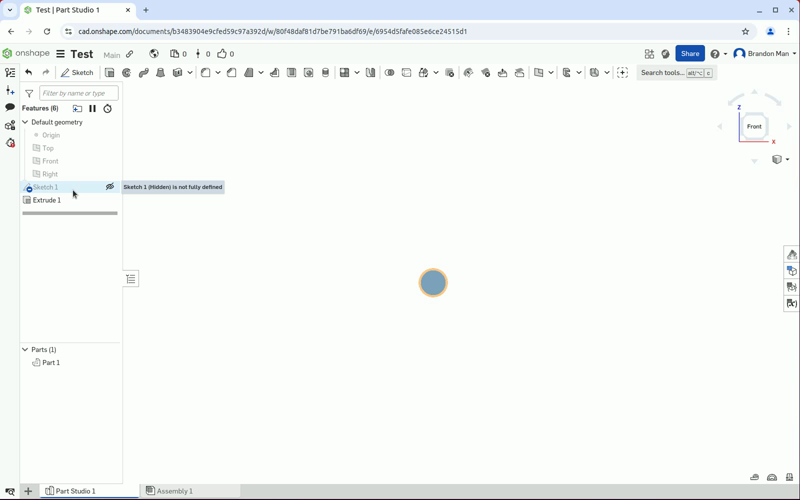
click(73, 189)
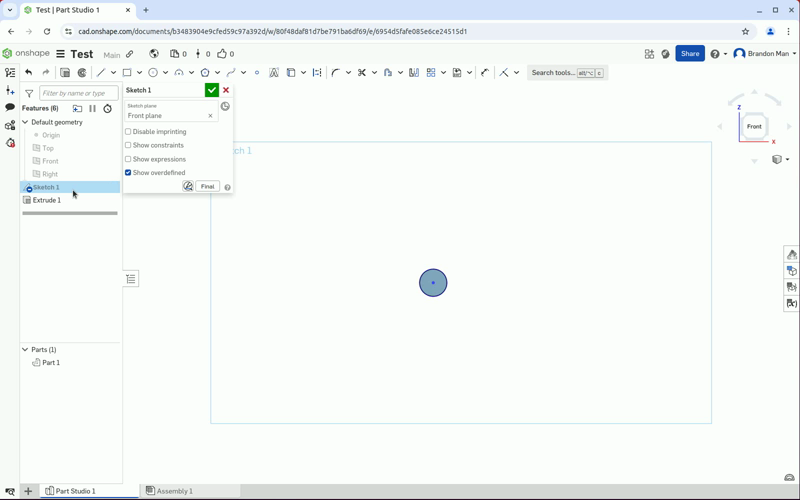
mouse_move(229, 92)
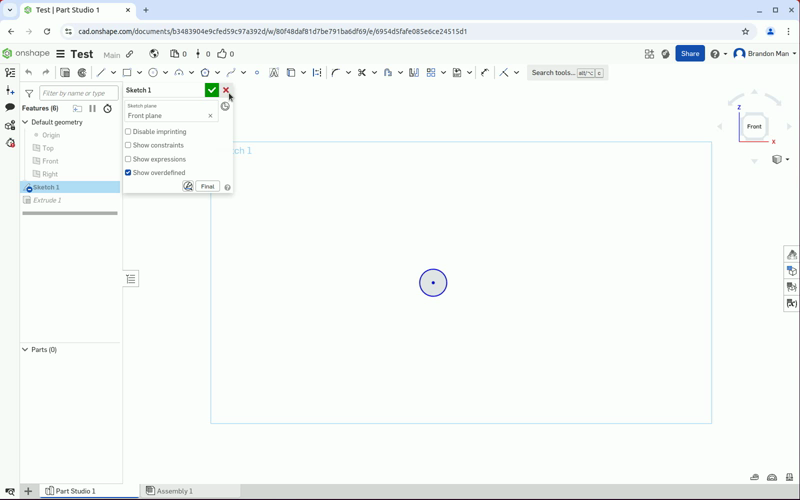
click(229, 92)
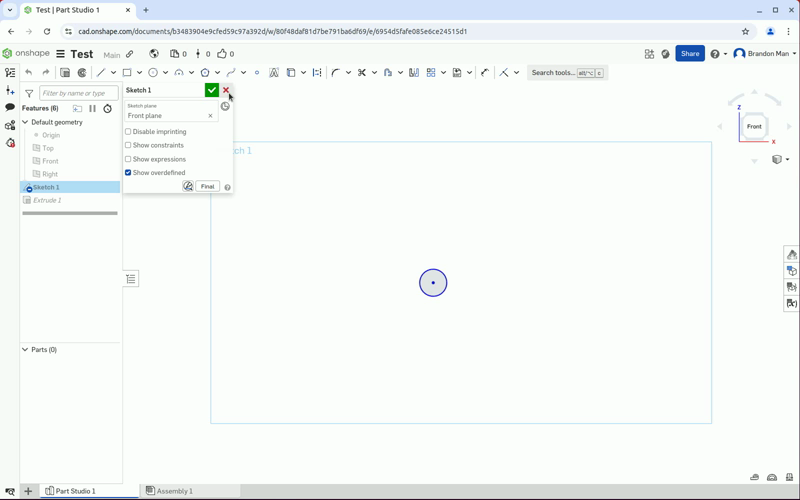
key(shift+s)
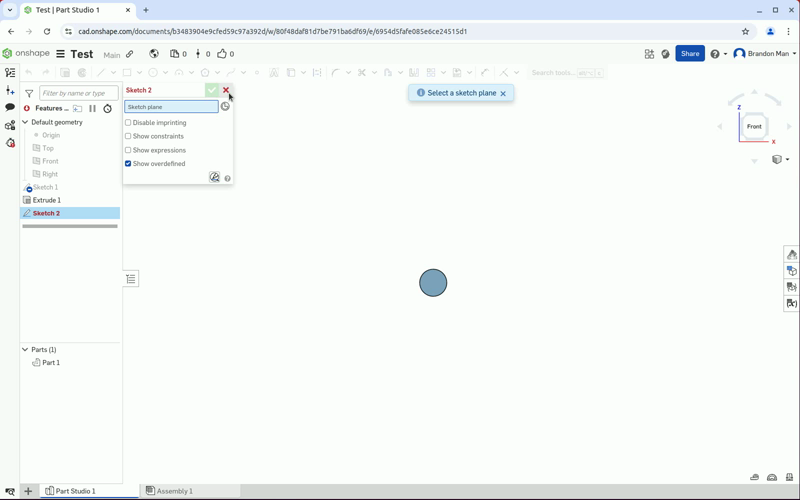
mouse_move(73, 163)
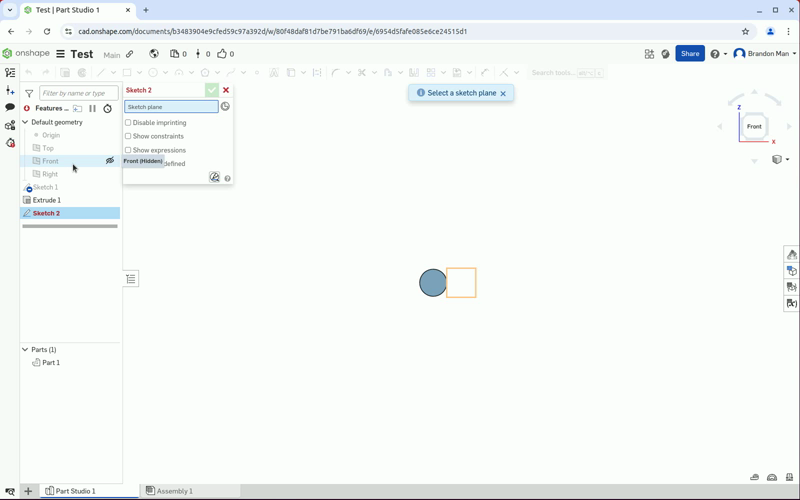
click(73, 163)
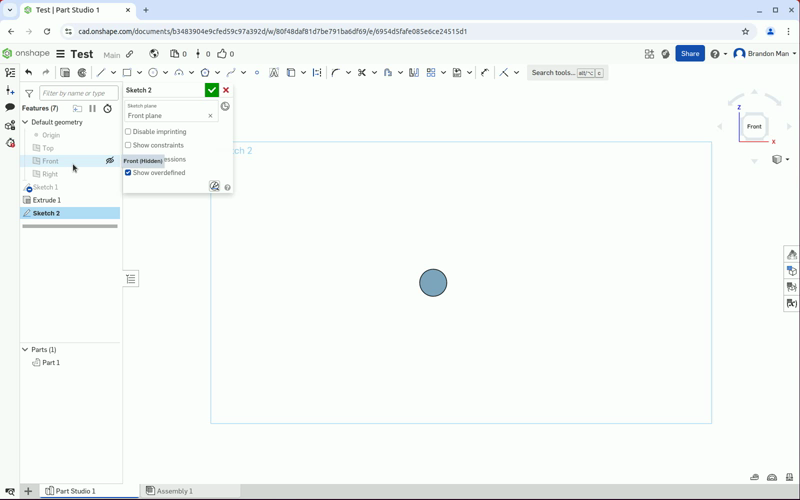
mouse_move(73, 352)
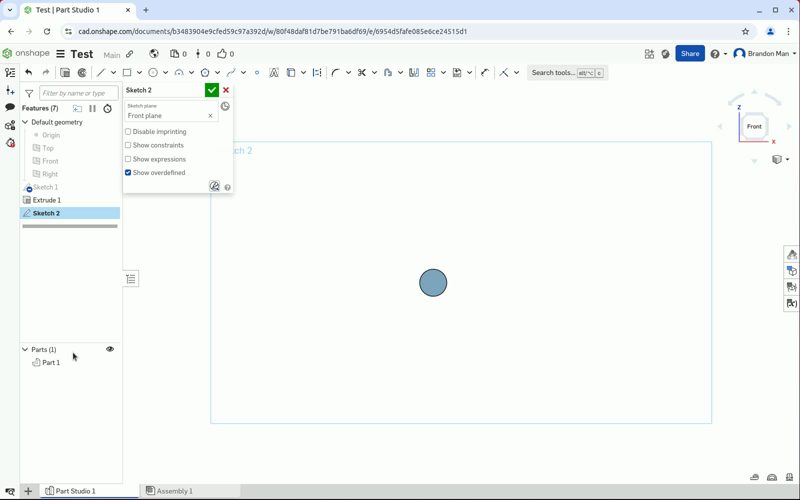
key(y)
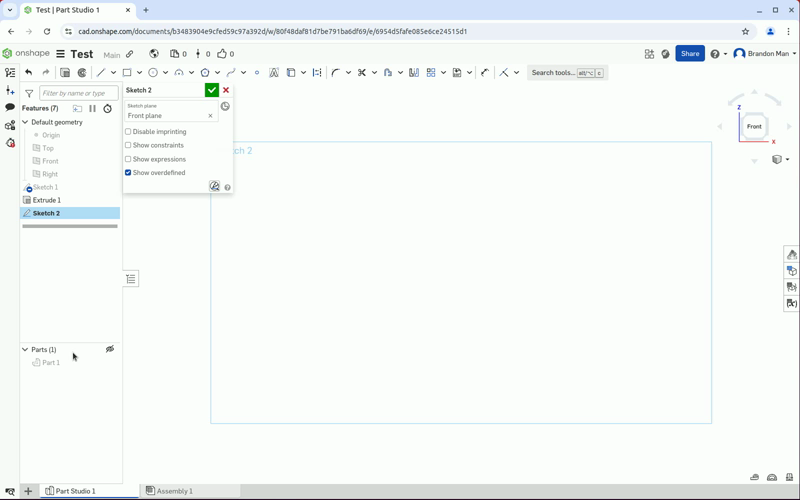
key(c)
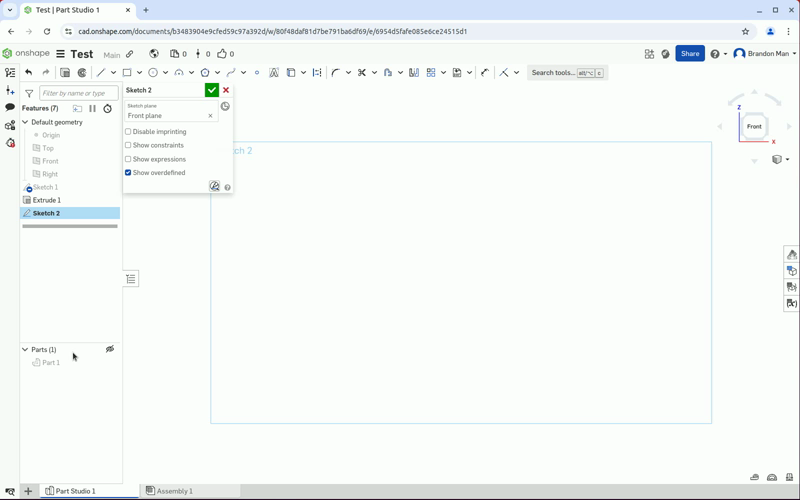
key_down(shift)
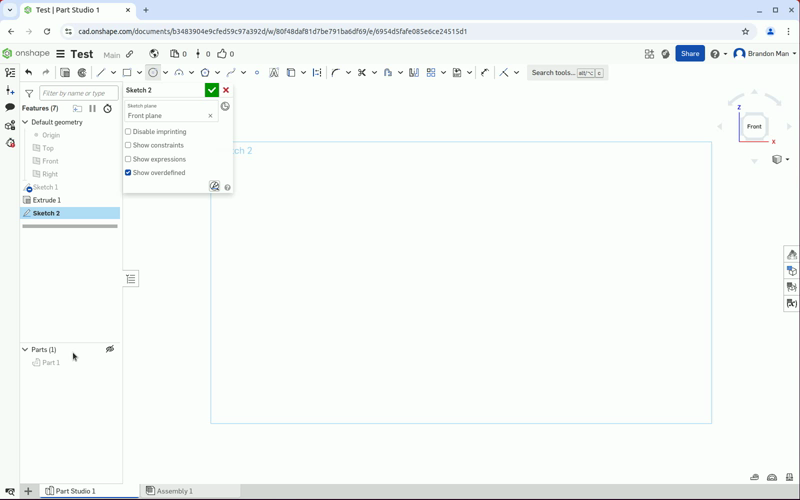
mouse_move(489, 282)
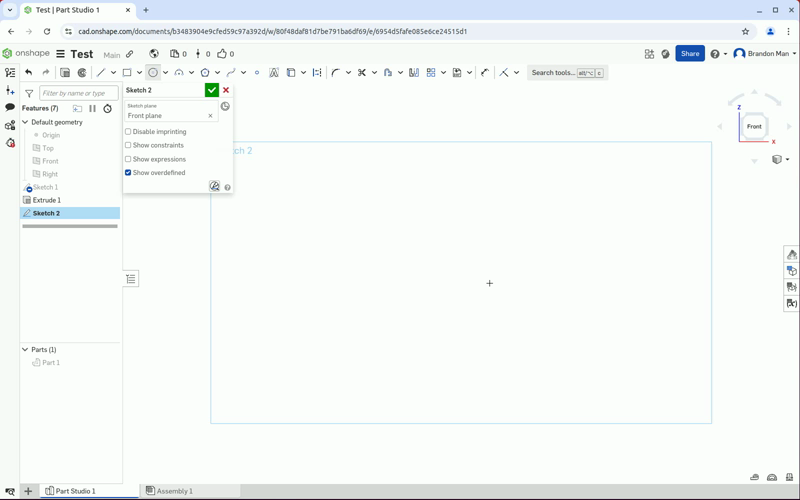
click(489, 282)
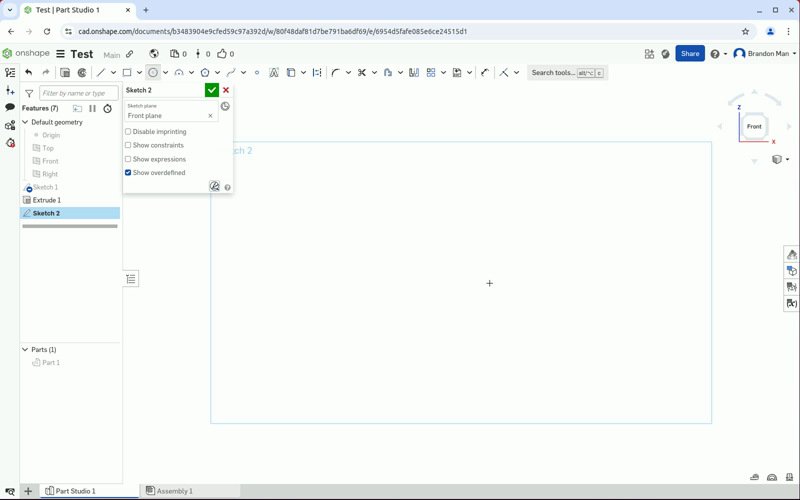
key_up(shift)
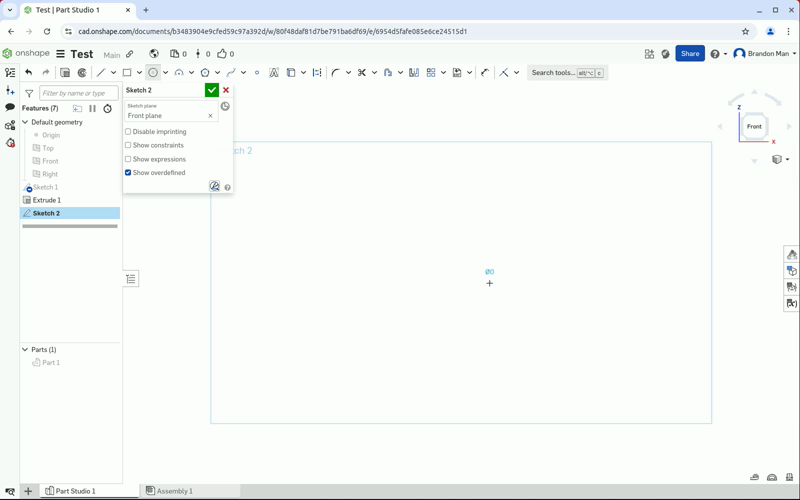
mouse_move(502, 282)
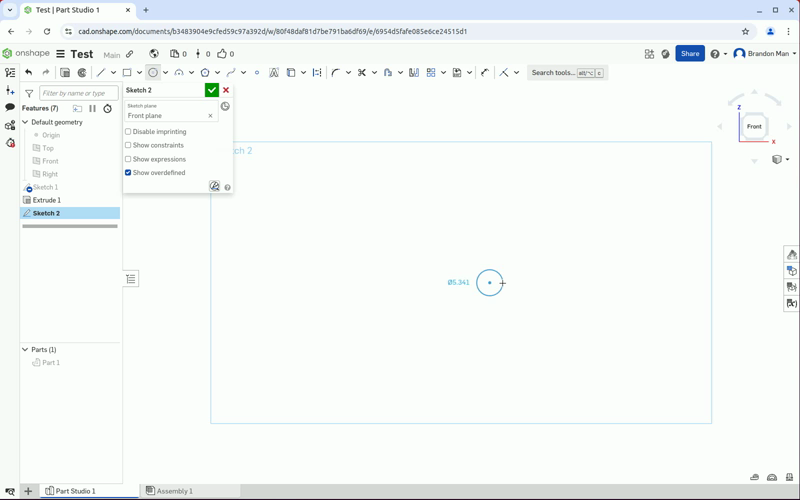
click(502, 282)
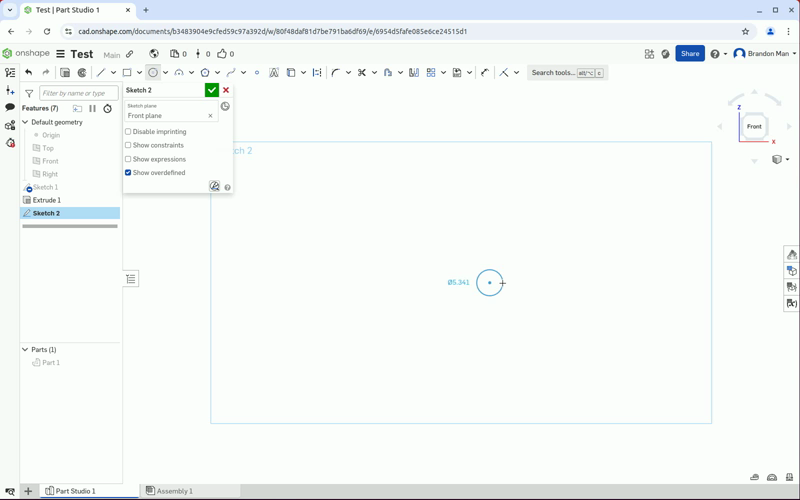
key(esc)
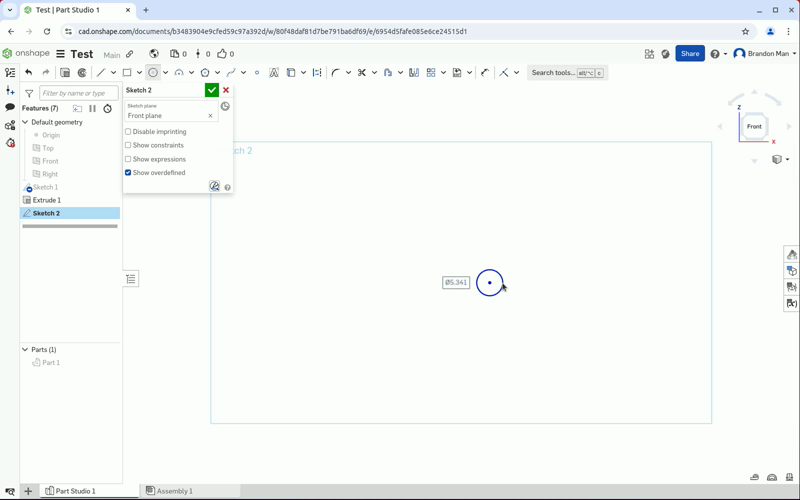
mouse_move(490, 274)
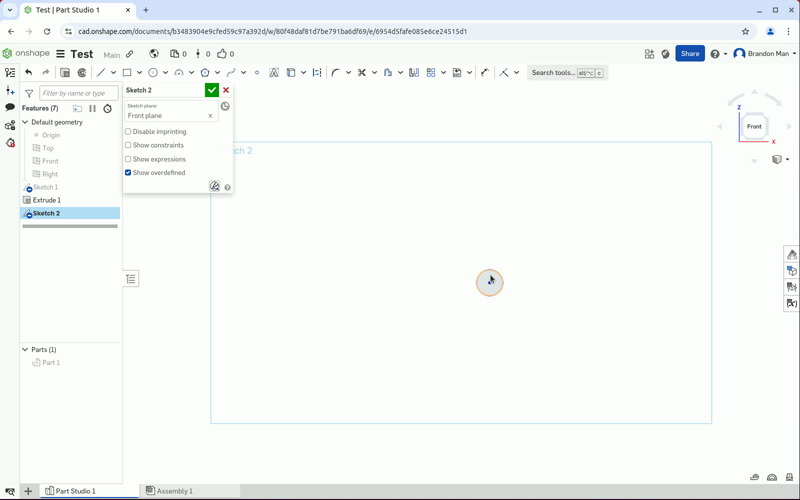
scroll(6)
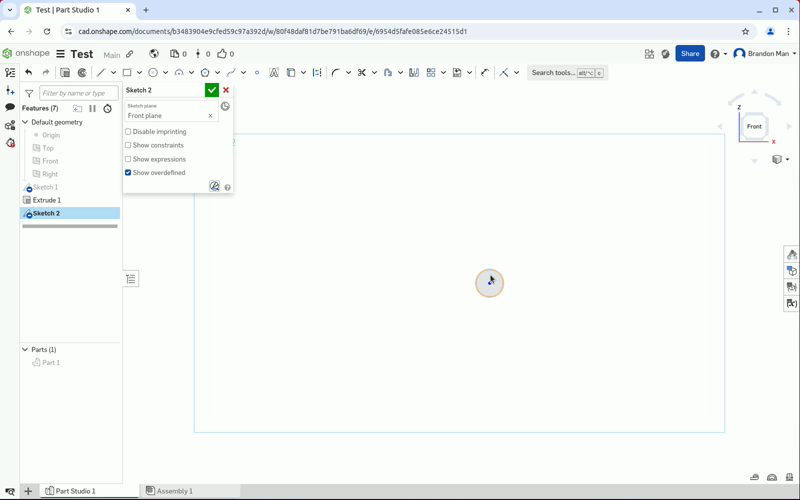
scroll(6)
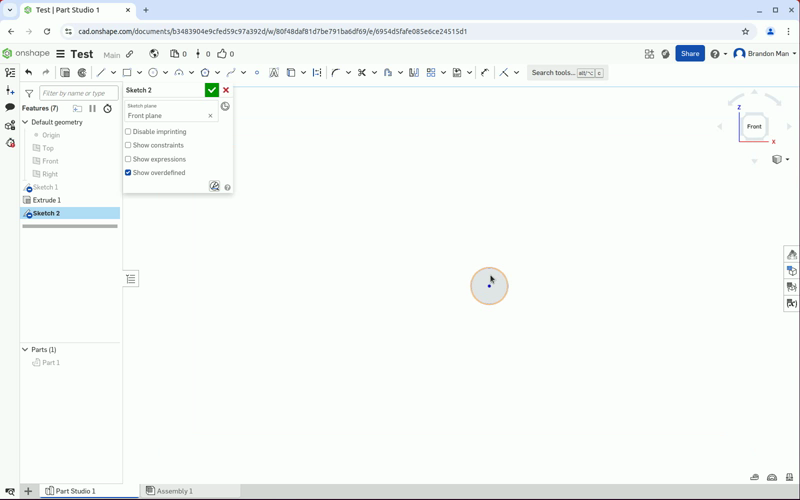
scroll(6)
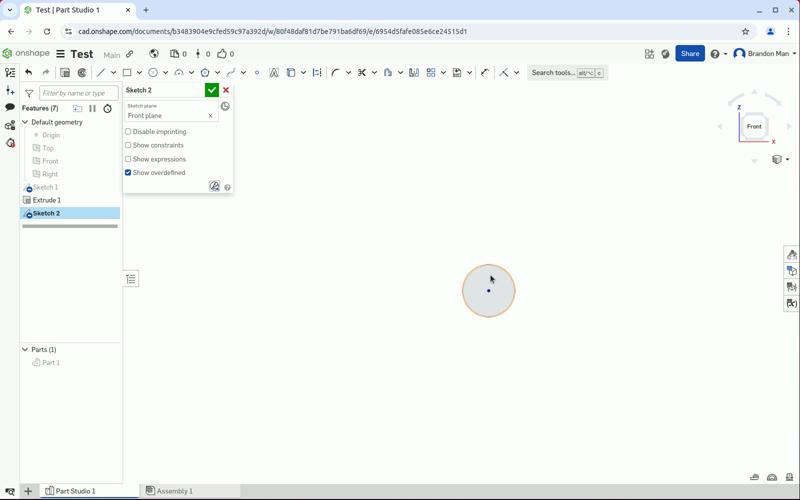
scroll(6)
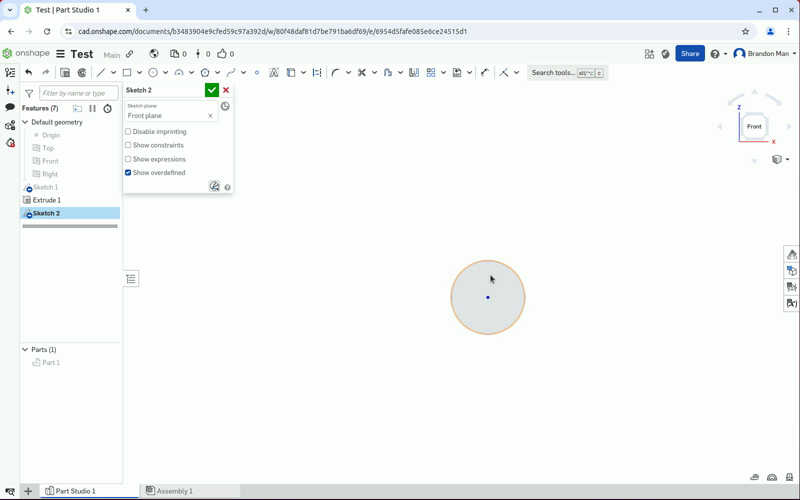
scroll(6)
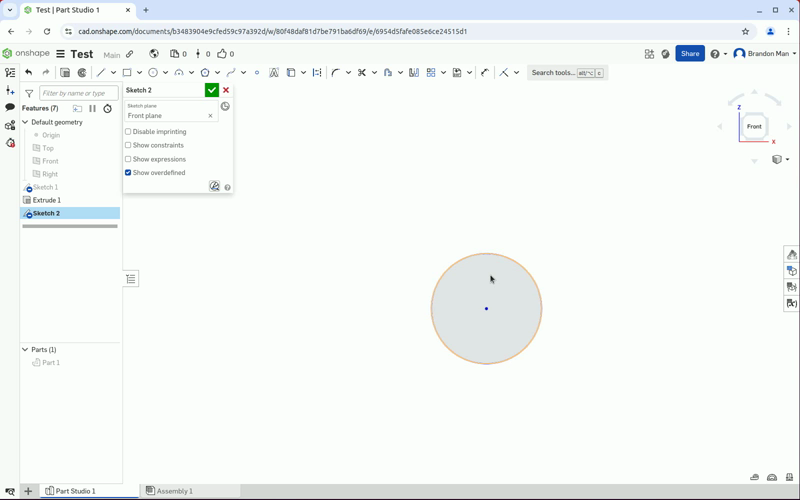
scroll(6)
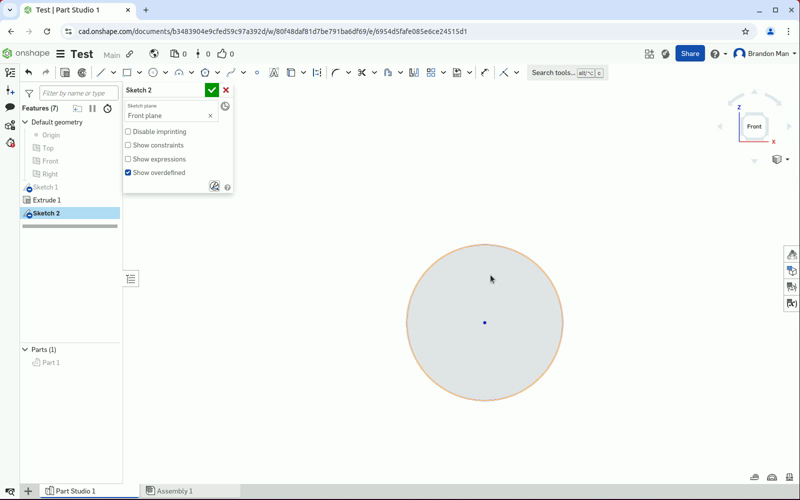
scroll(6)
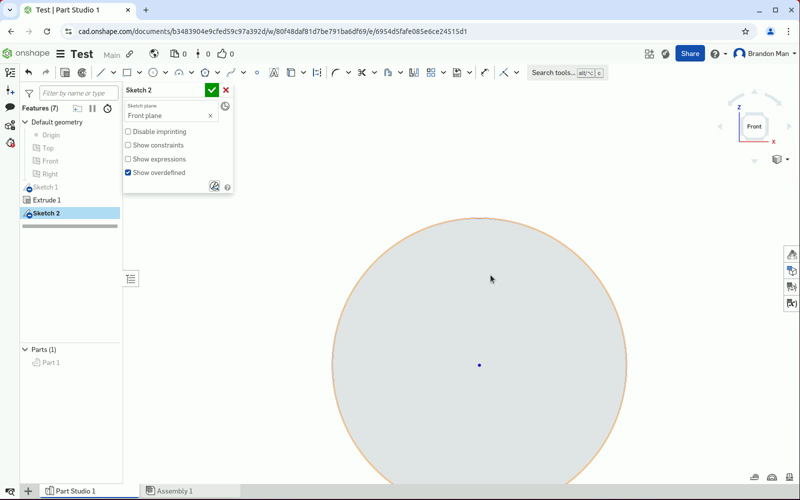
click(490, 274)
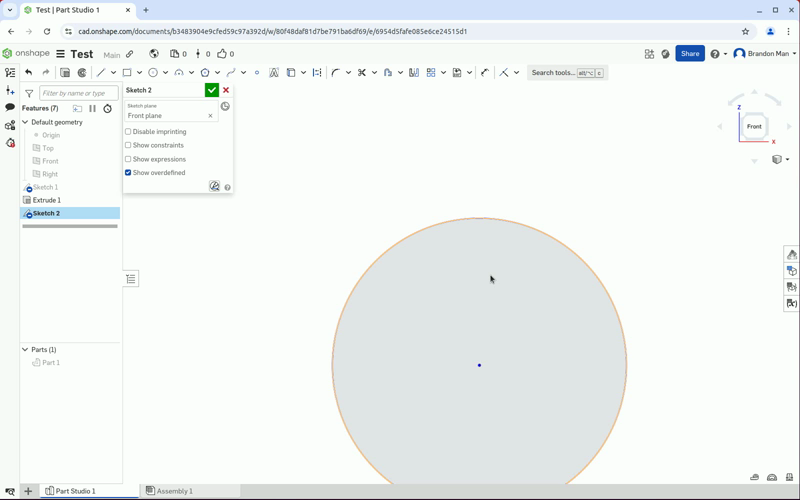
scroll(-6)
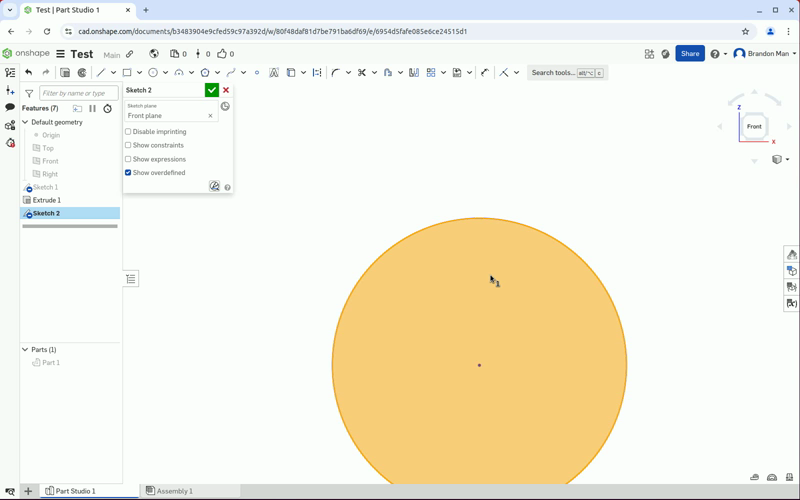
scroll(-6)
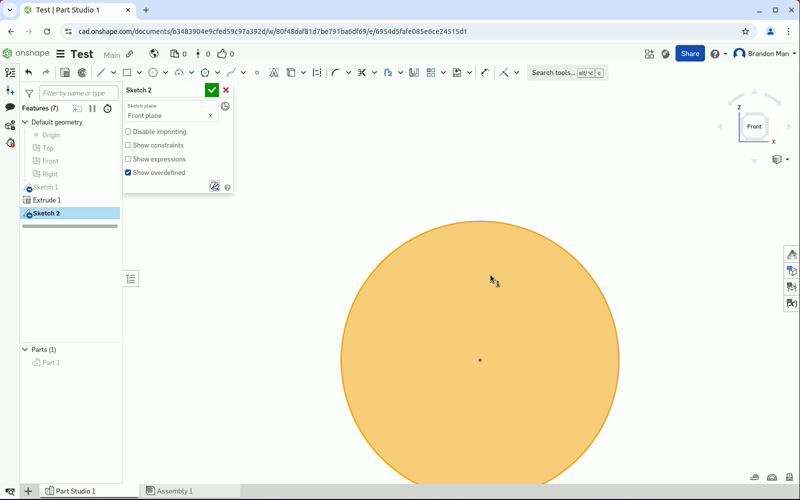
scroll(-6)
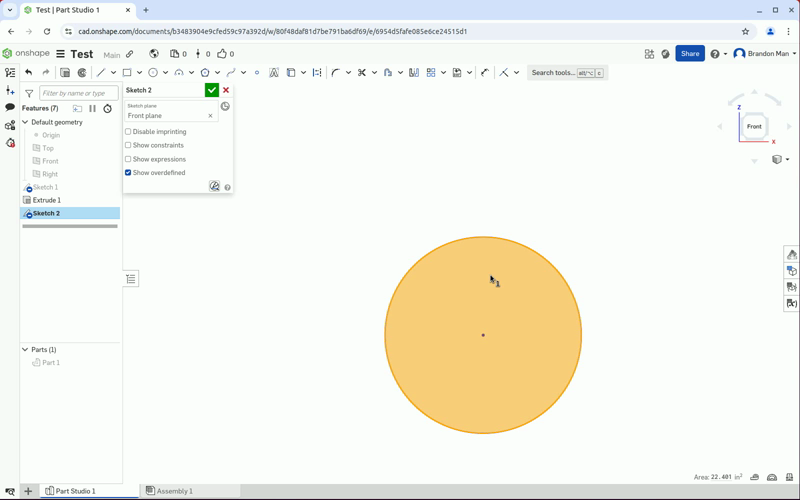
scroll(-6)
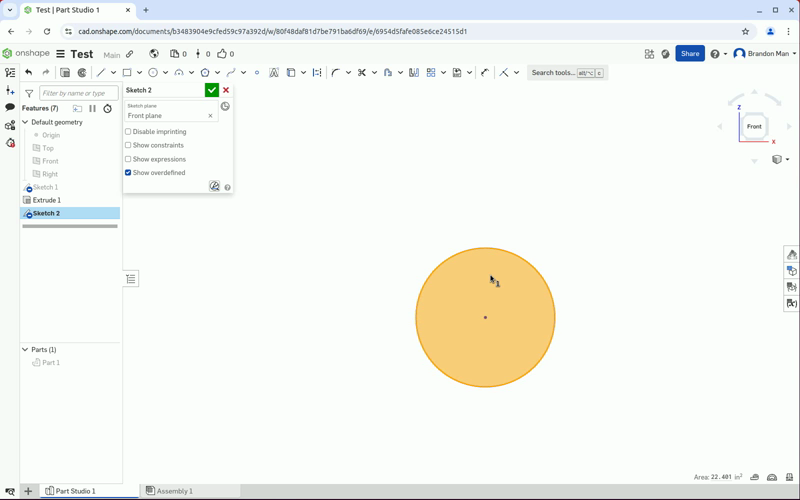
scroll(-6)
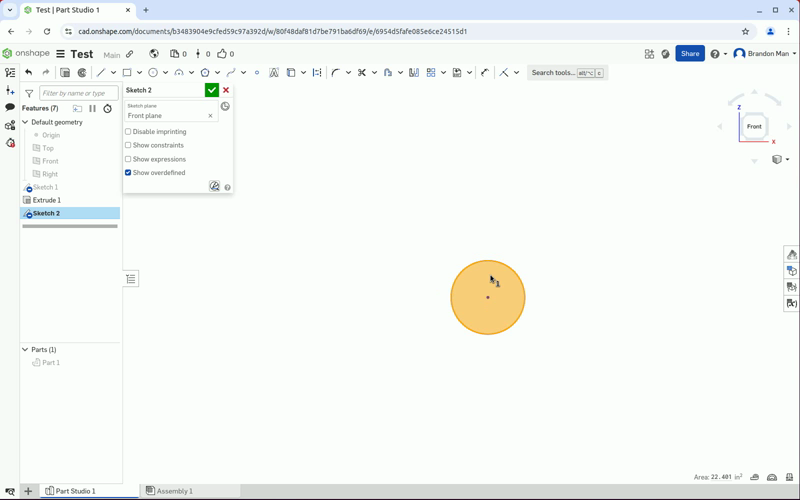
scroll(-6)
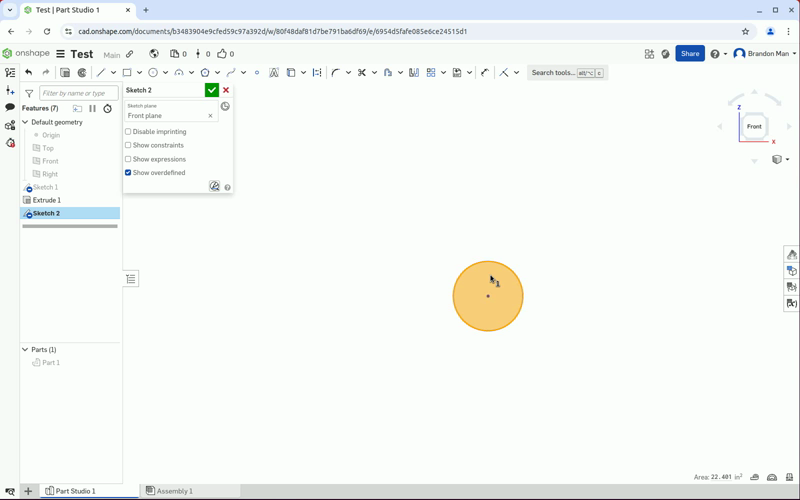
scroll(-6)
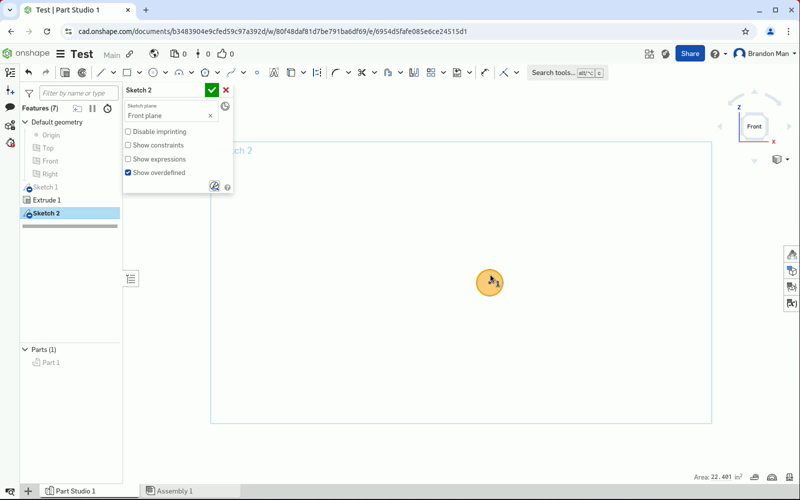
mouse_move(73, 352)
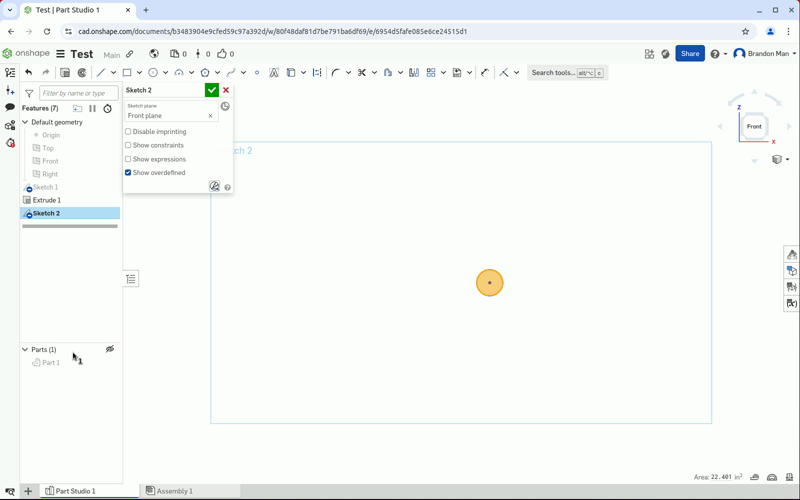
key(shift+y)
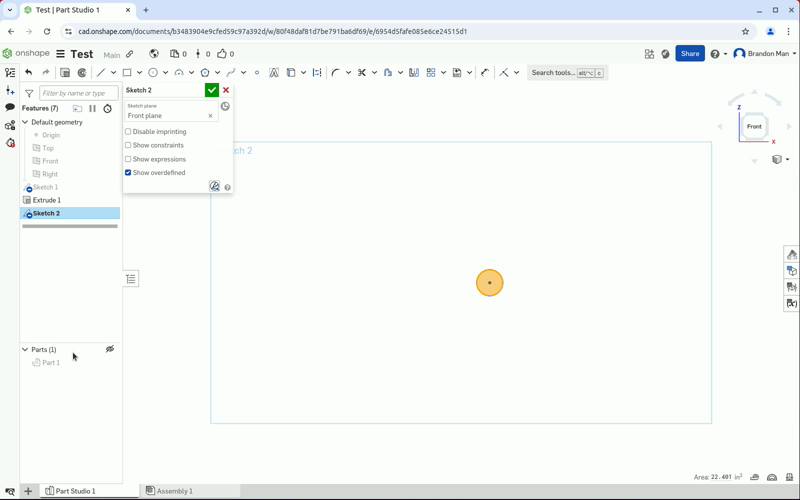
key(shift+e)
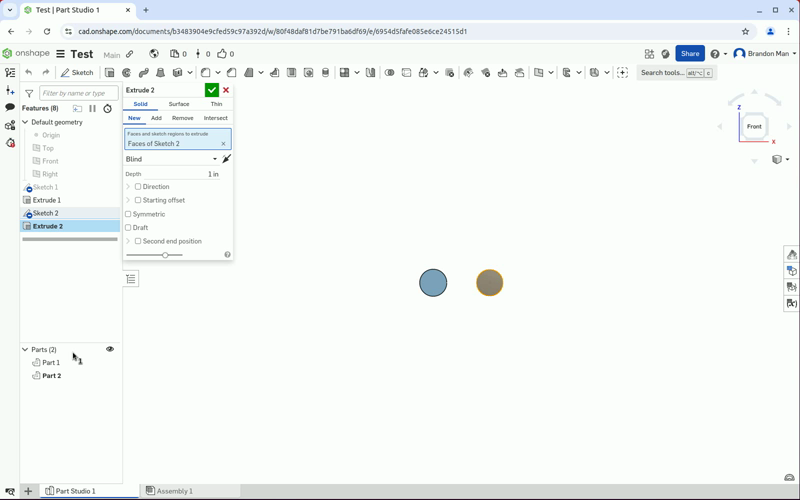
mouse_move(143, 106)
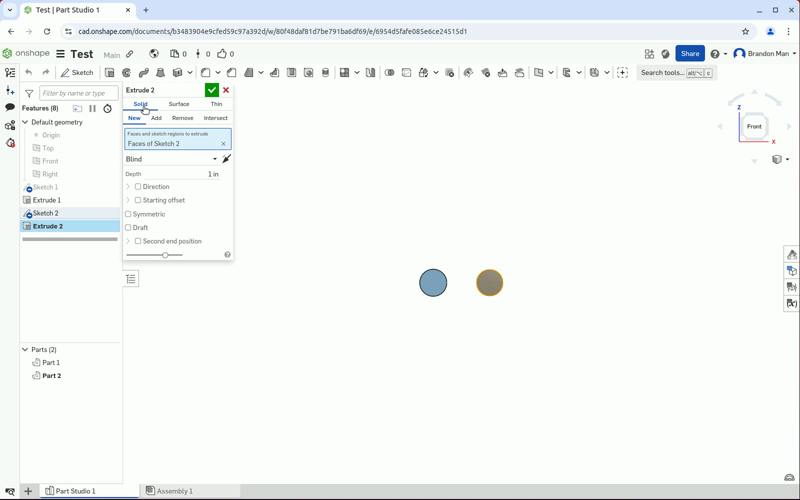
click(143, 106)
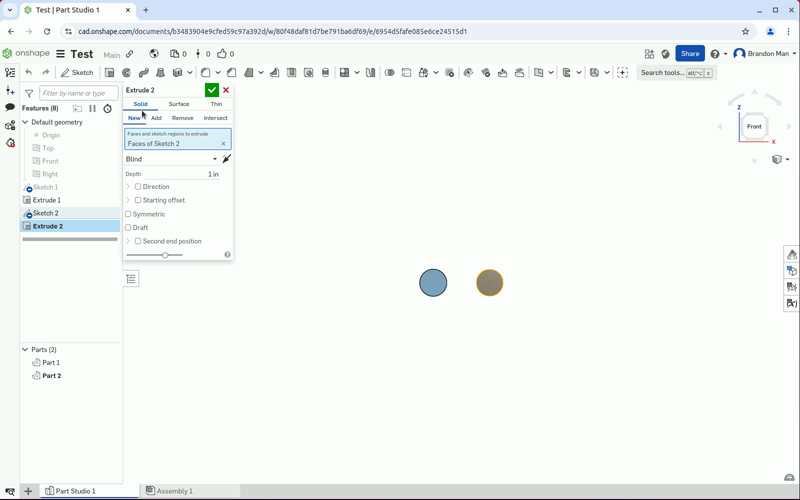
mouse_move(137, 120)
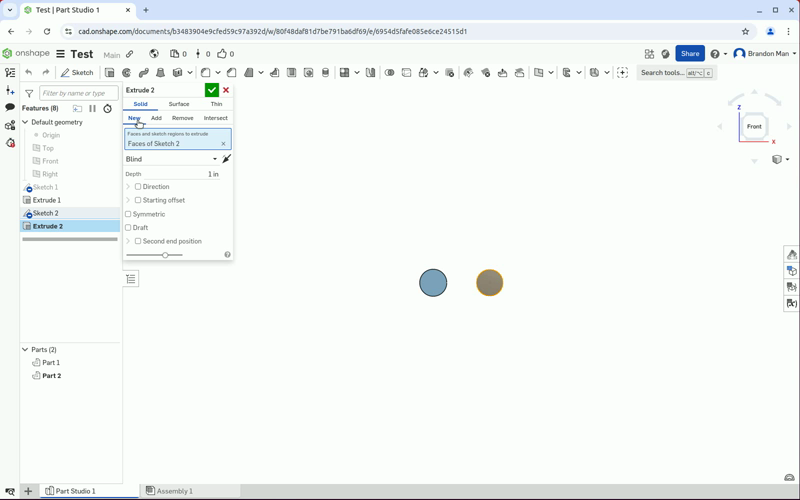
click(137, 120)
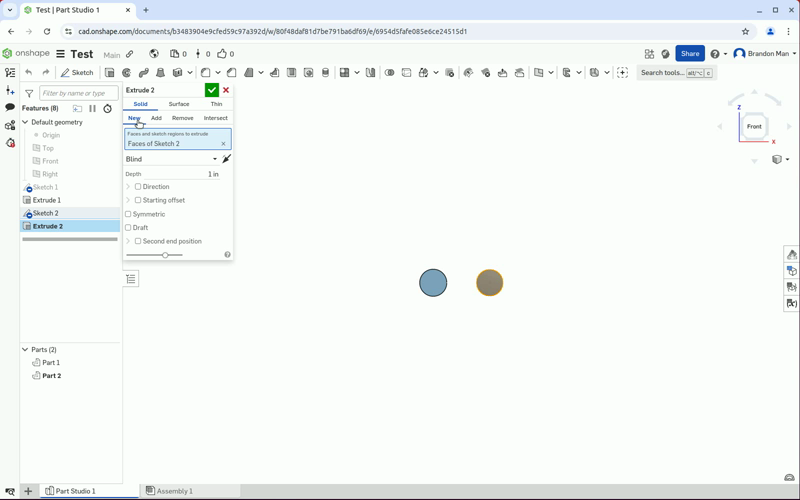
key(tab, 4)
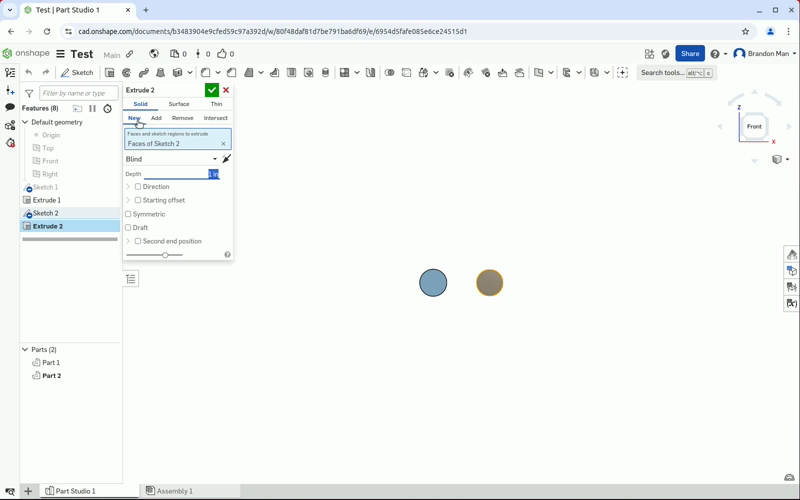
text(15.405)
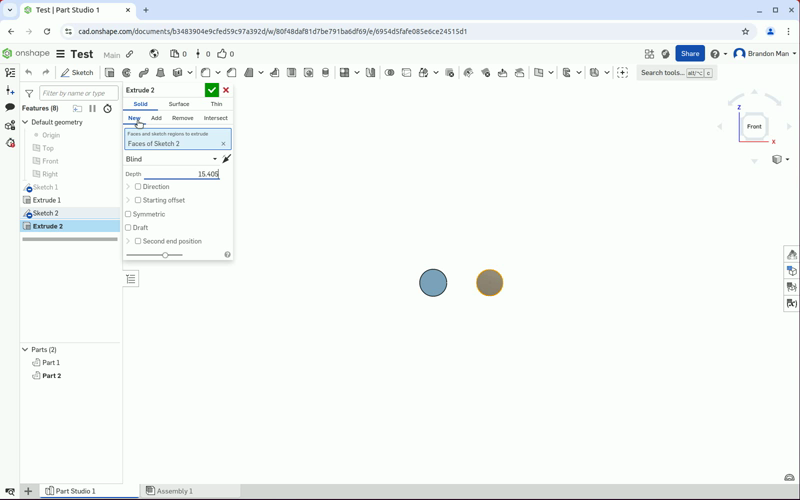
key(enter)
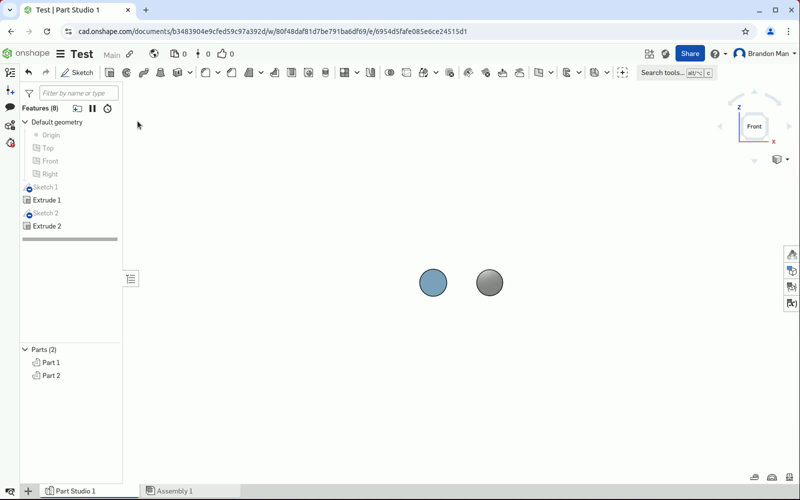
key(shift+h)
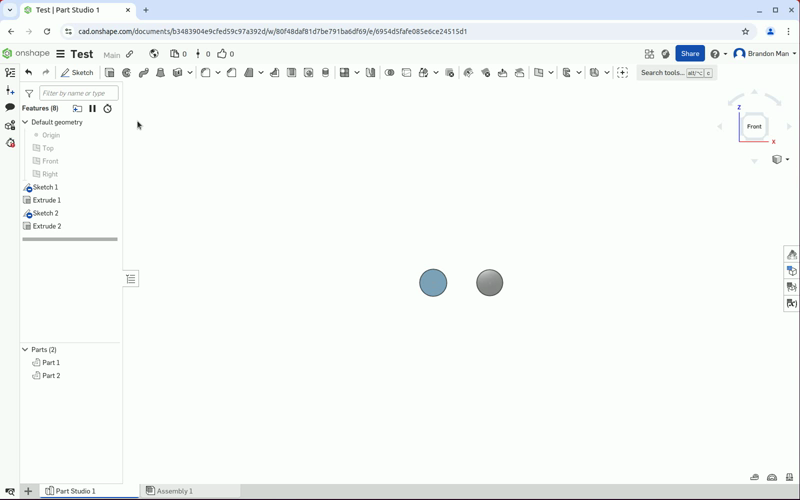
key(shift+h)
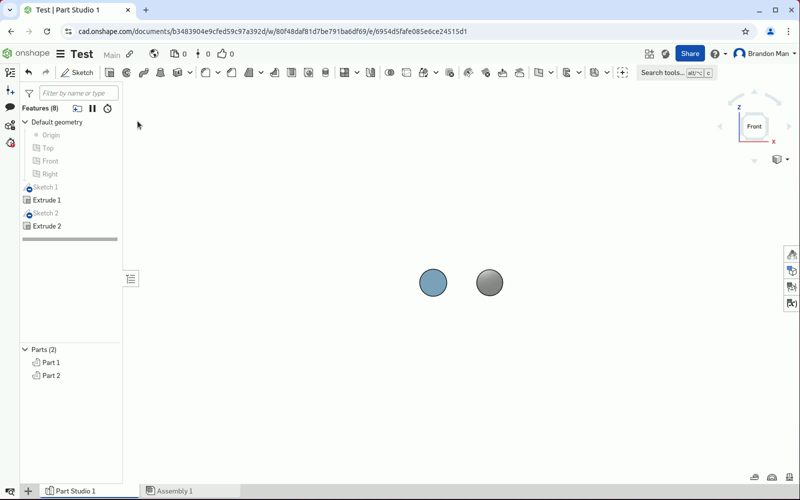
mouse_move(73, 189)
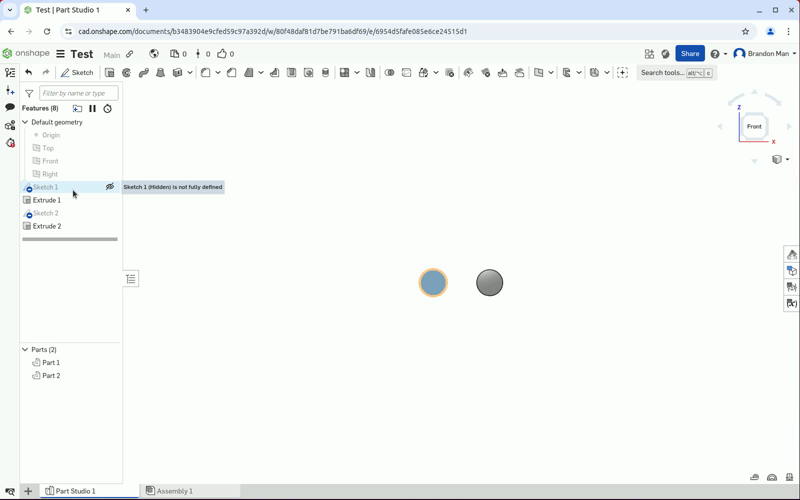
click(73, 189)
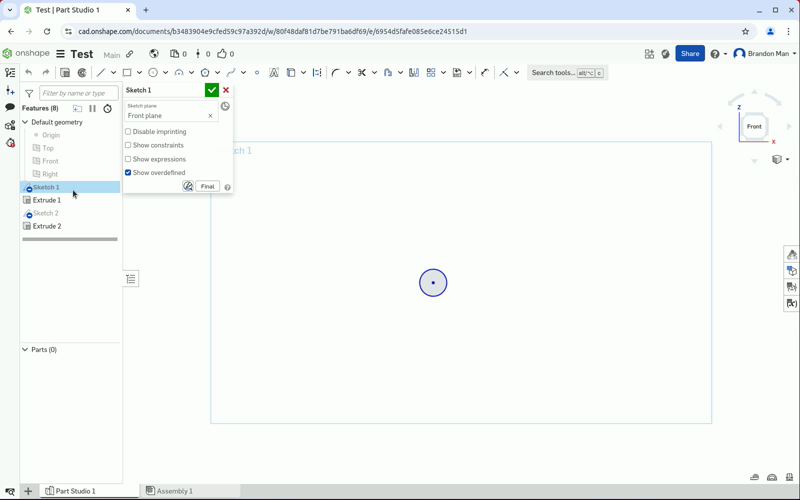
mouse_move(229, 92)
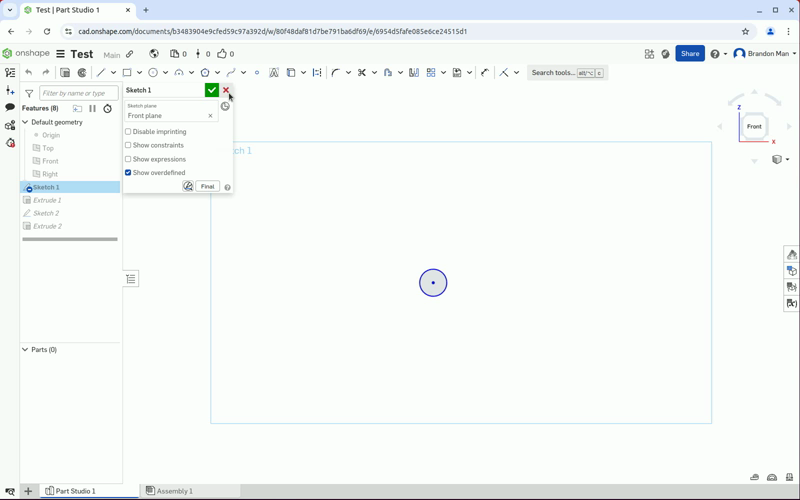
click(229, 92)
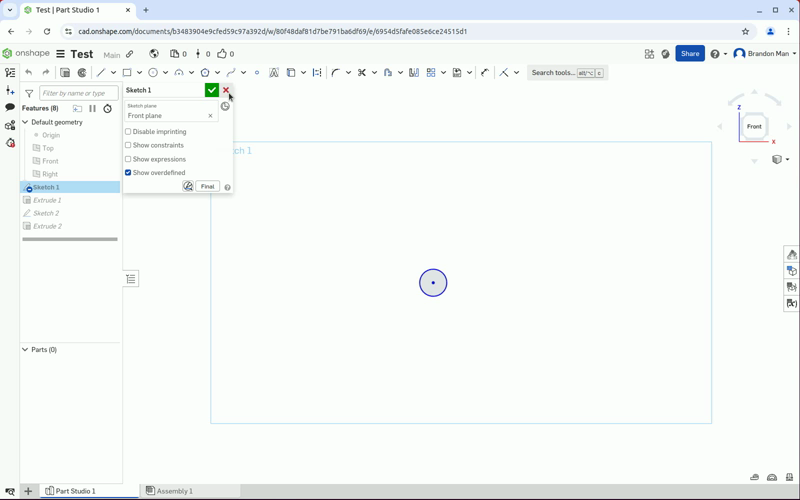
key(shift+s)
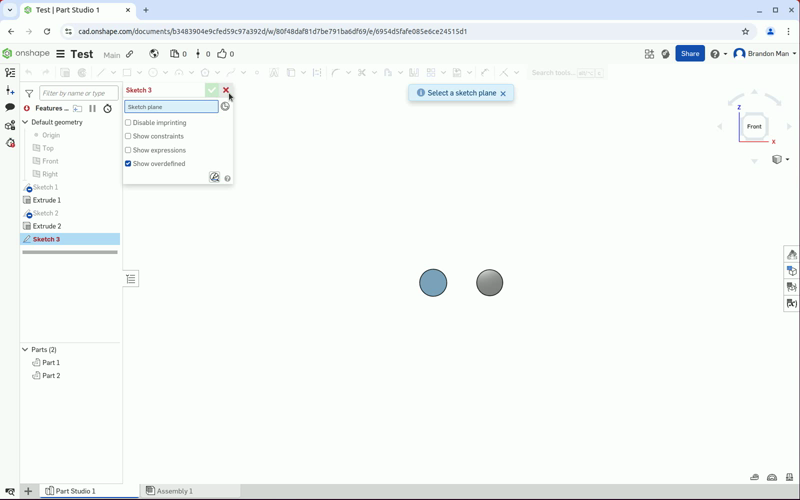
mouse_move(73, 163)
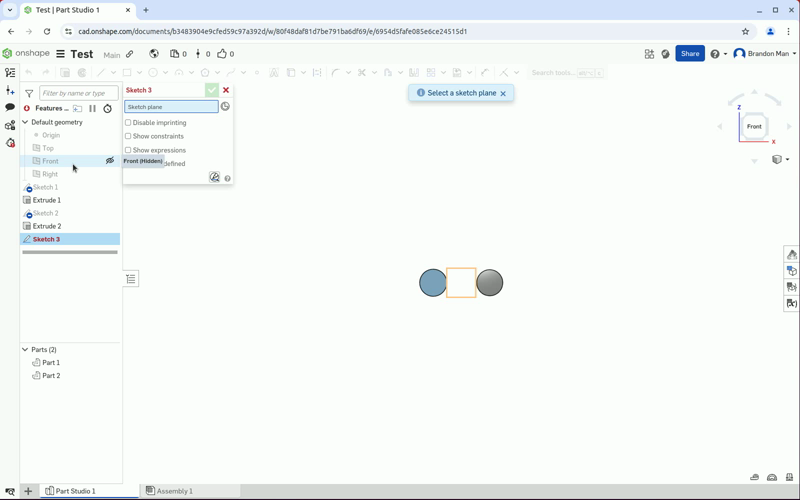
click(73, 163)
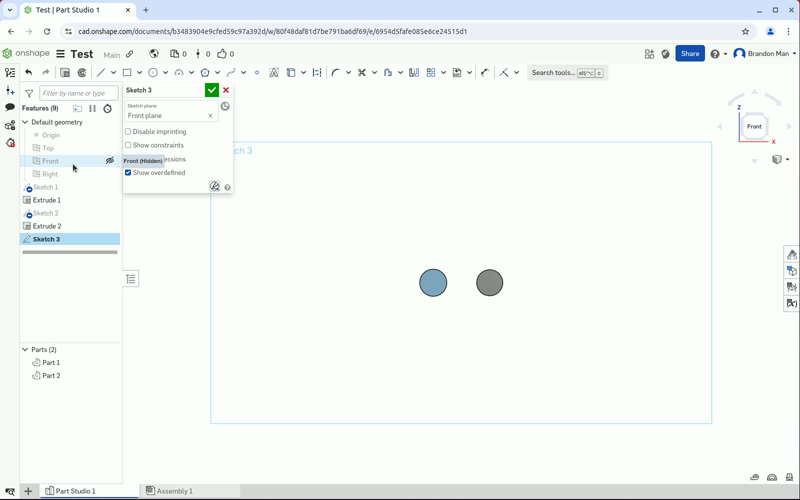
mouse_move(73, 352)
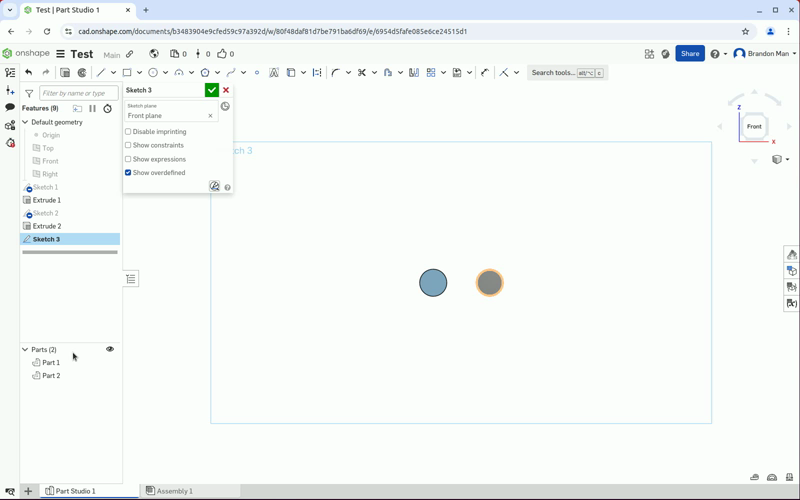
key(y)
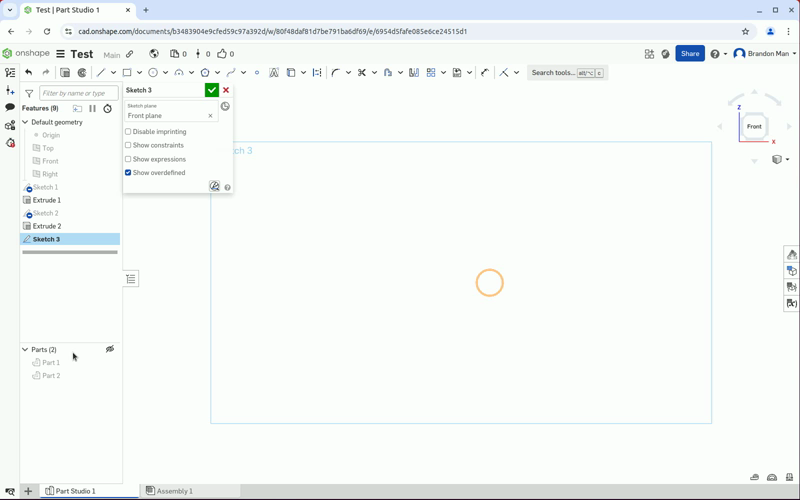
key(l)
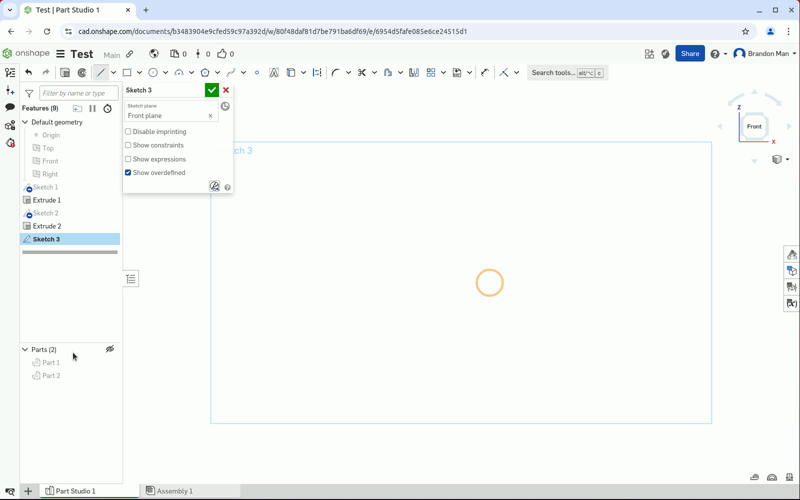
key_down(shift)
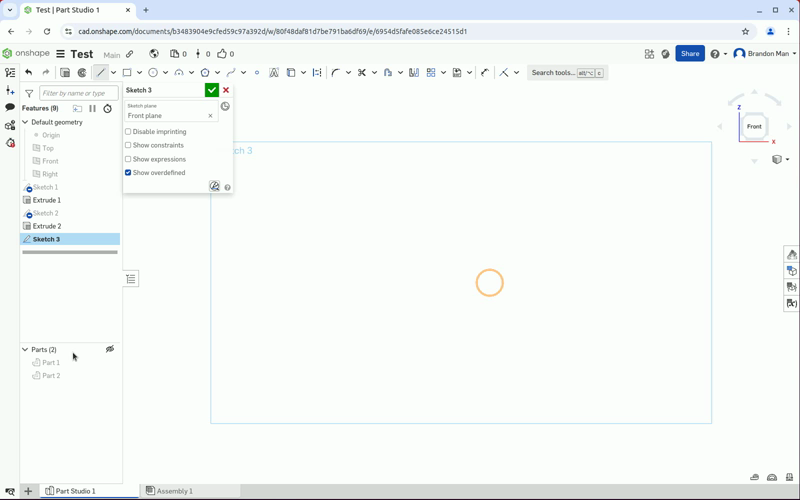
mouse_move(364, 376)
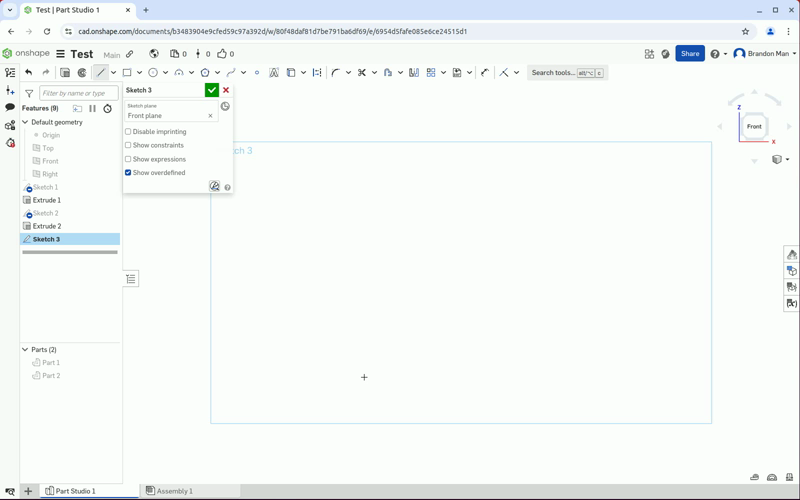
click(364, 376)
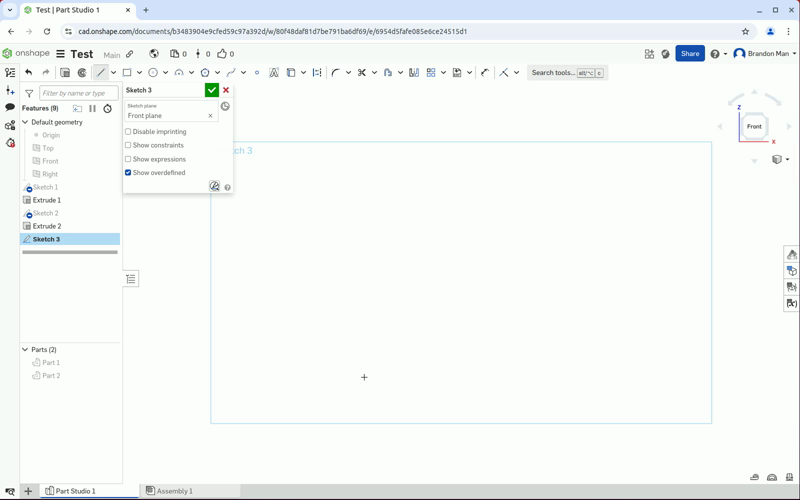
key_up(shift)
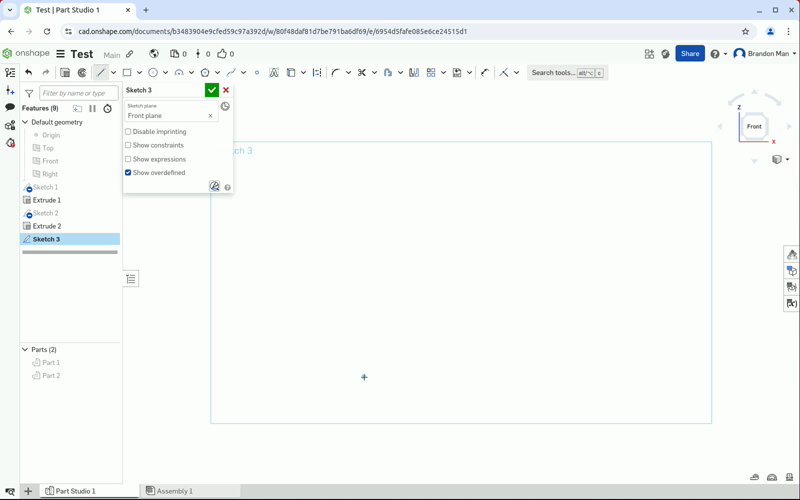
key_down(shift)
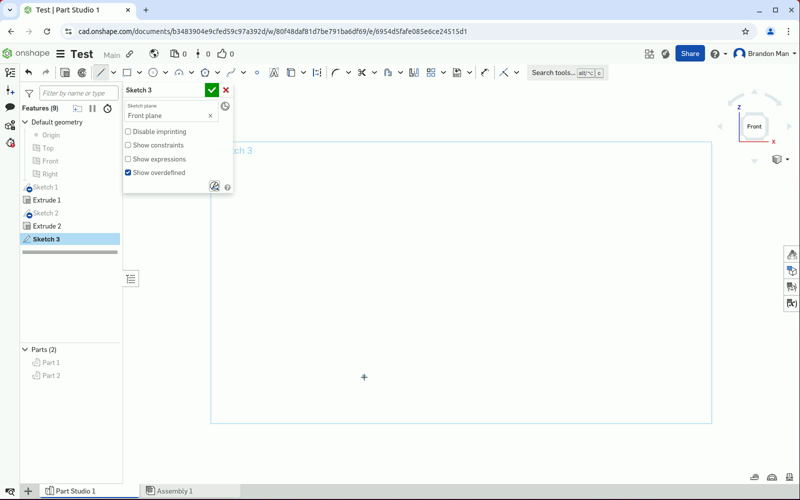
mouse_move(560, 376)
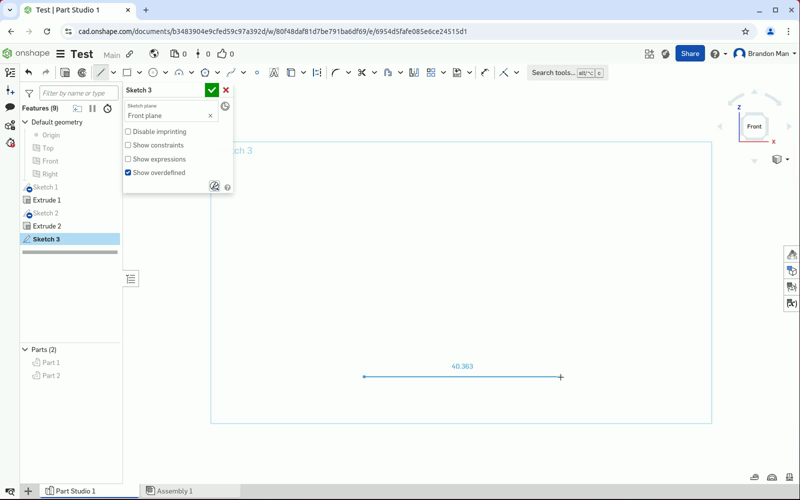
click(560, 376)
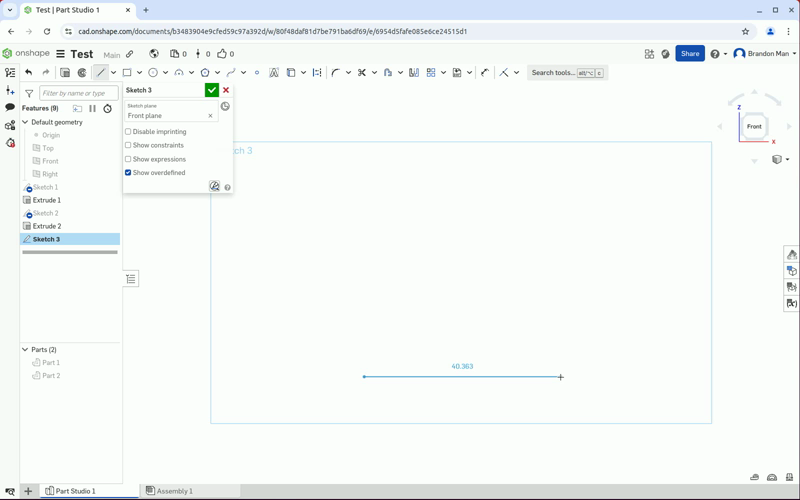
key_up(shift)
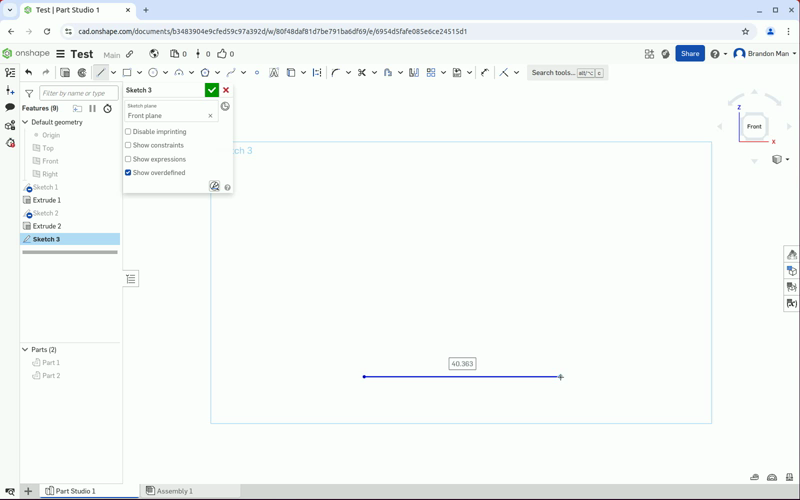
key_down(shift)
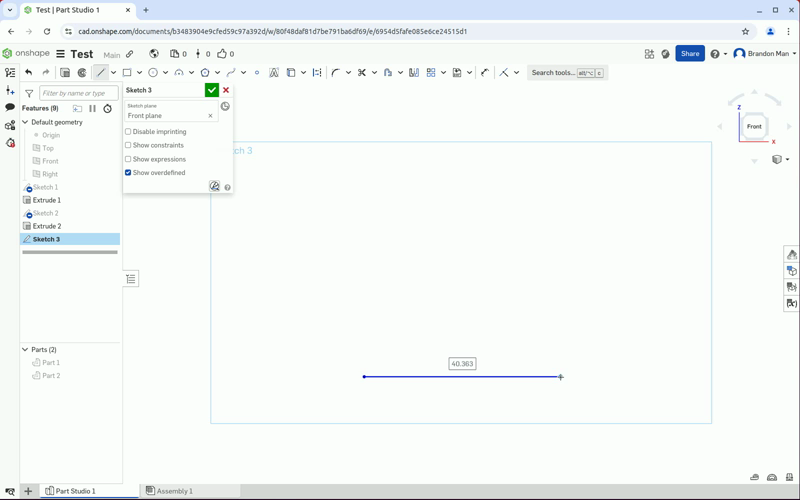
mouse_move(560, 203)
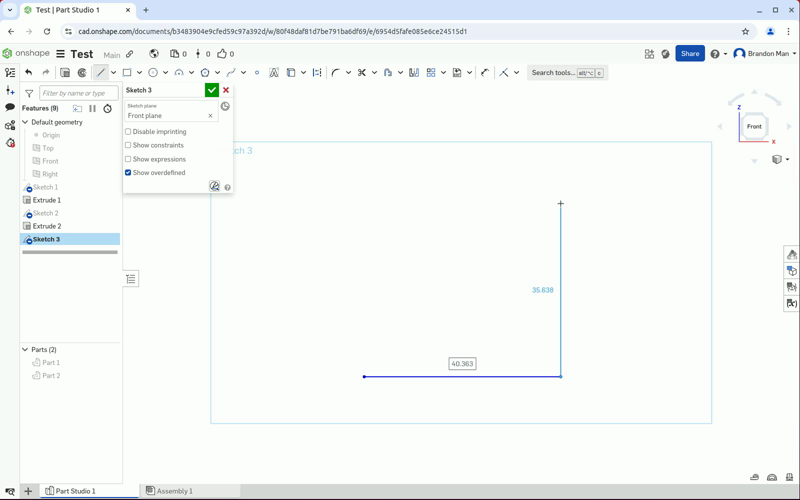
click(560, 203)
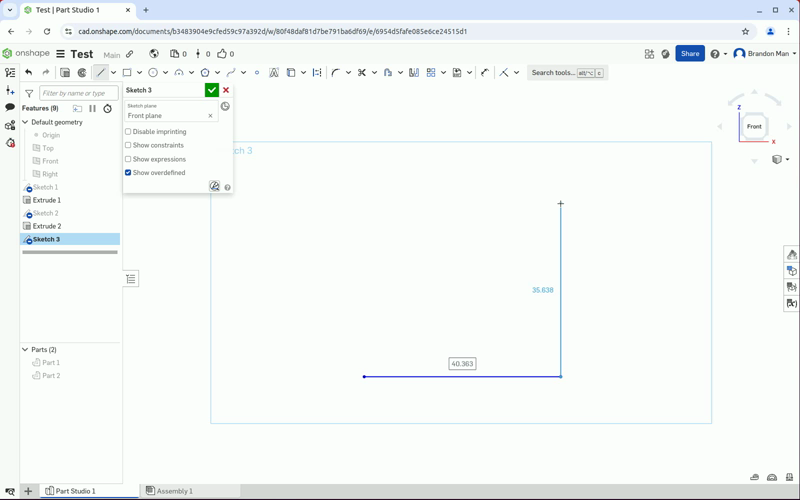
key_up(shift)
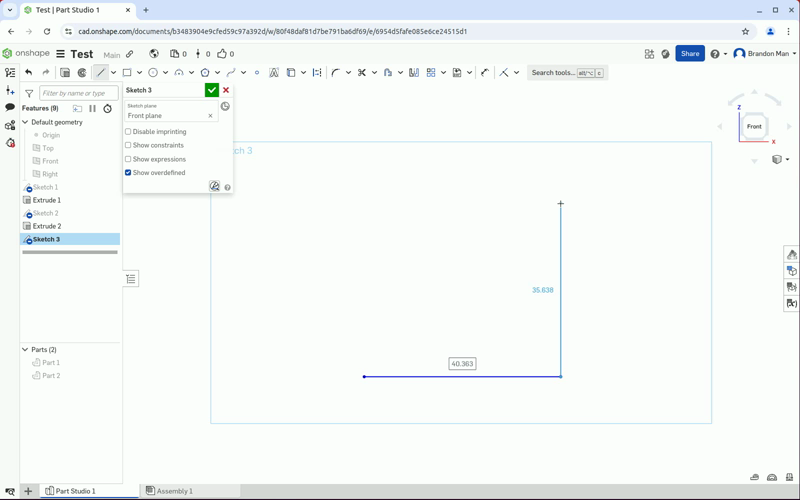
key_down(shift)
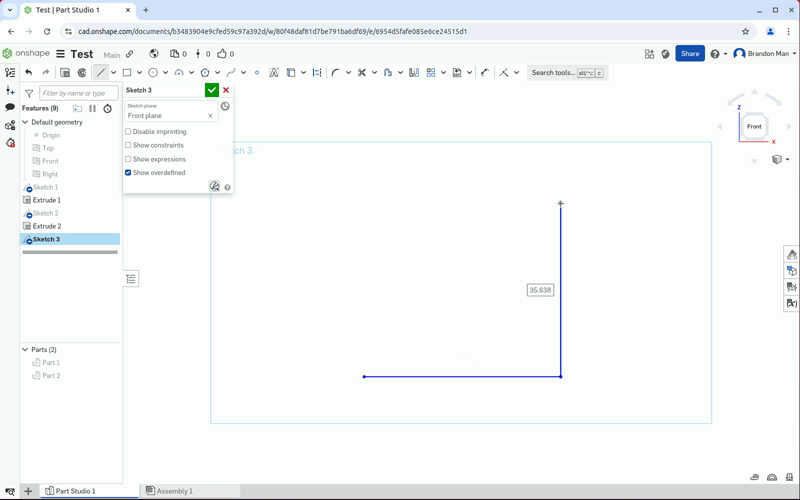
mouse_move(364, 203)
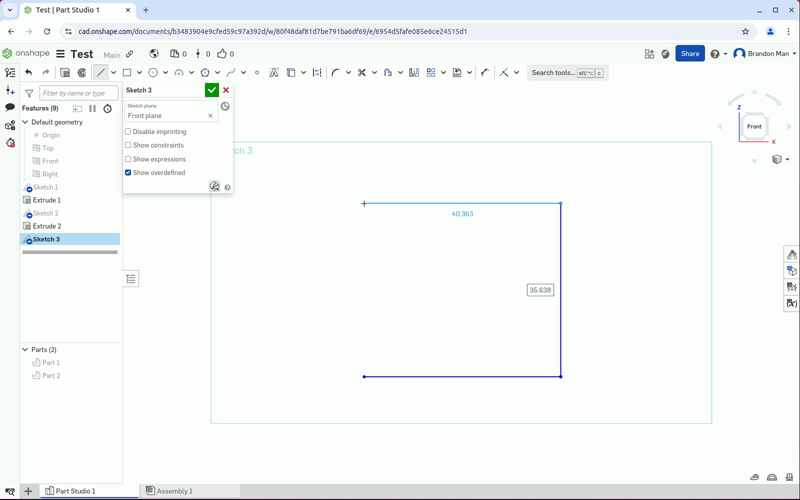
click(364, 203)
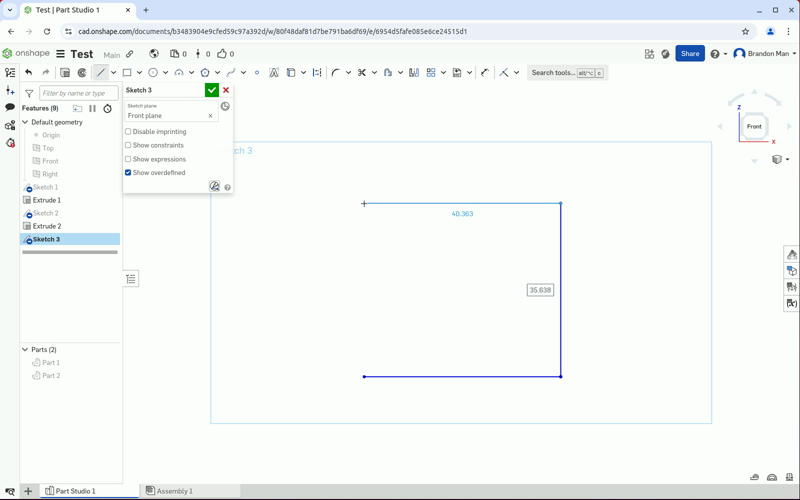
key_up(shift)
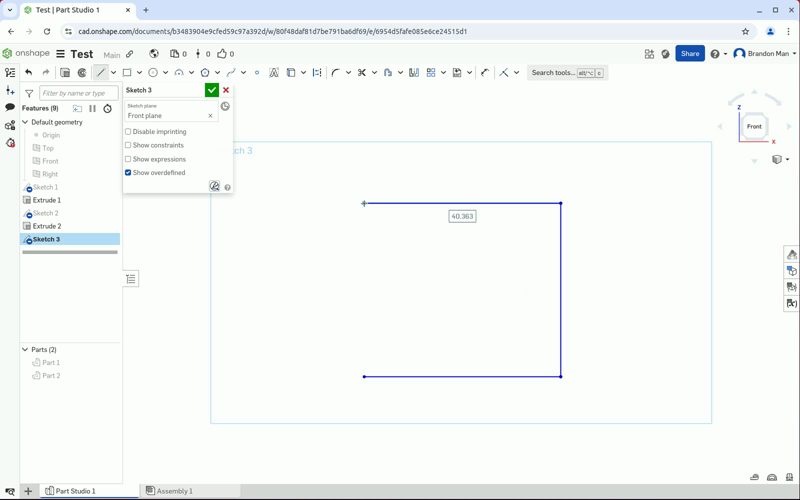
key_down(shift)
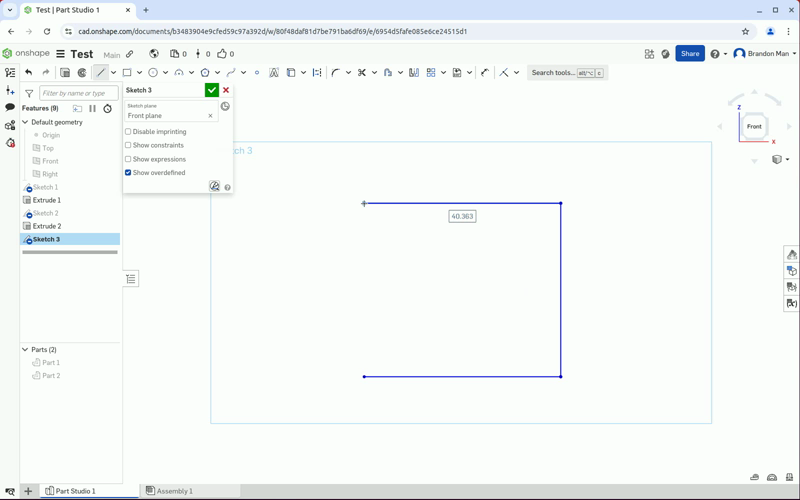
mouse_move(364, 376)
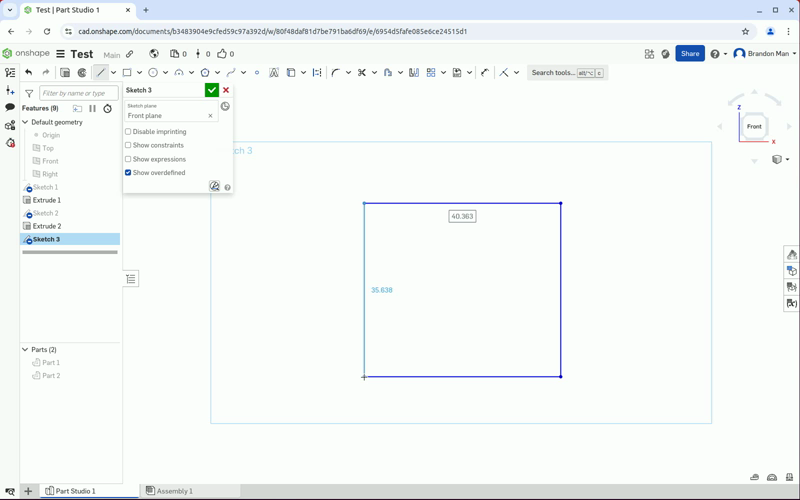
key_up(shift)
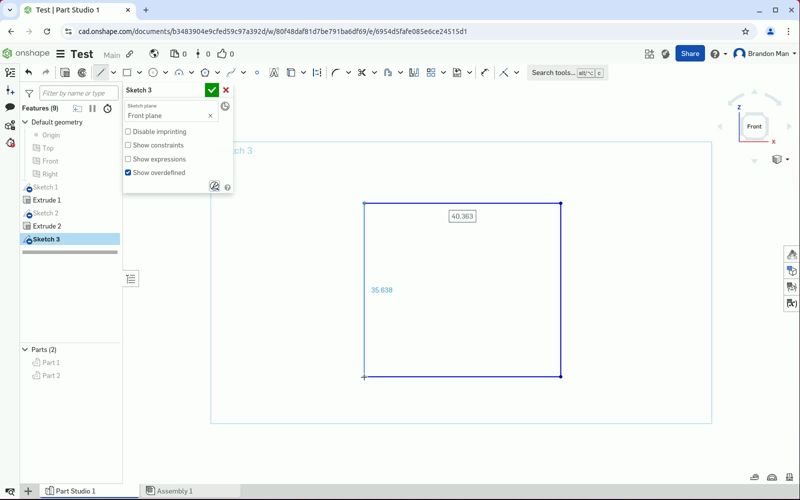
click(364, 376)
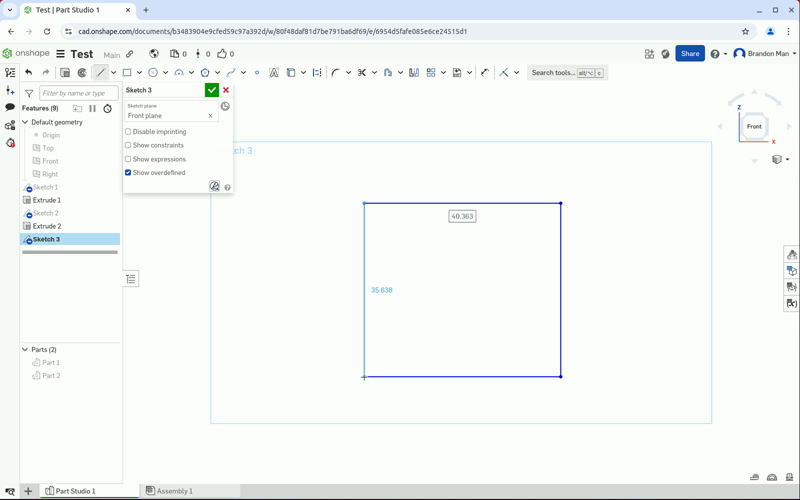
key(esc)
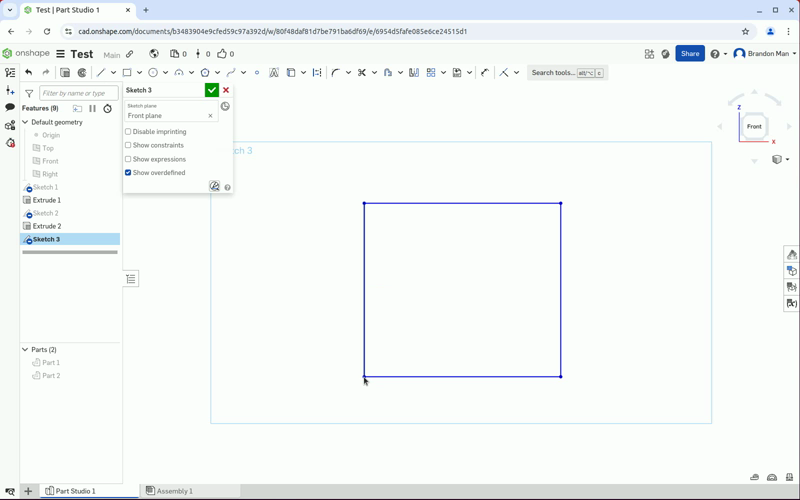
mouse_move(450, 261)
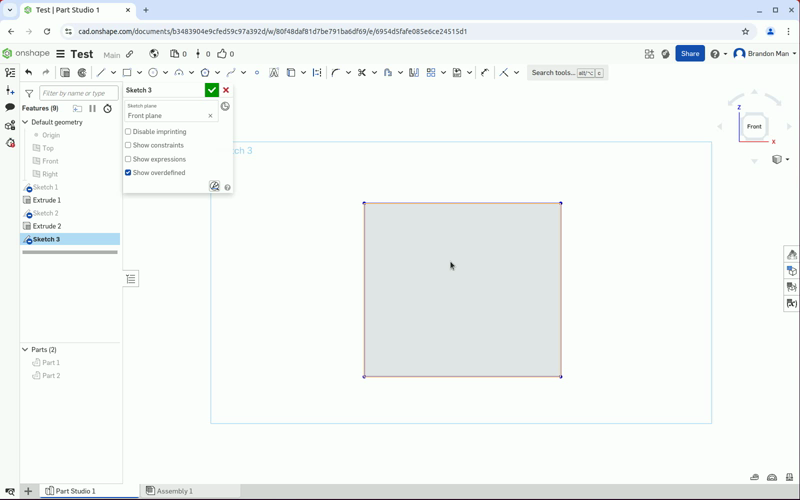
click(450, 261)
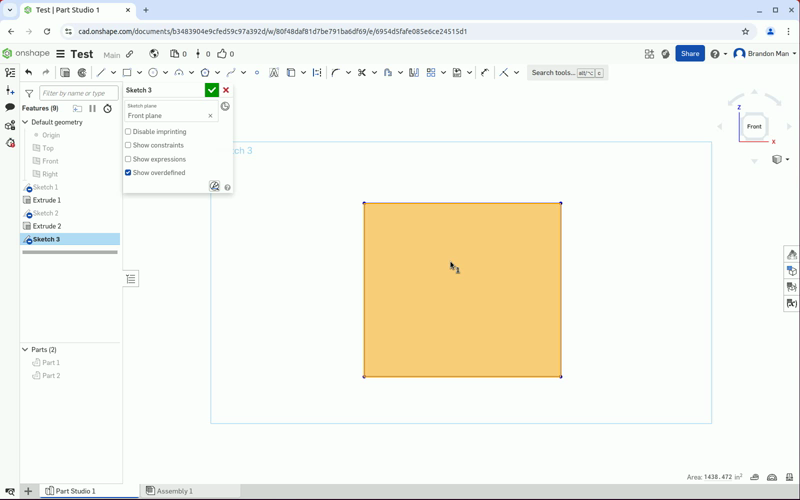
mouse_move(73, 352)
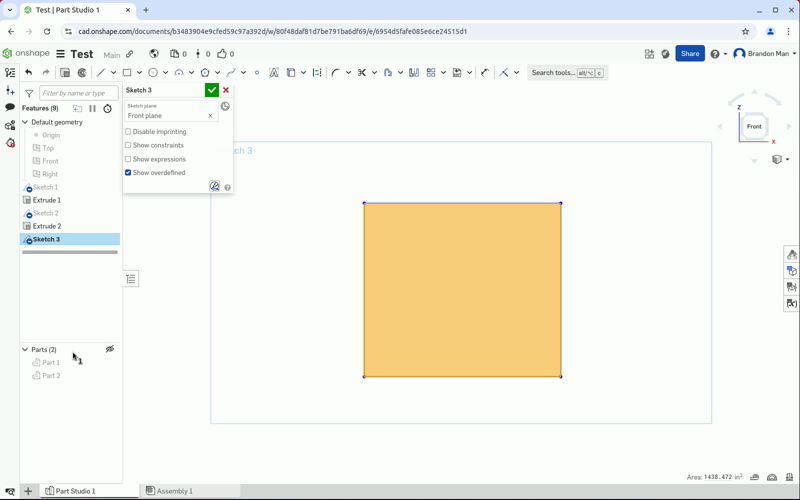
key(shift+y)
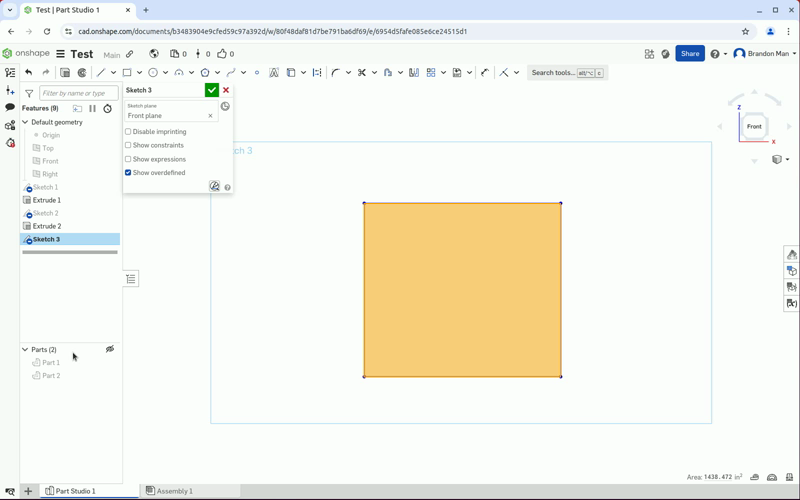
key(shift+e)
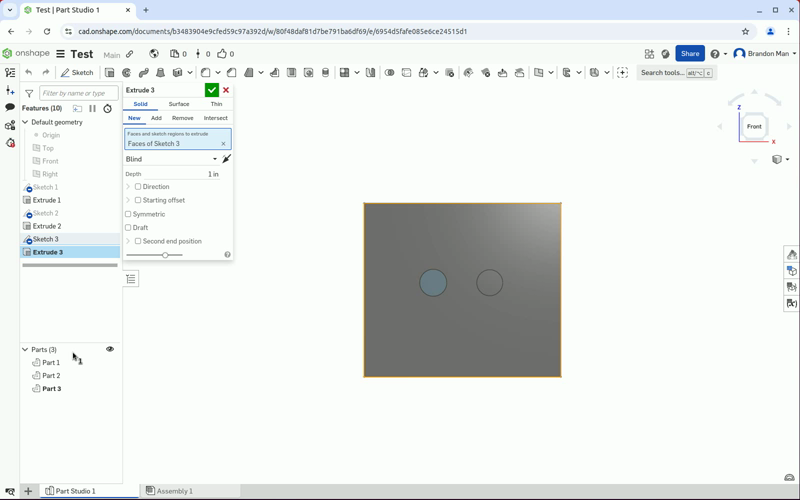
mouse_move(143, 106)
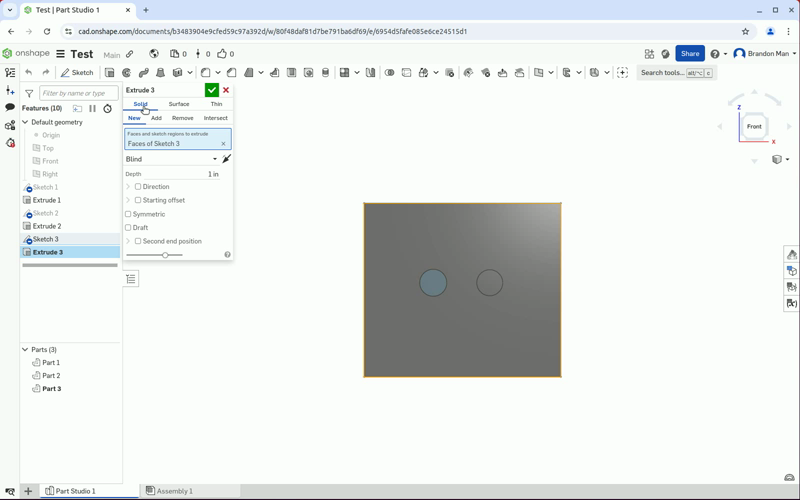
click(143, 106)
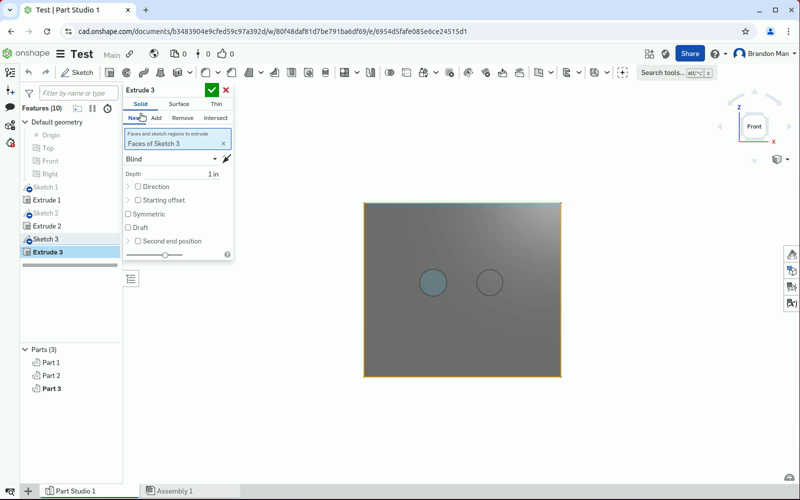
mouse_move(137, 120)
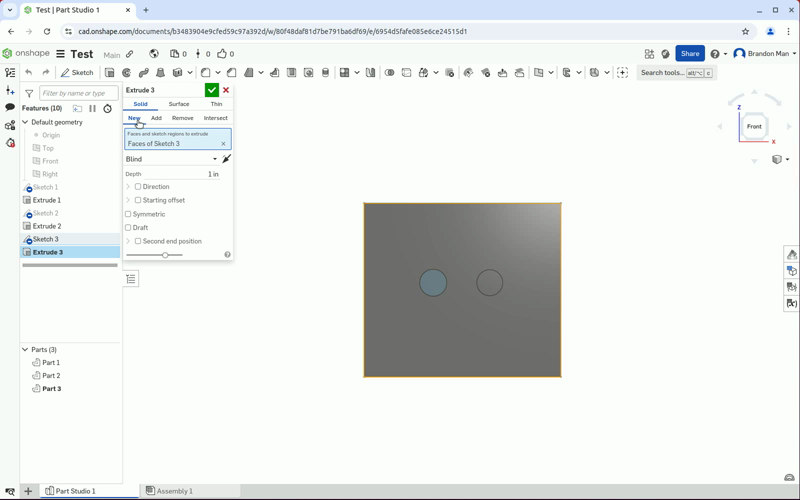
click(137, 120)
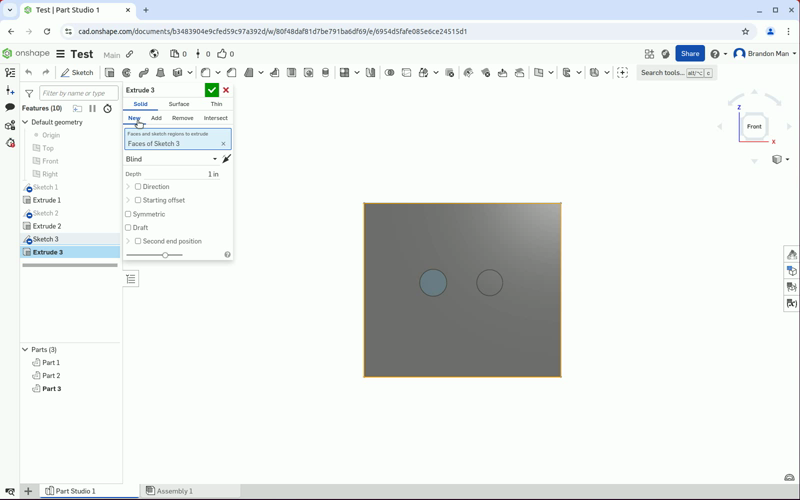
key(tab, 4)
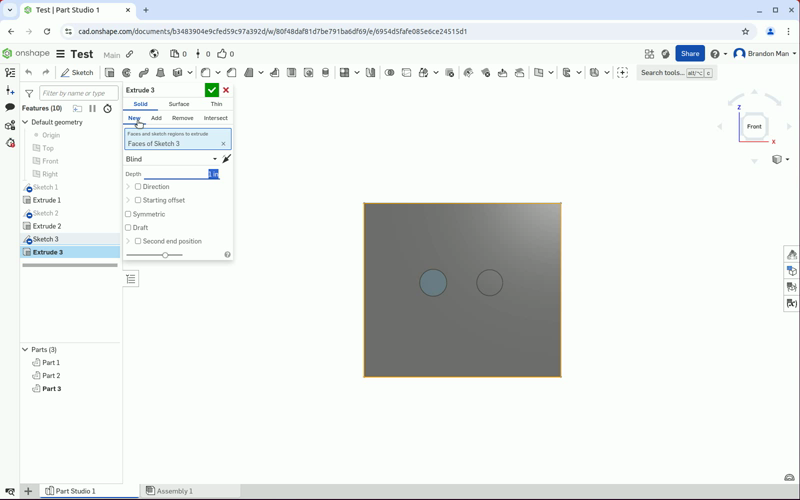
text(15.405)
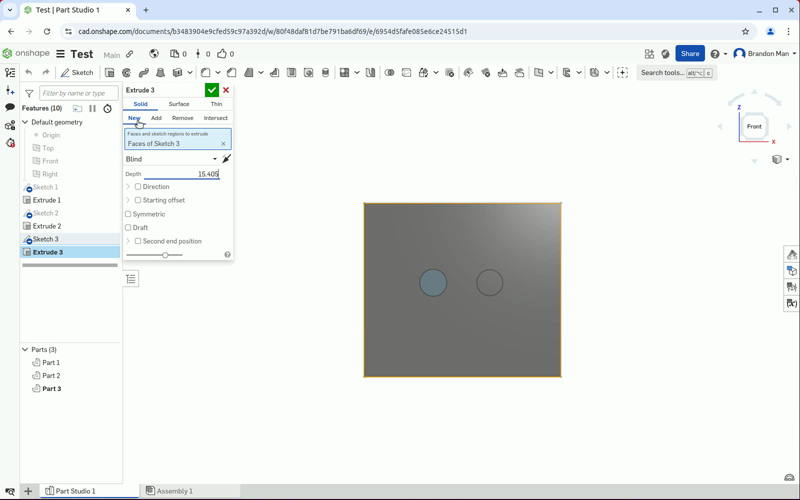
key(enter)
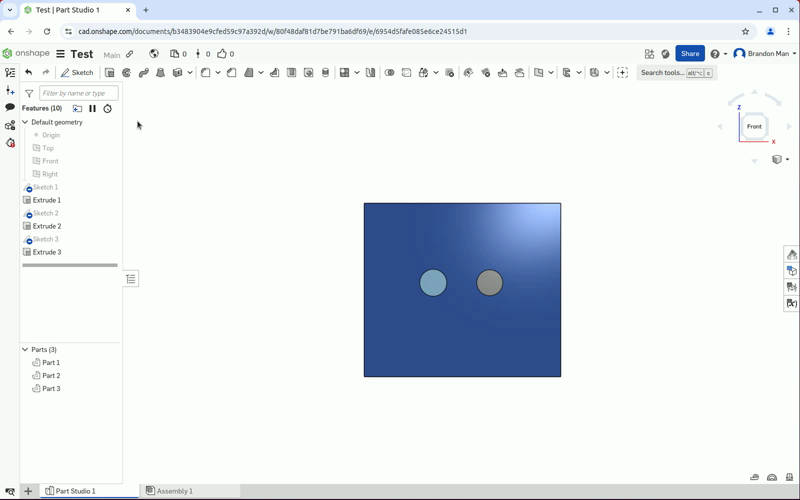
key(shift+h)
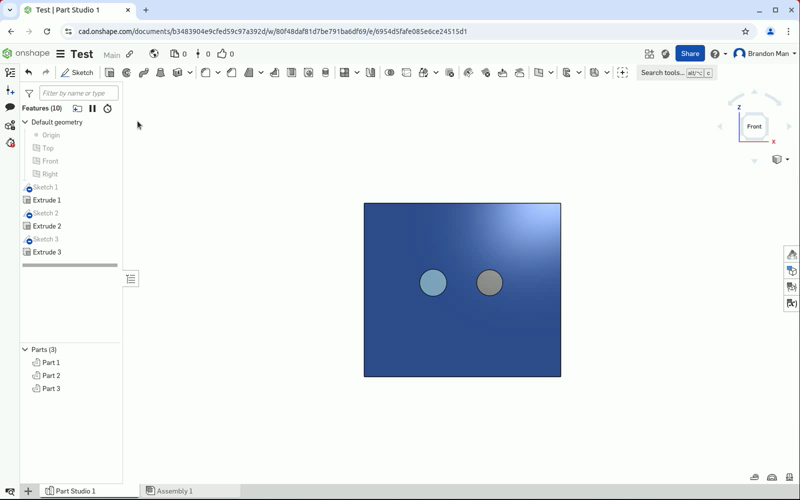
key(shift+h)
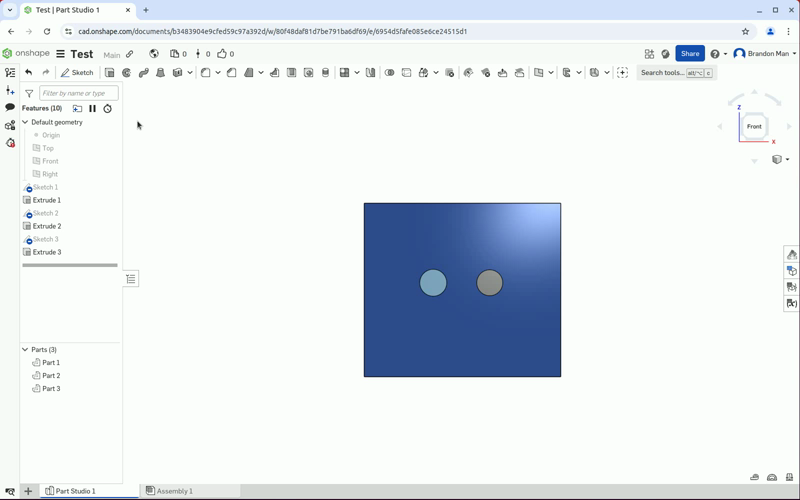
mouse_move(73, 189)
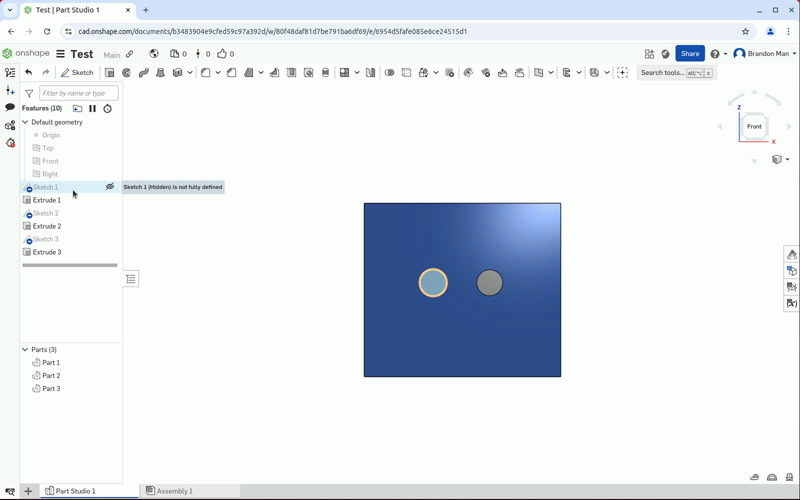
click(73, 189)
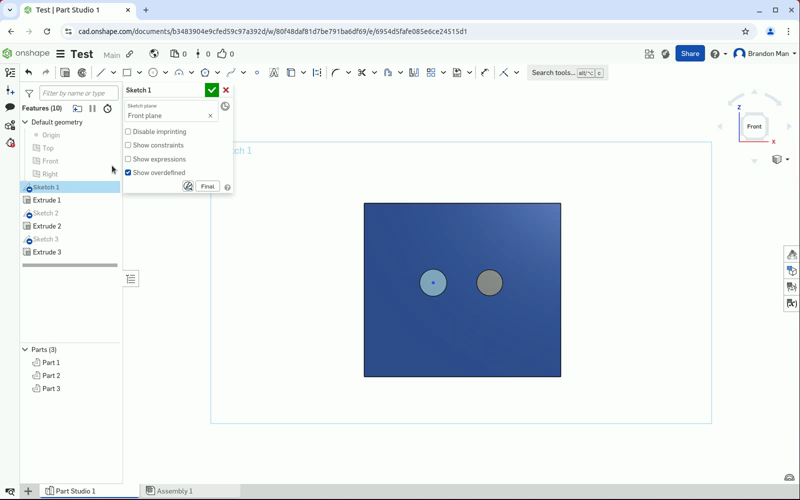
mouse_move(229, 92)
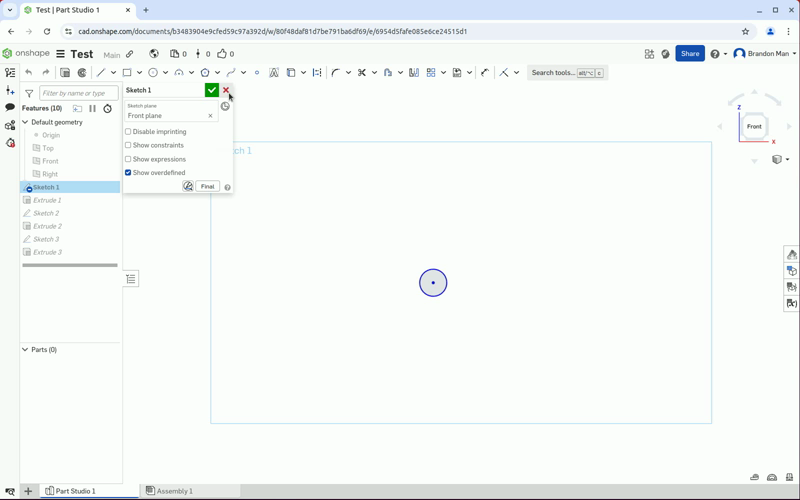
click(229, 92)
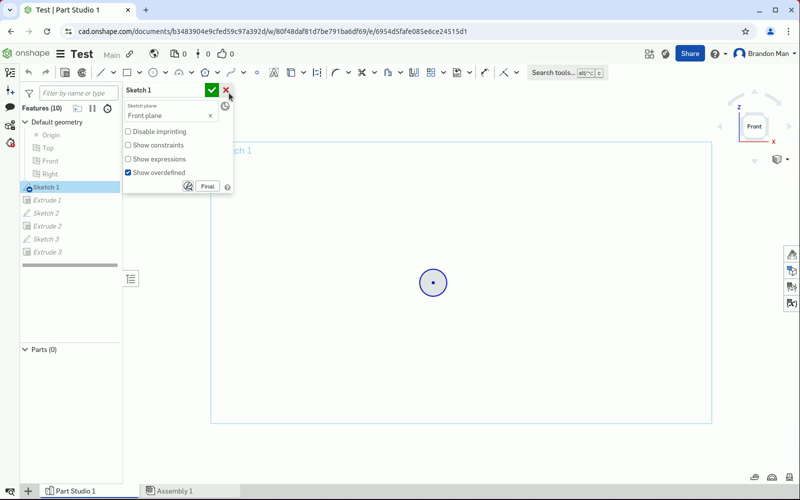
key(shift+s)
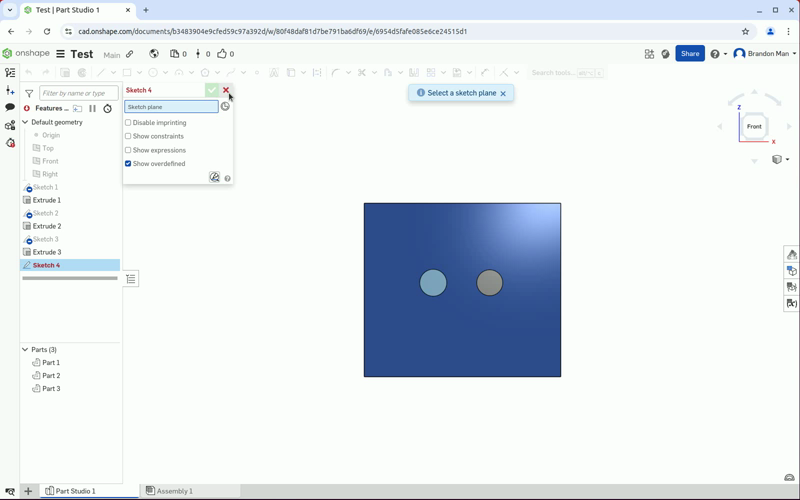
mouse_move(73, 163)
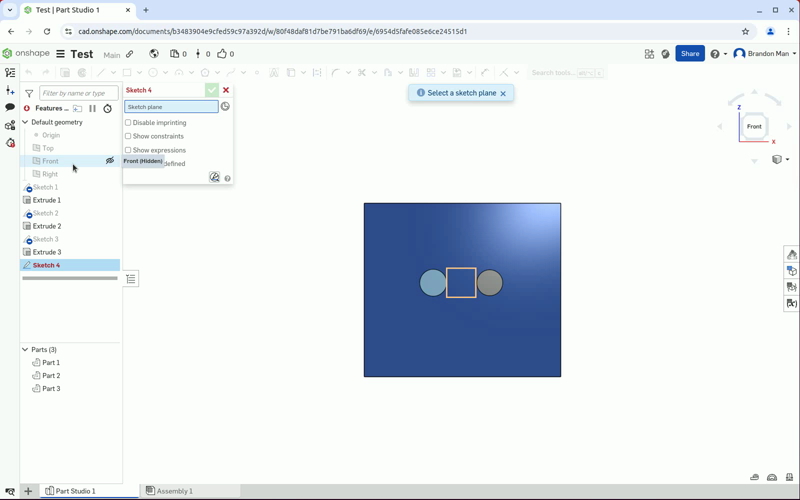
click(73, 163)
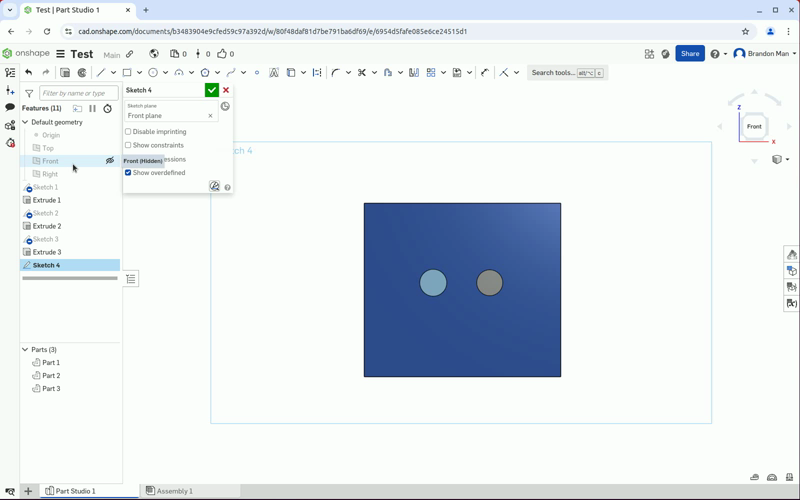
mouse_move(73, 352)
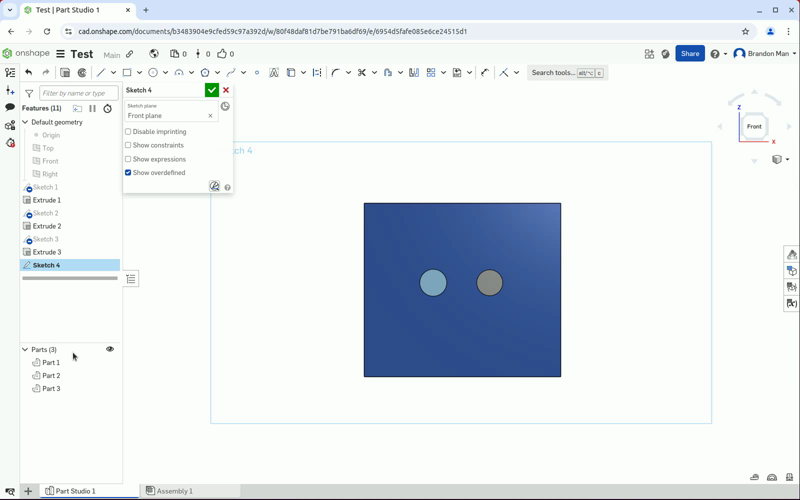
key(y)
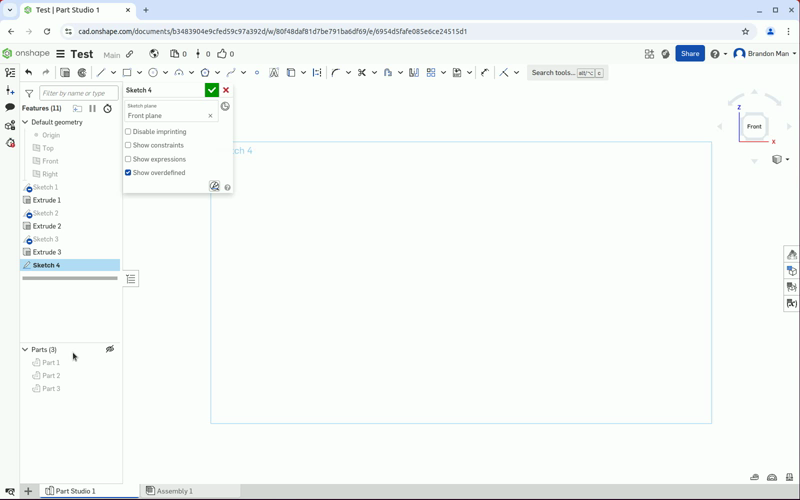
key(c)
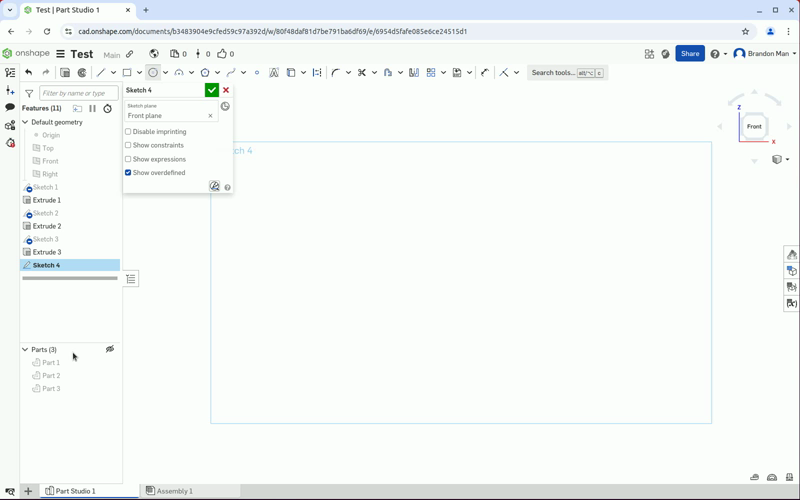
key_down(shift)
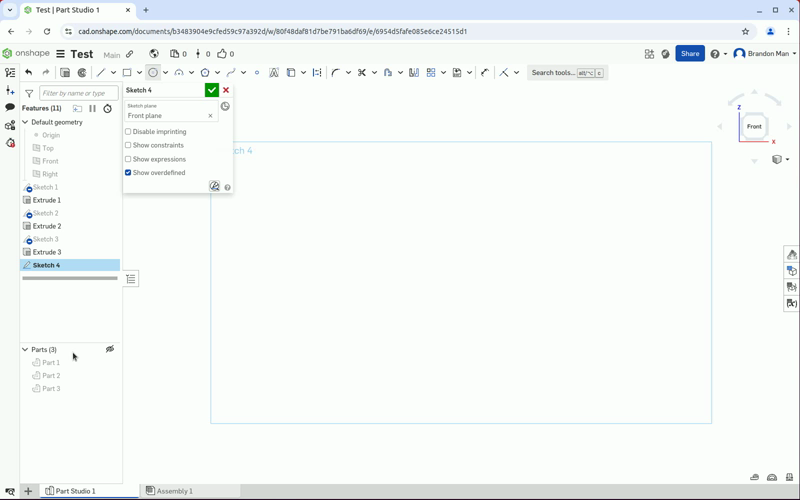
mouse_move(433, 282)
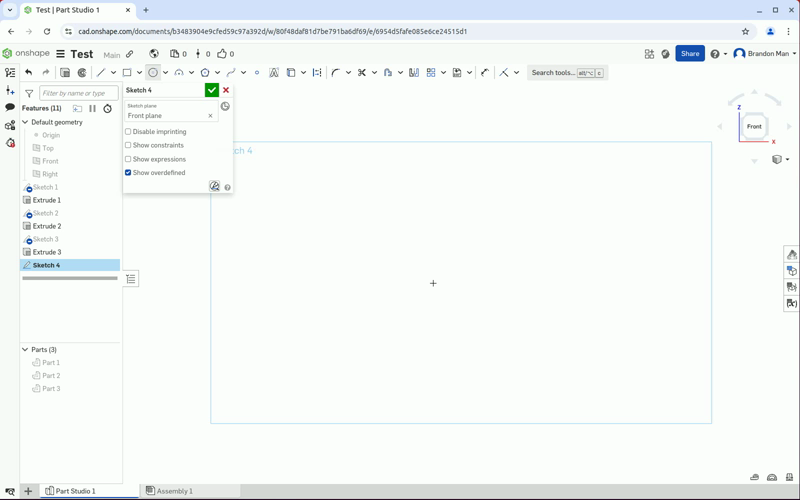
click(433, 282)
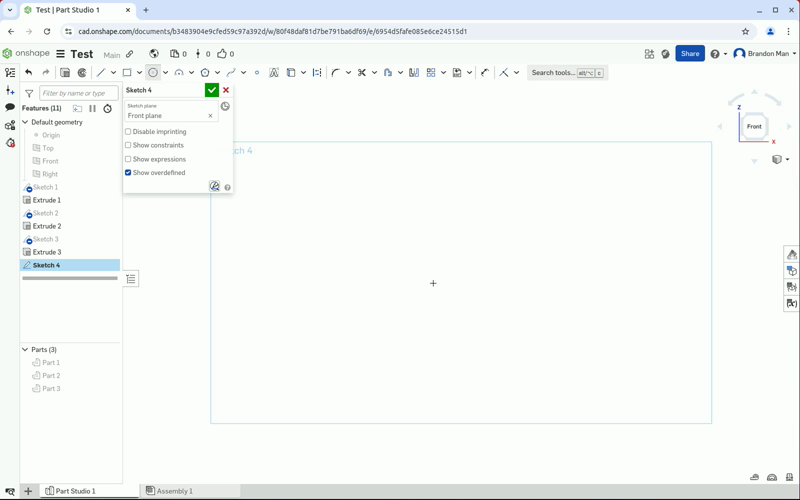
key_up(shift)
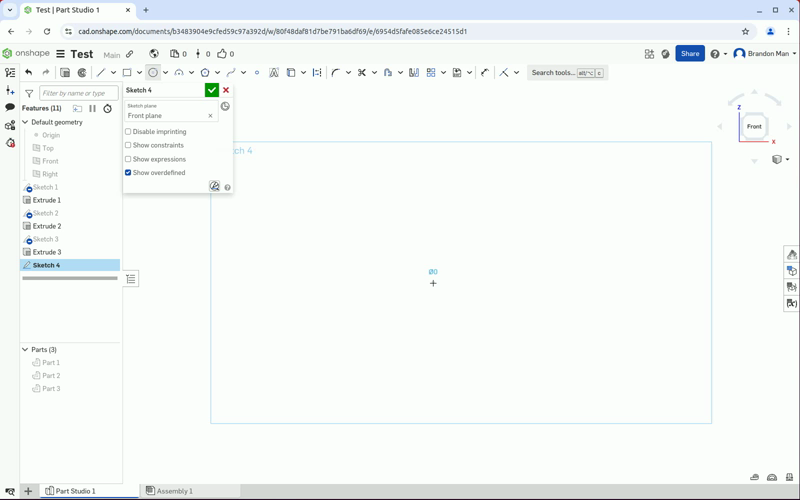
mouse_move(446, 282)
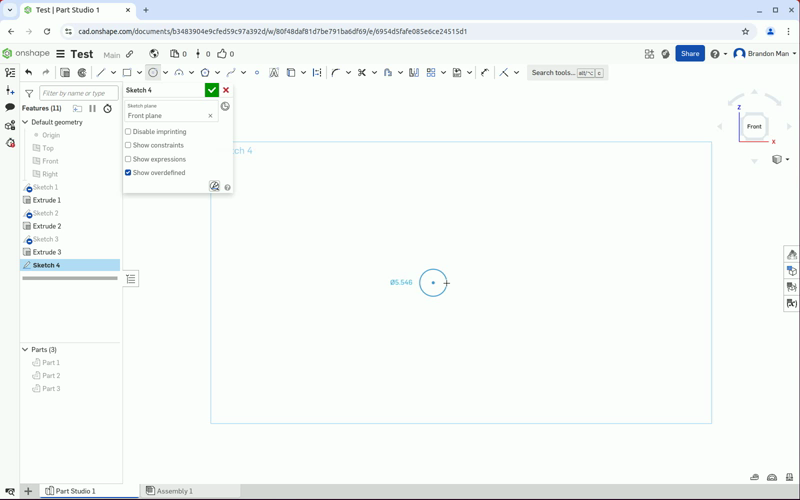
click(446, 282)
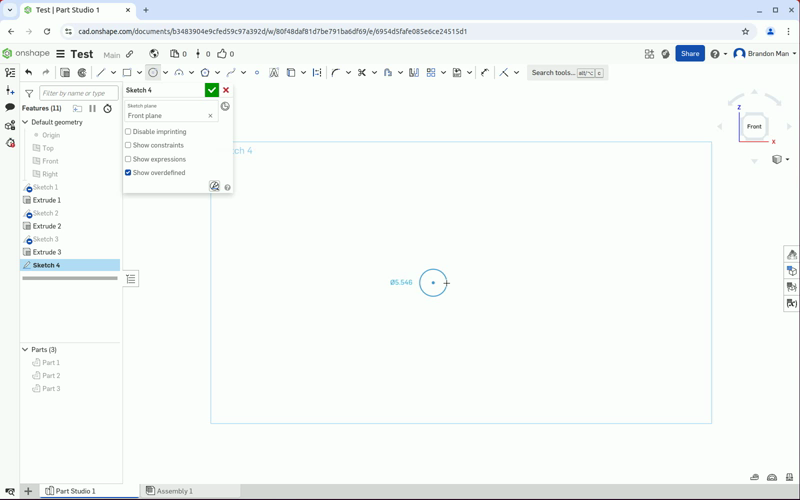
key(esc)
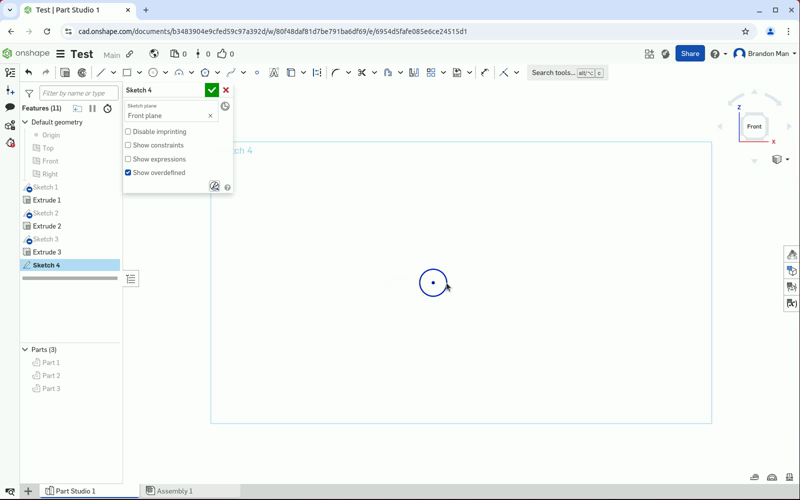
mouse_move(425, 289)
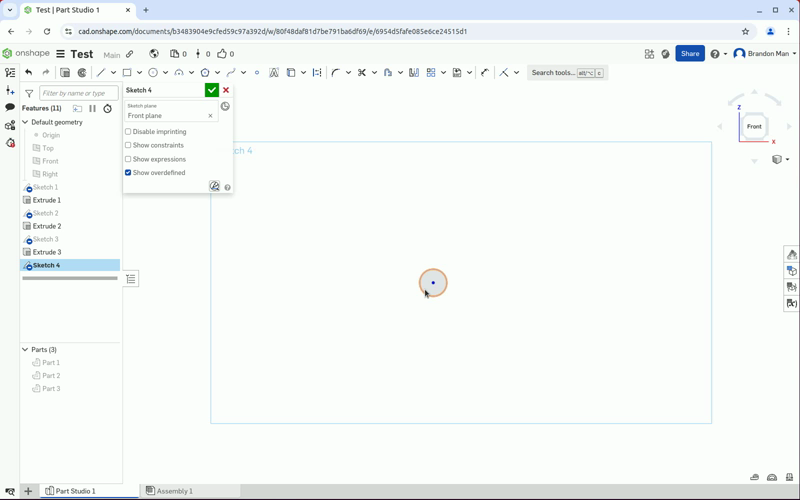
scroll(6)
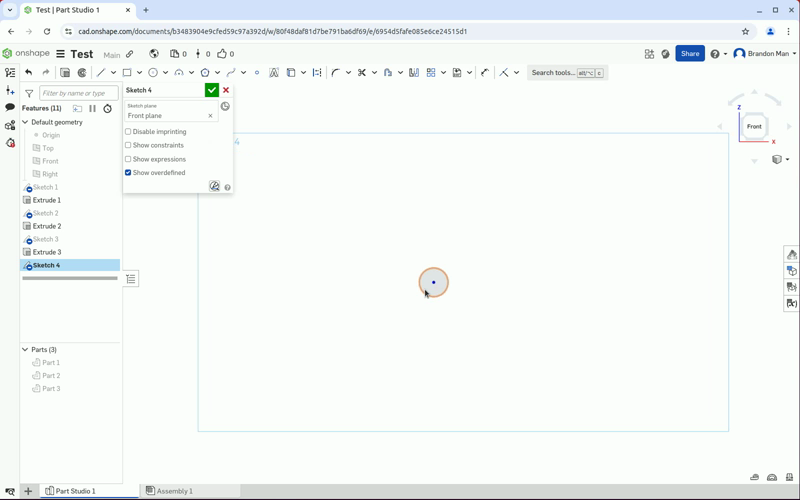
scroll(6)
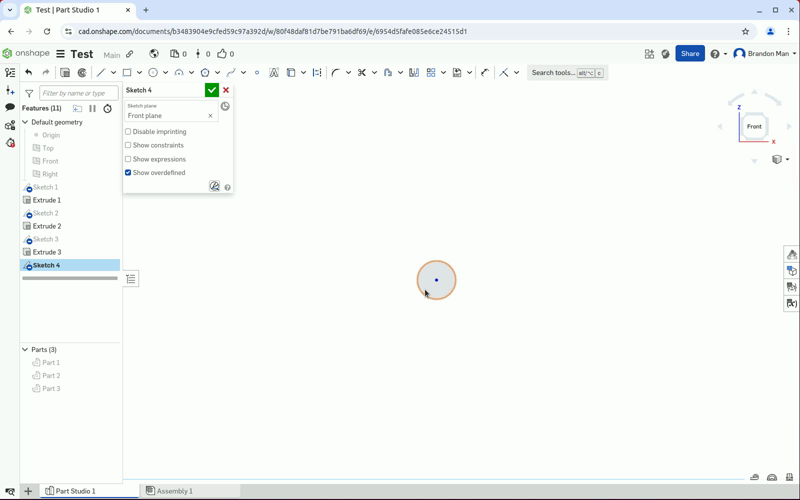
scroll(6)
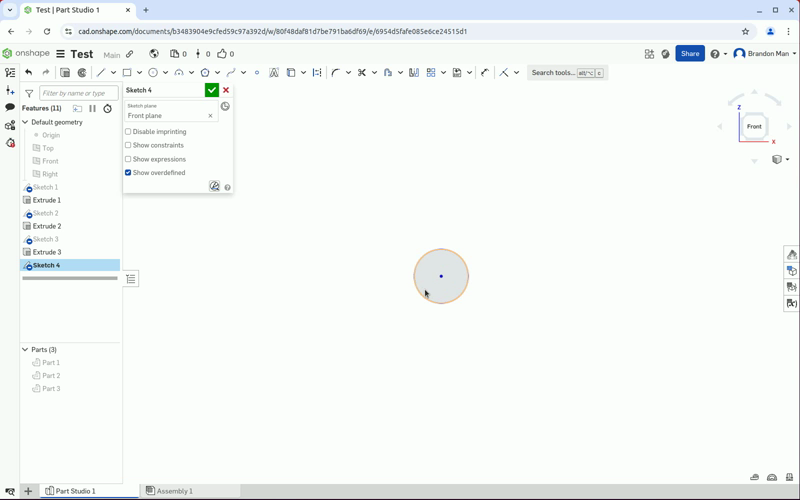
scroll(6)
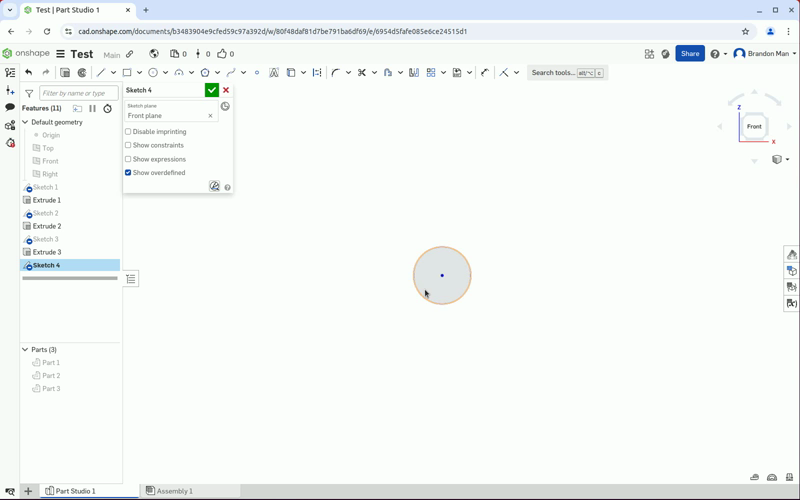
scroll(6)
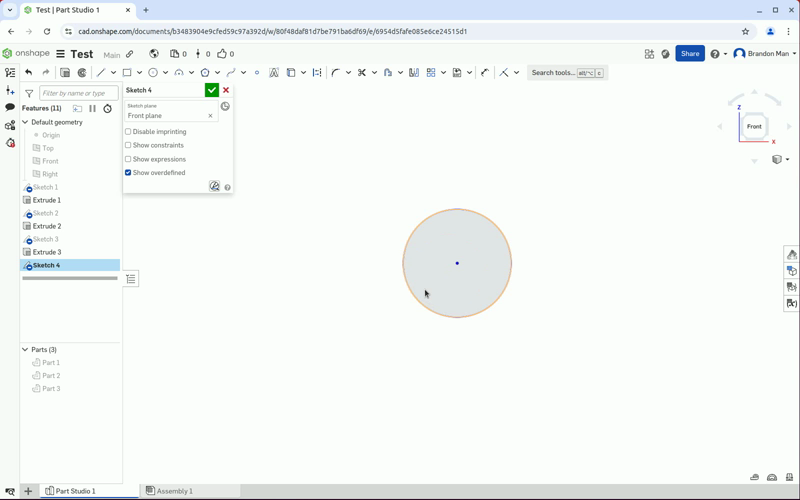
scroll(6)
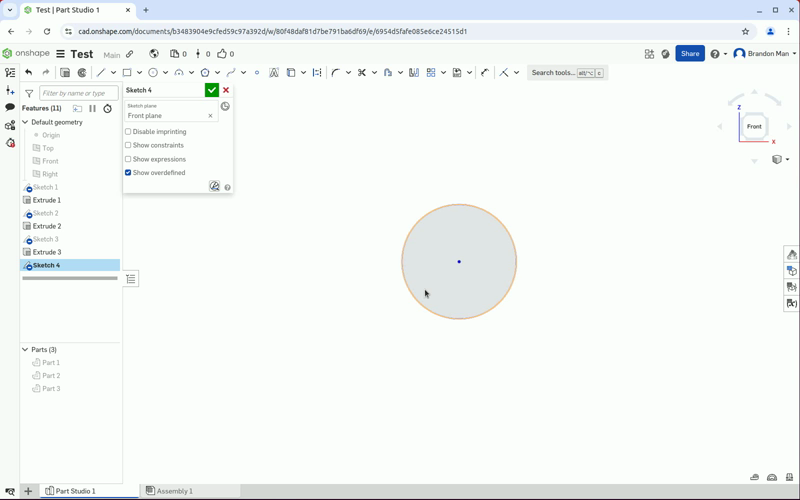
scroll(6)
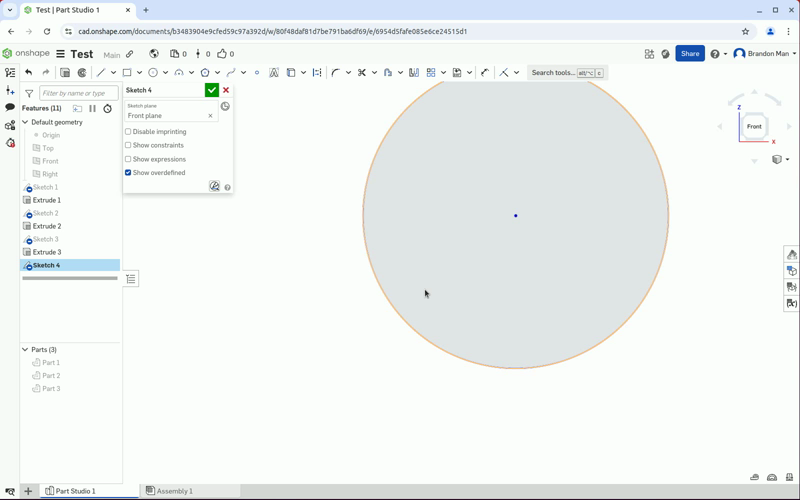
click(425, 289)
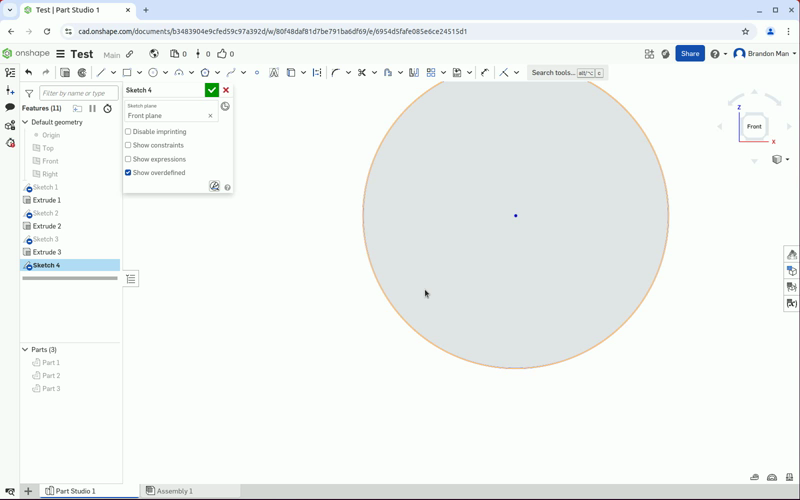
scroll(-6)
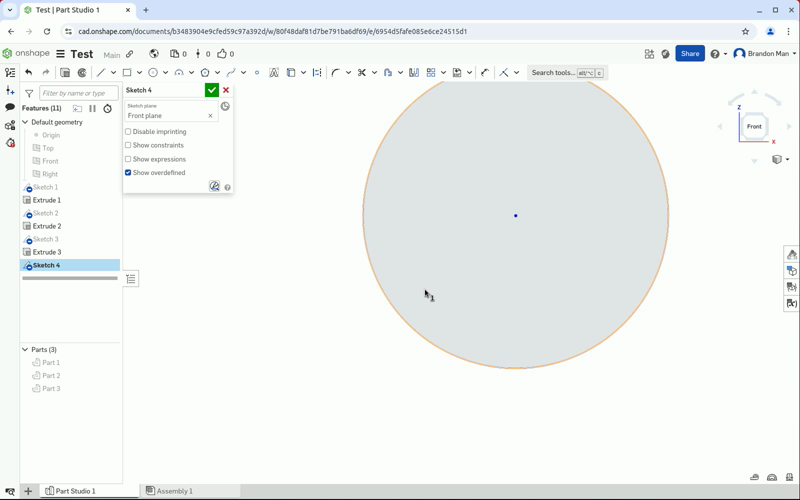
scroll(-6)
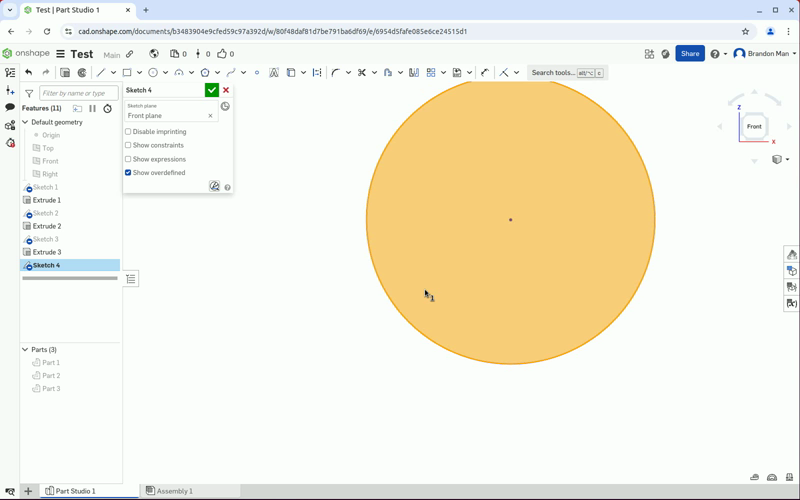
scroll(-6)
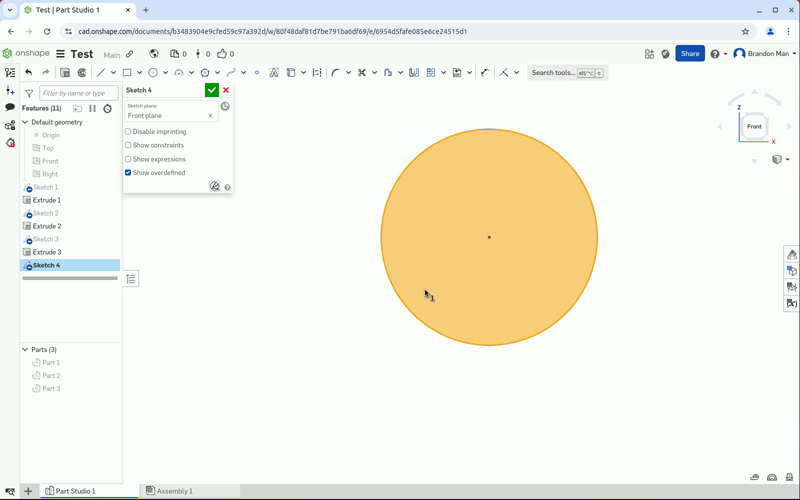
scroll(-6)
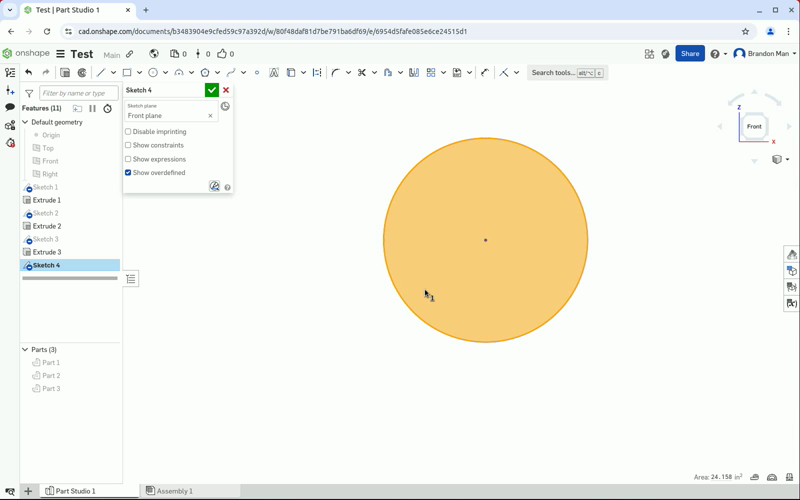
scroll(-6)
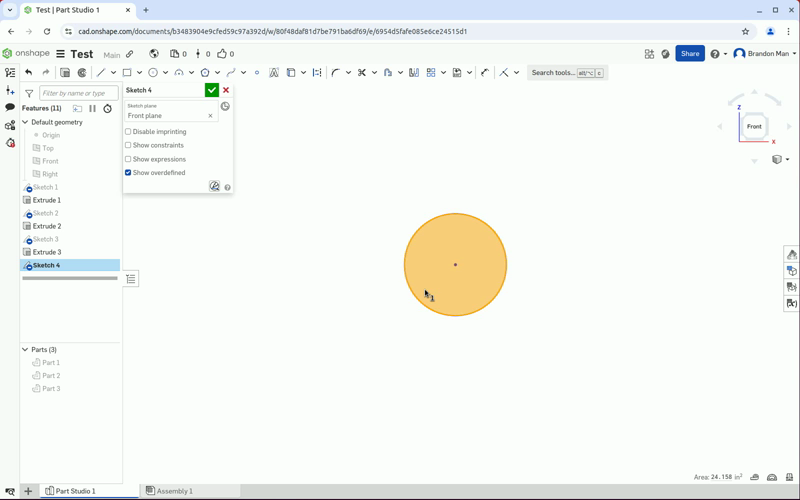
scroll(-6)
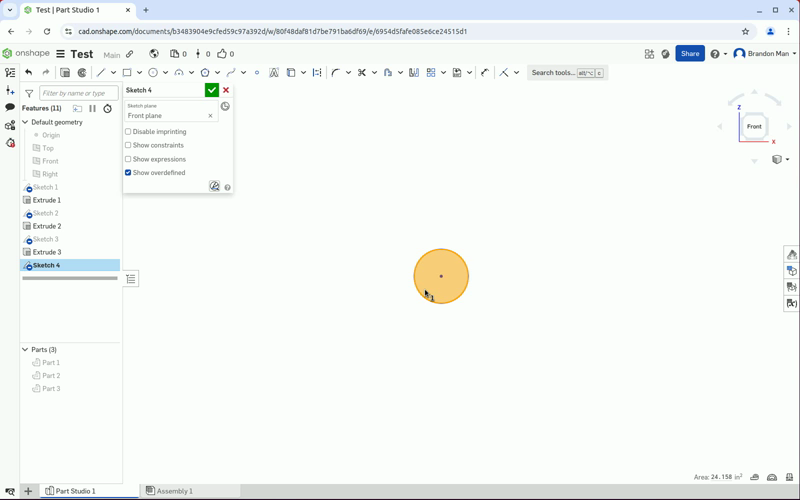
scroll(-6)
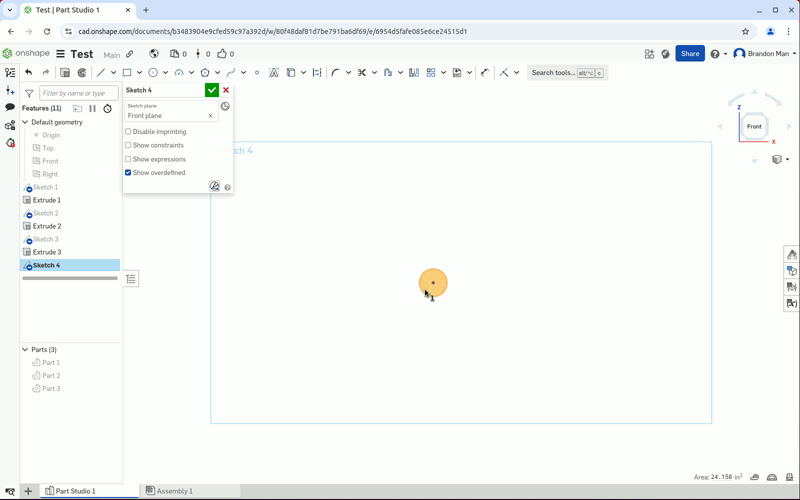
mouse_move(73, 352)
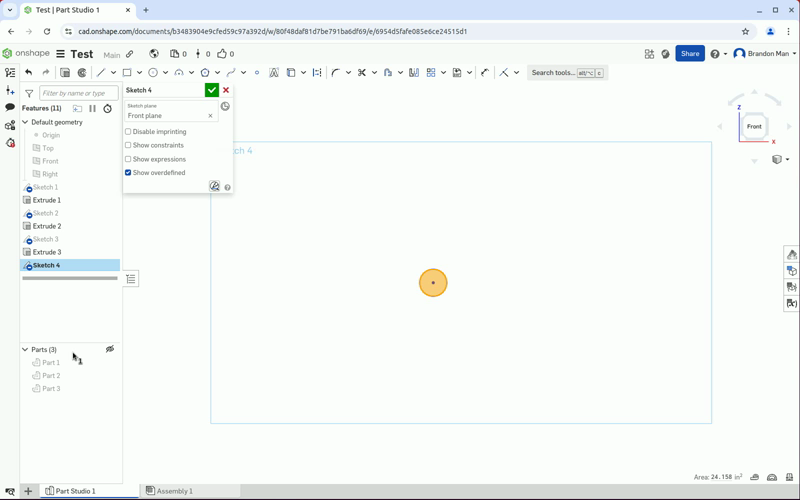
key(shift+y)
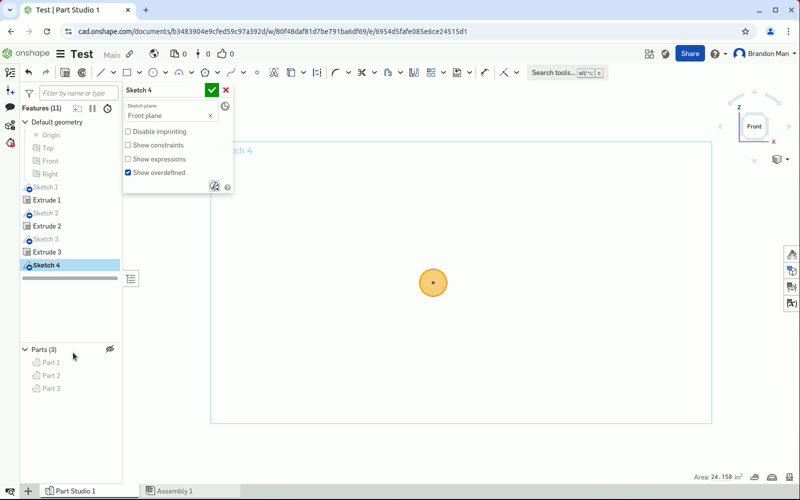
key(shift+e)
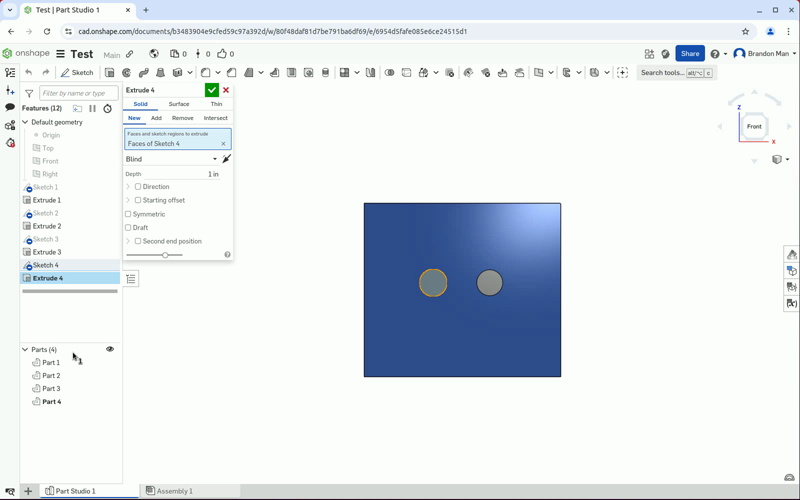
mouse_move(143, 106)
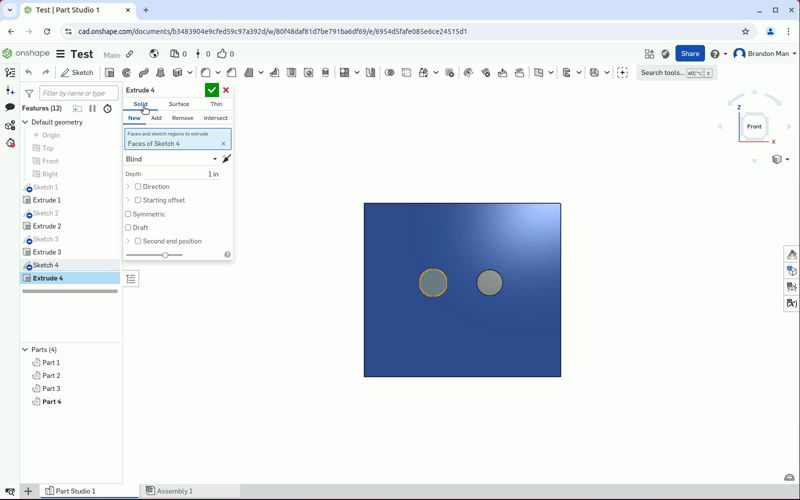
click(143, 106)
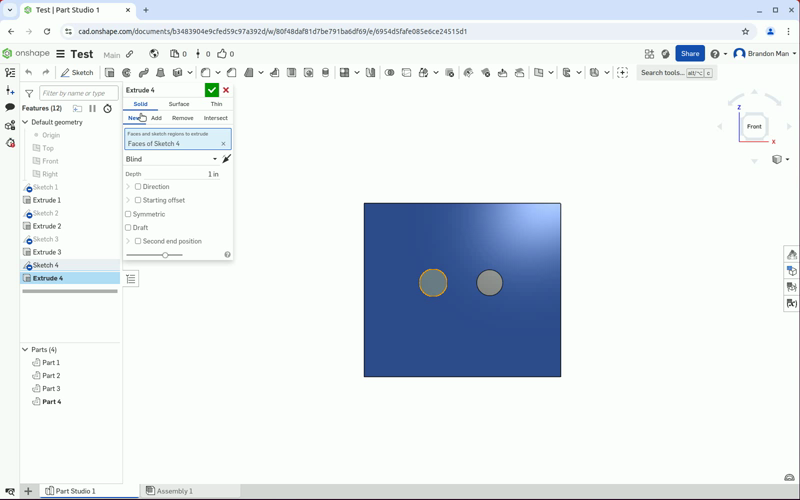
mouse_move(137, 120)
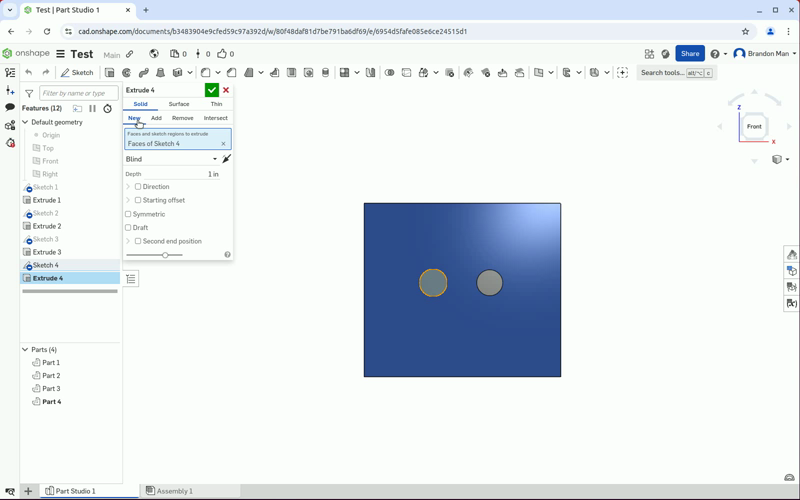
click(137, 120)
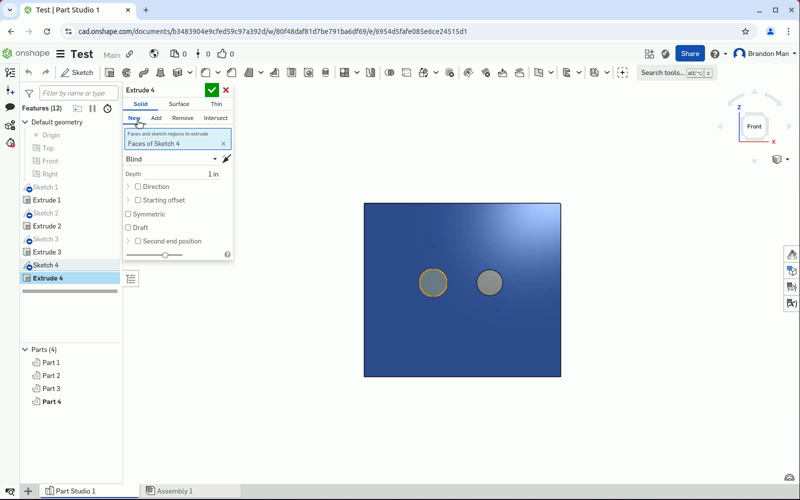
key(tab, 4)
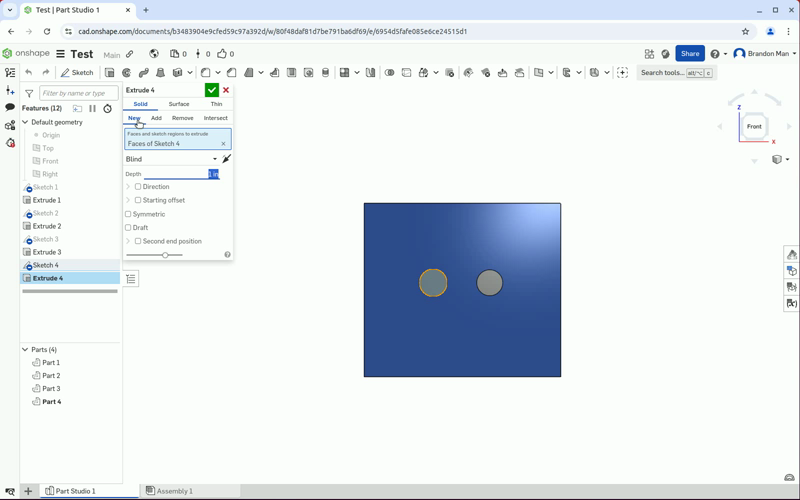
text(7.703)
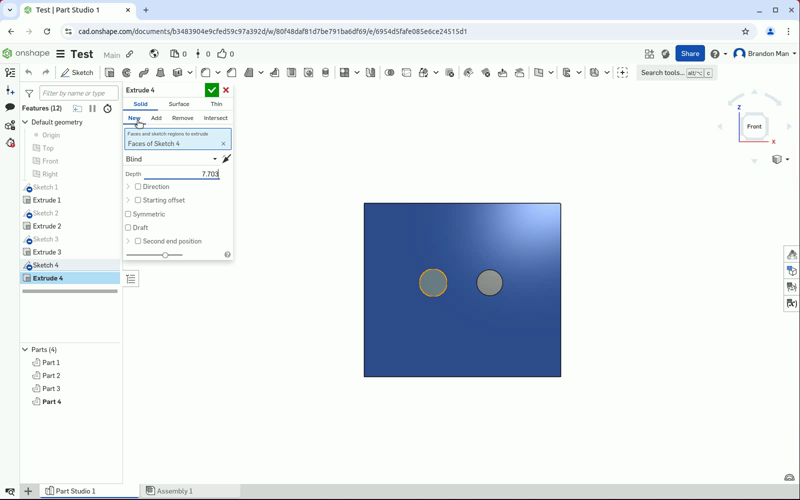
key(enter)
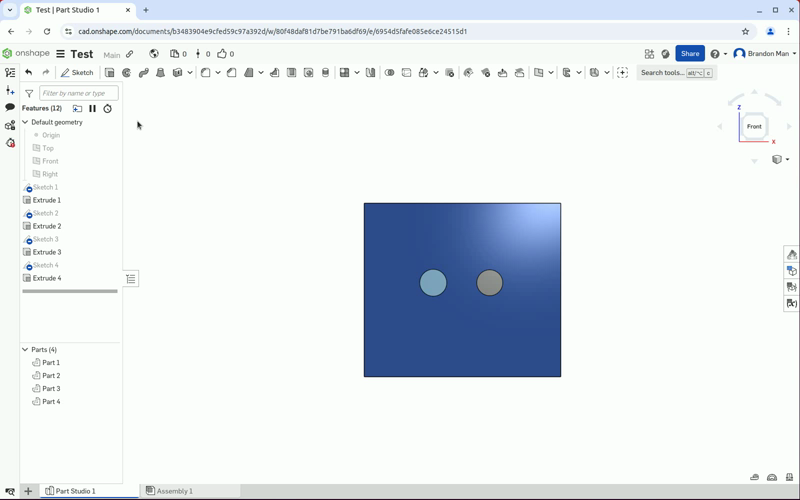
key(shift+h)
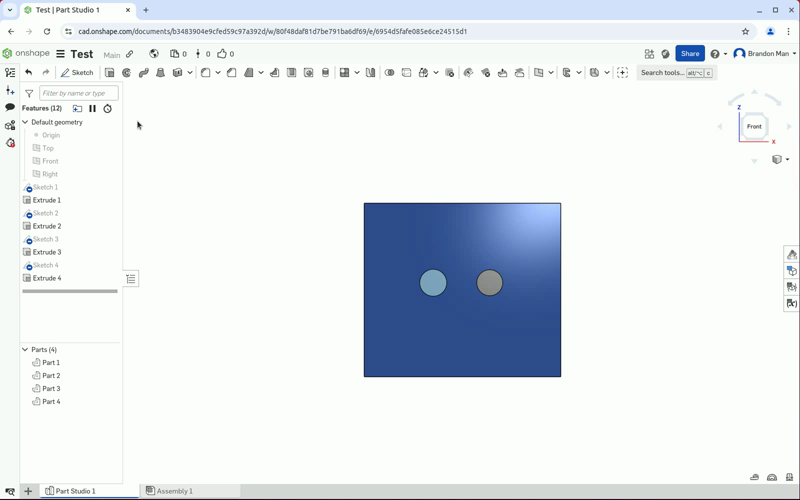
key(shift+h)
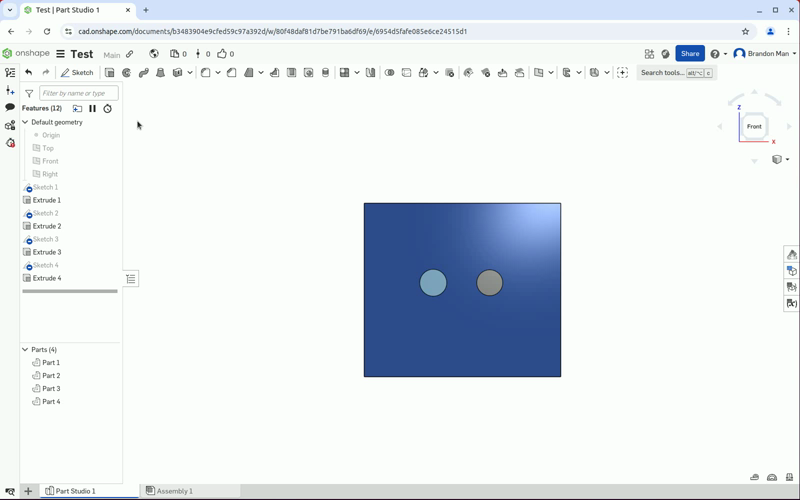
mouse_move(73, 189)
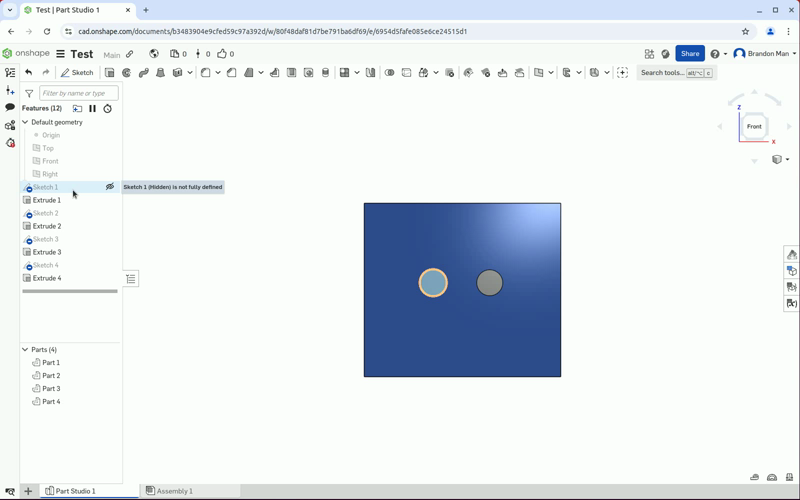
click(73, 189)
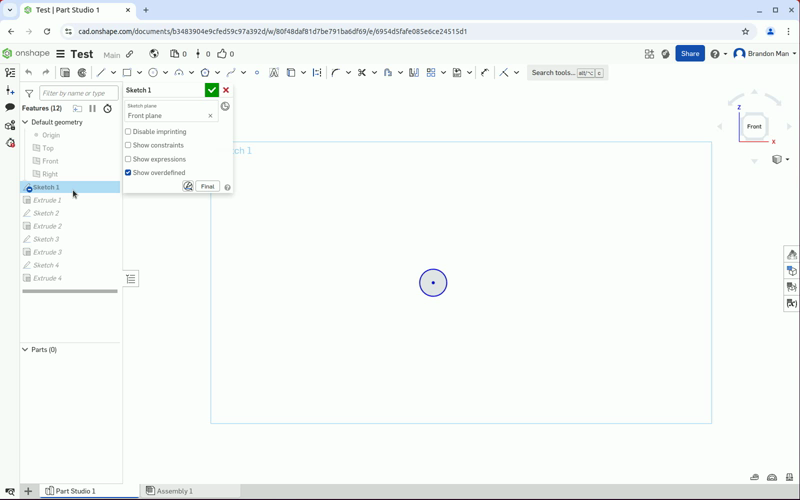
mouse_move(229, 92)
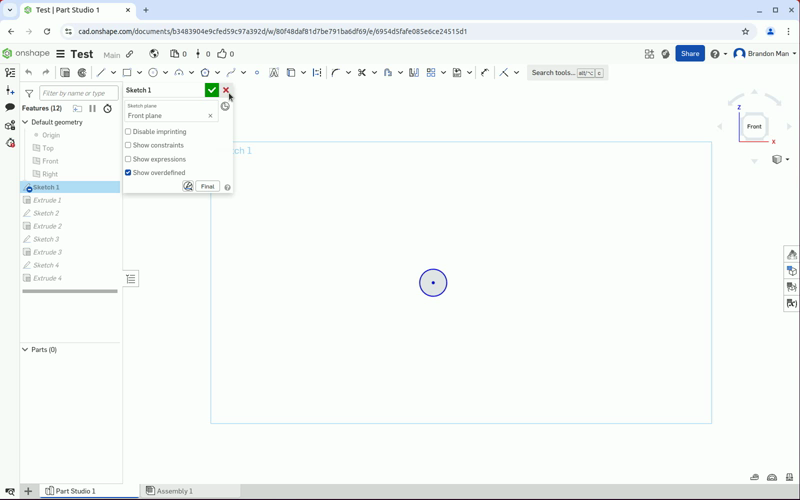
click(229, 92)
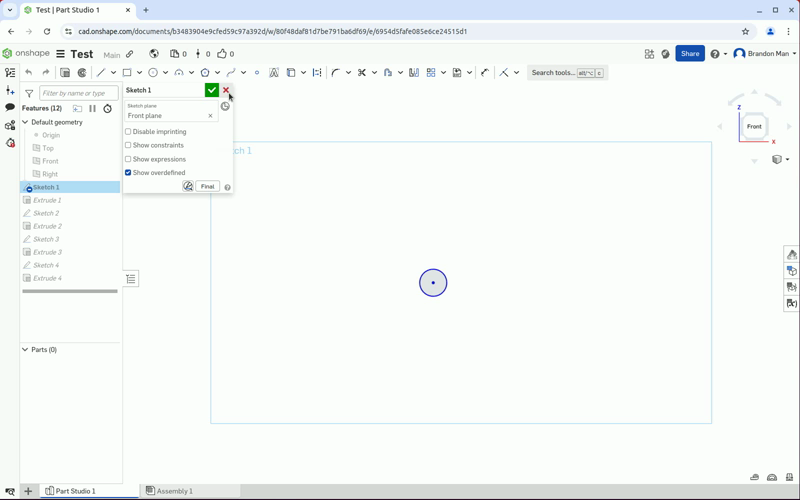
key(shift+s)
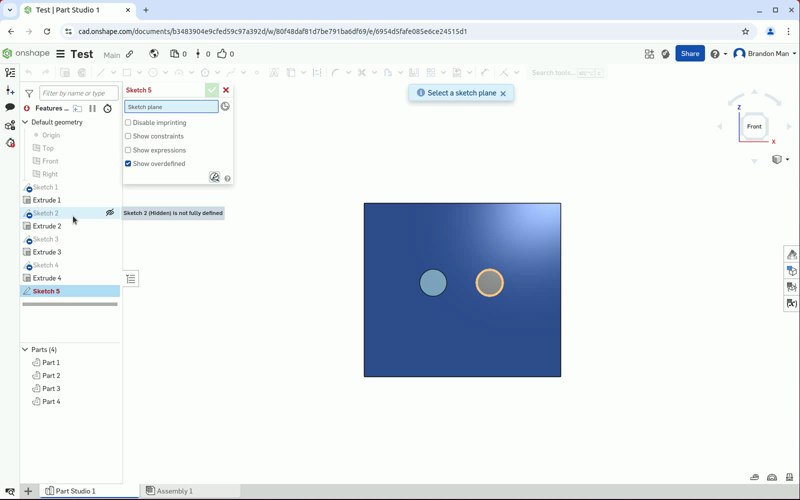
scroll(3)
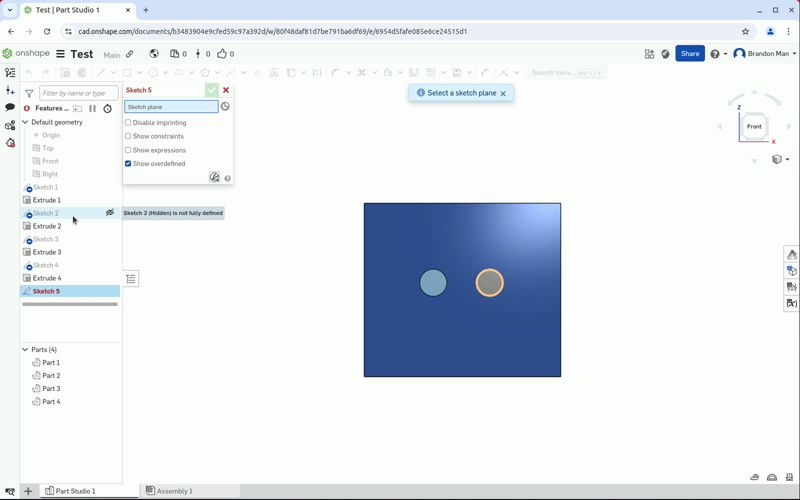
mouse_move(73, 163)
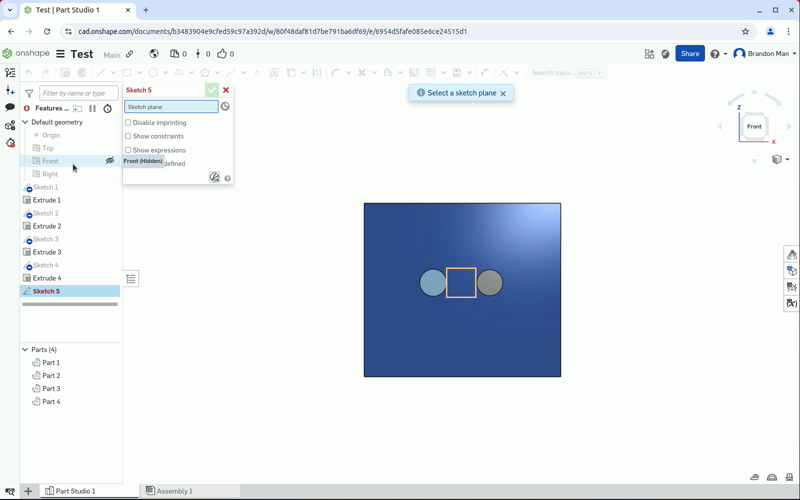
click(73, 163)
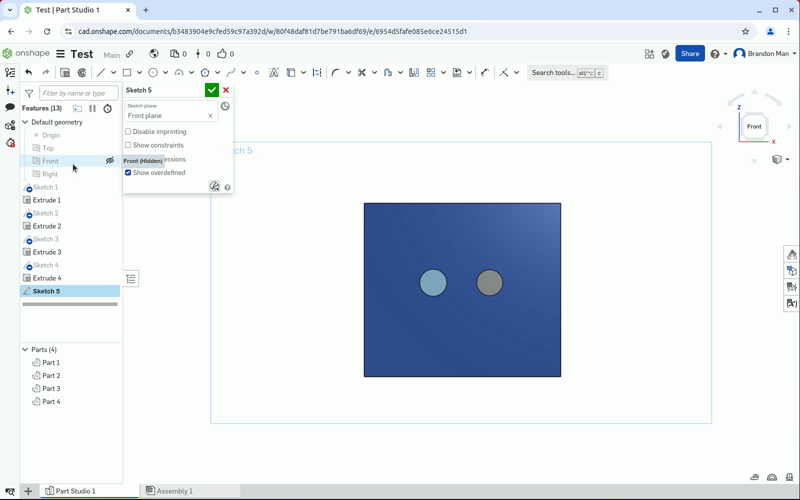
mouse_move(73, 352)
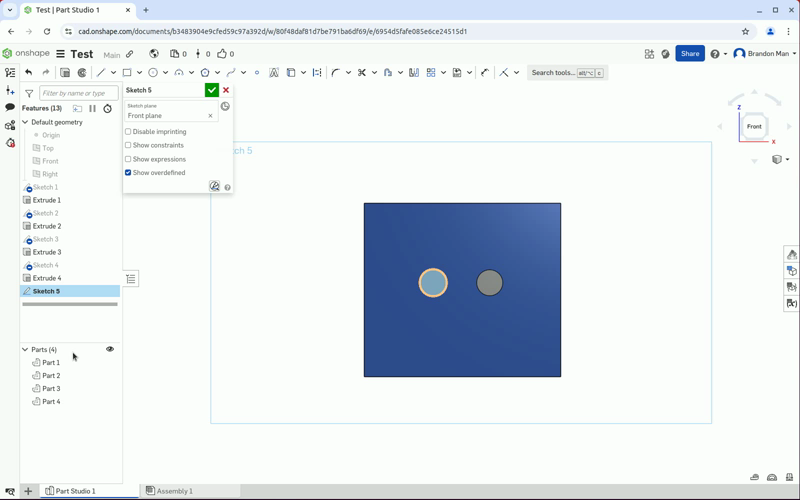
key(y)
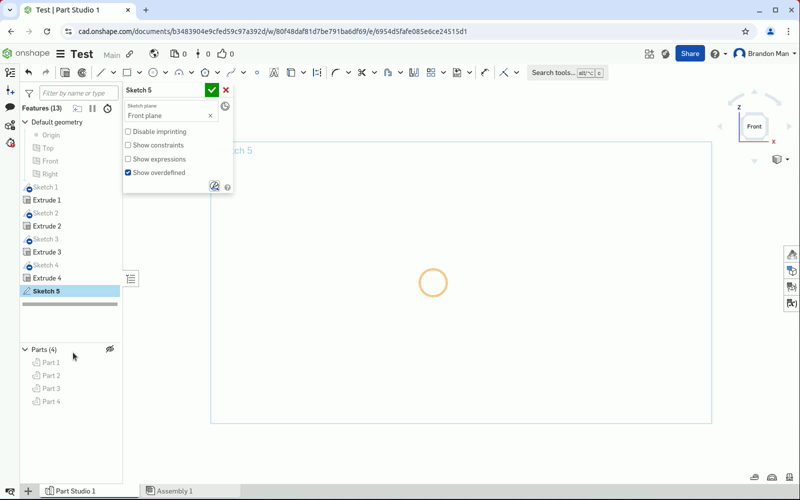
key(c)
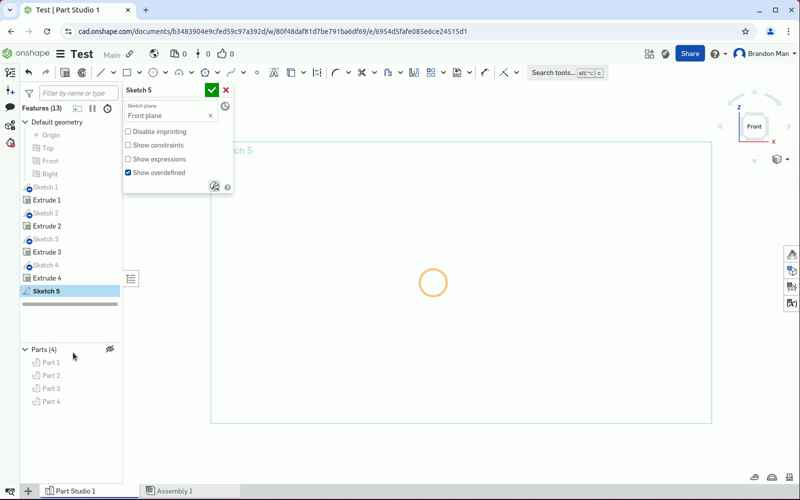
key_down(shift)
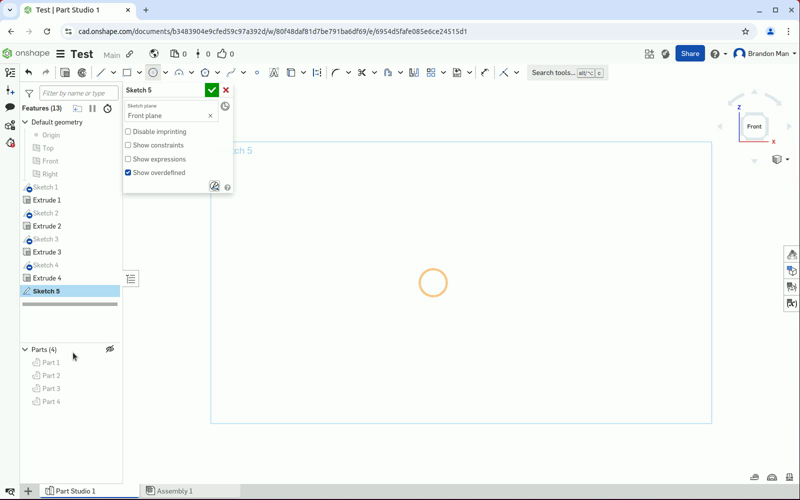
mouse_move(489, 282)
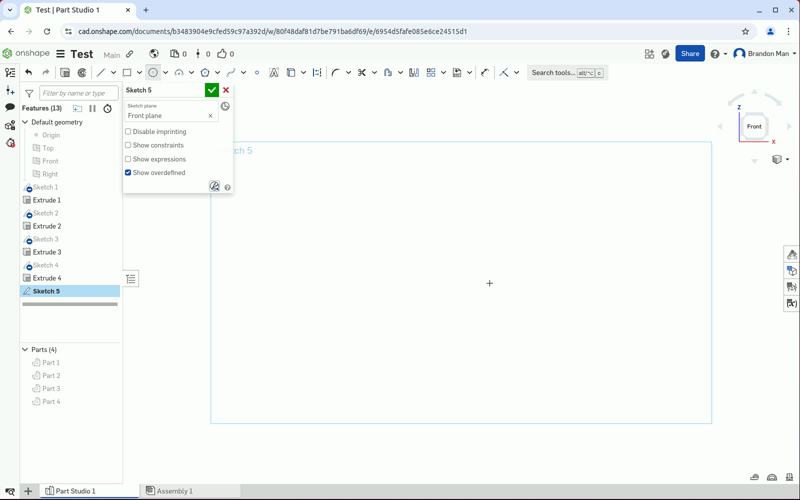
click(489, 282)
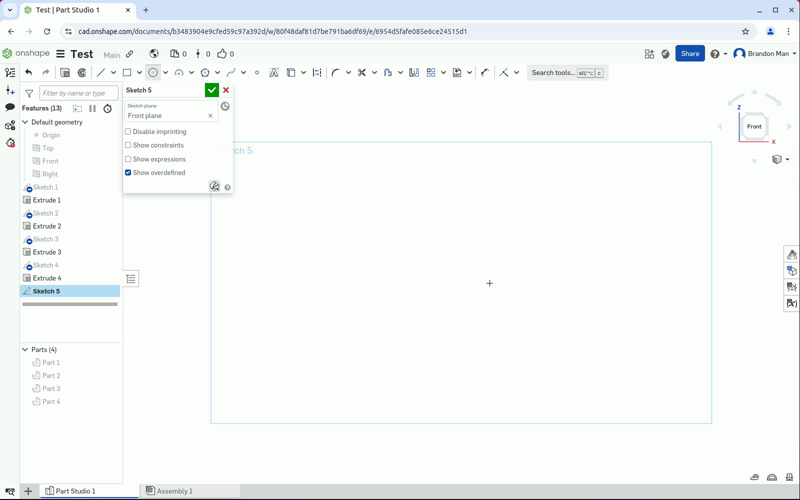
key_up(shift)
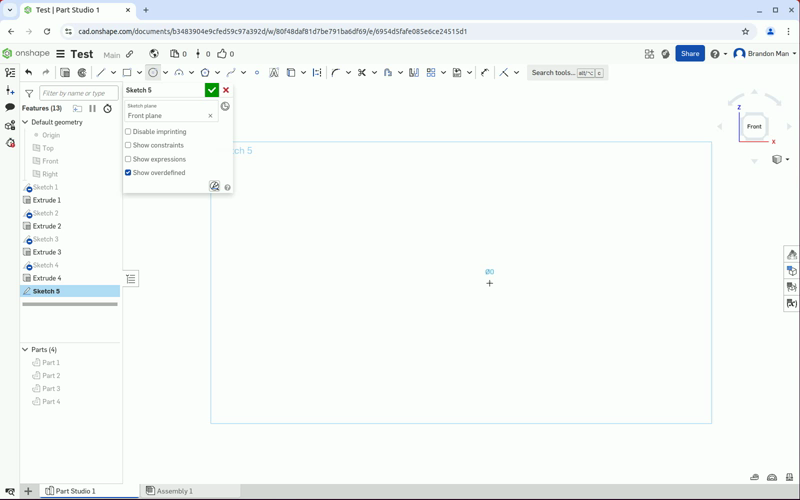
mouse_move(502, 282)
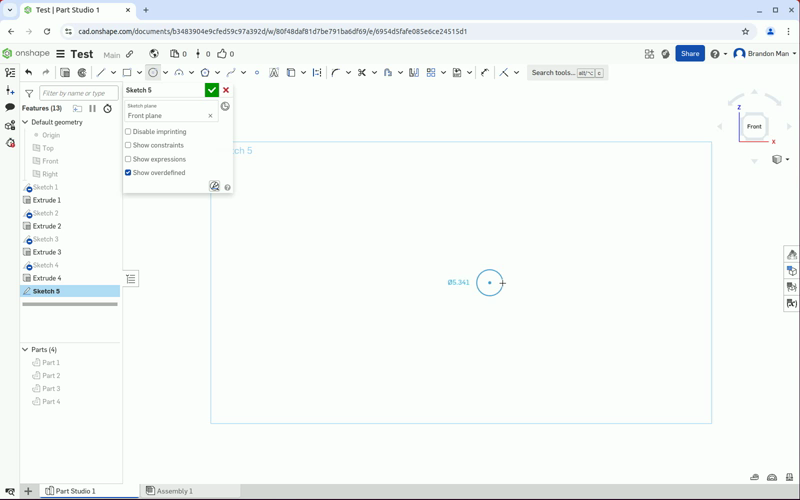
click(502, 282)
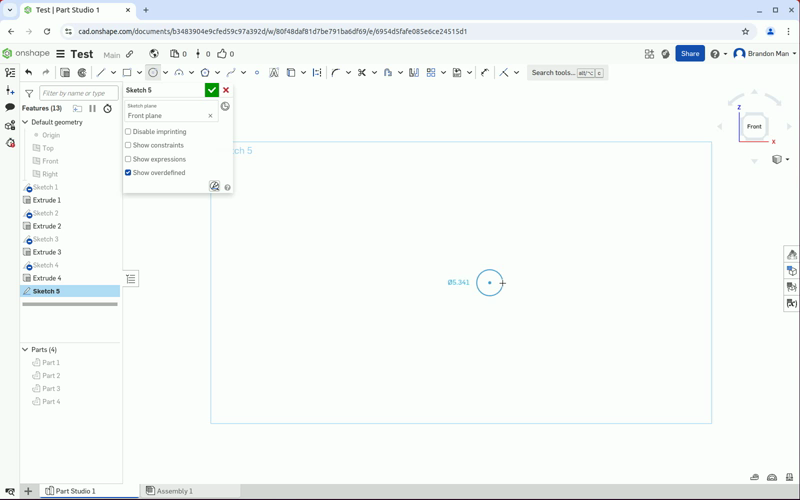
key(esc)
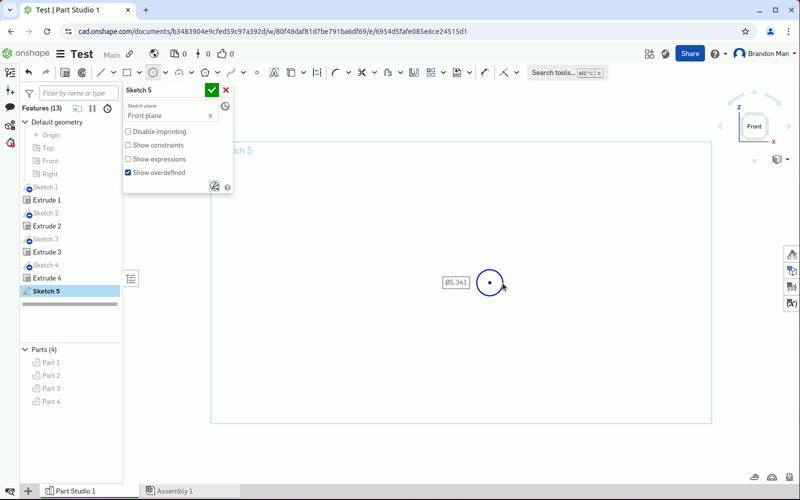
mouse_move(484, 287)
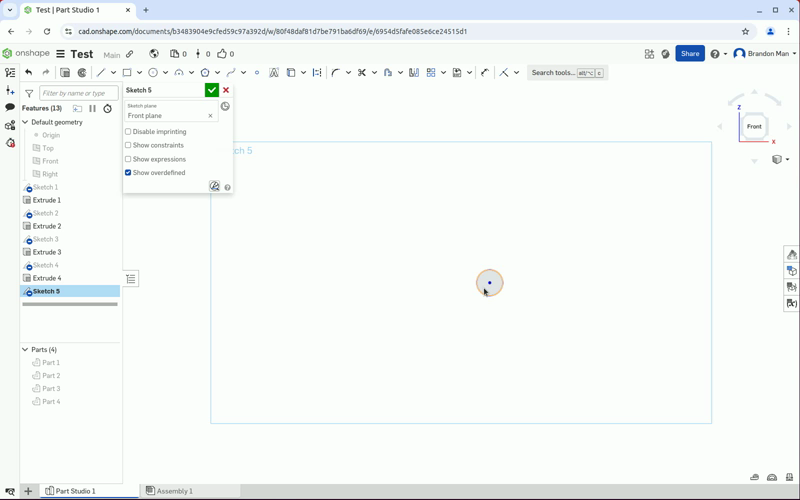
scroll(6)
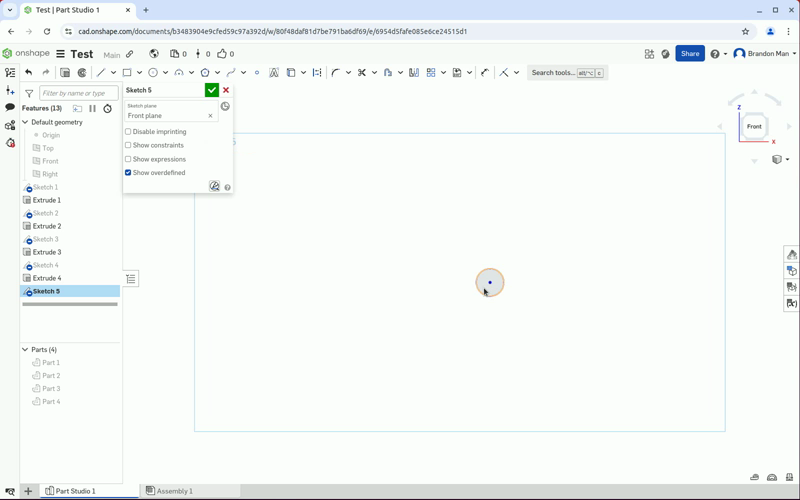
scroll(6)
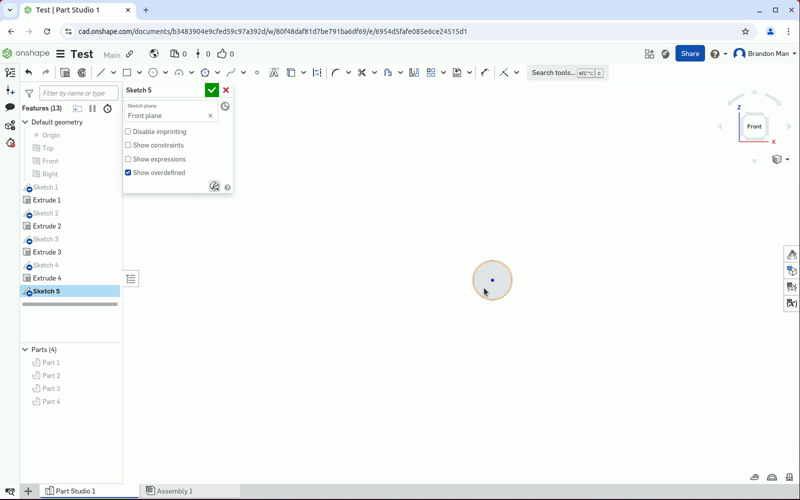
scroll(6)
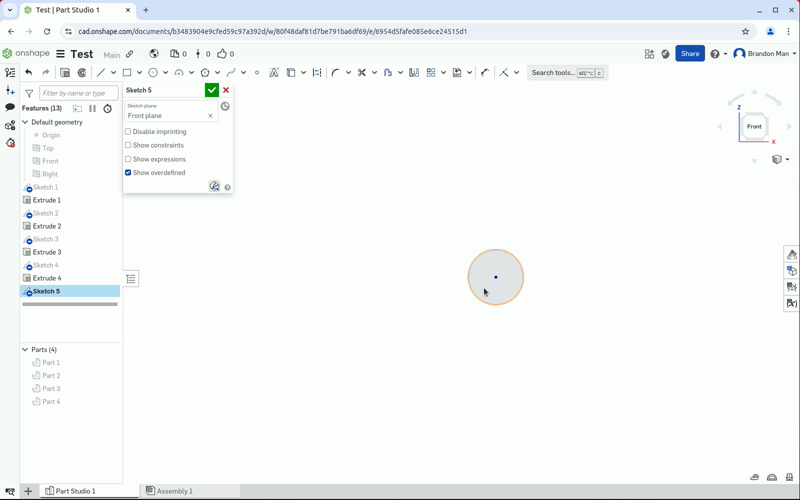
scroll(6)
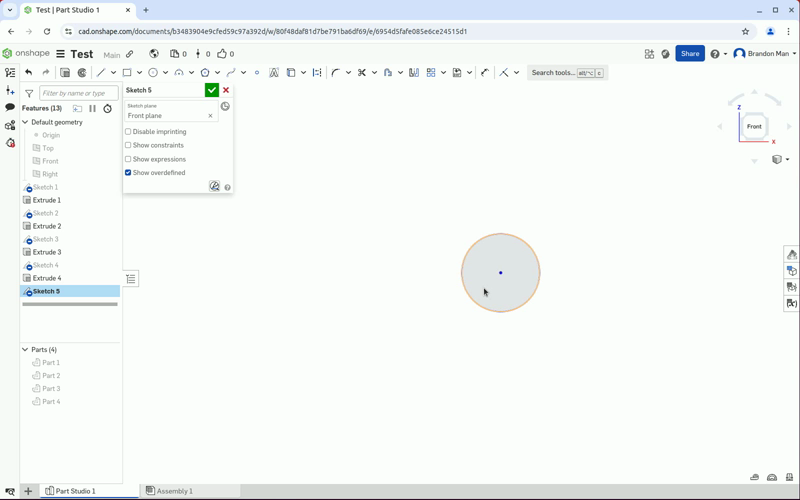
scroll(6)
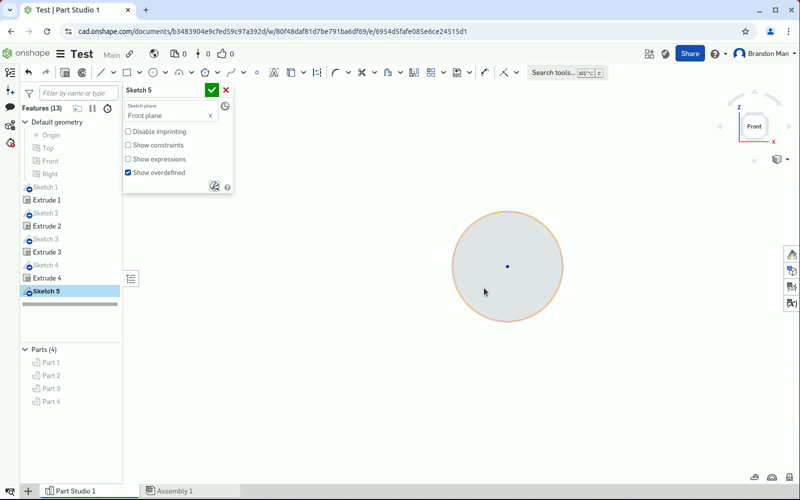
scroll(6)
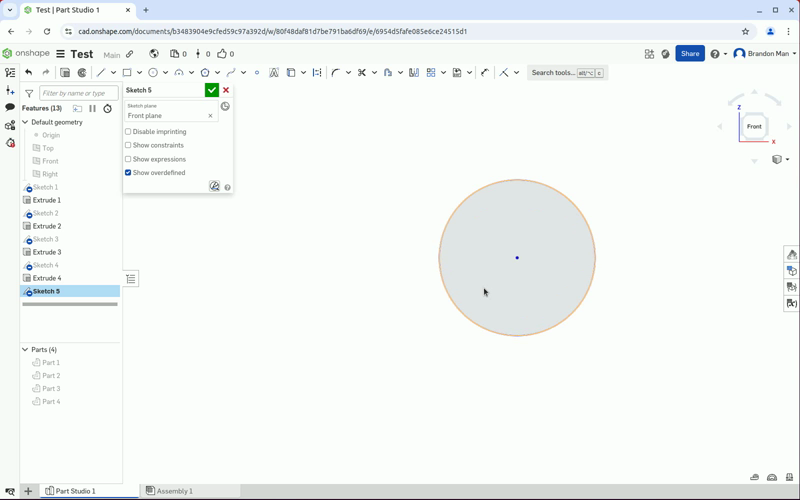
scroll(6)
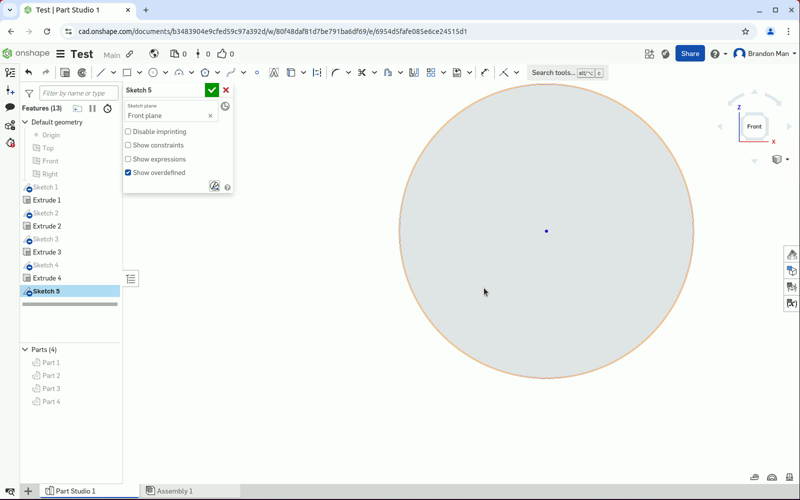
click(484, 287)
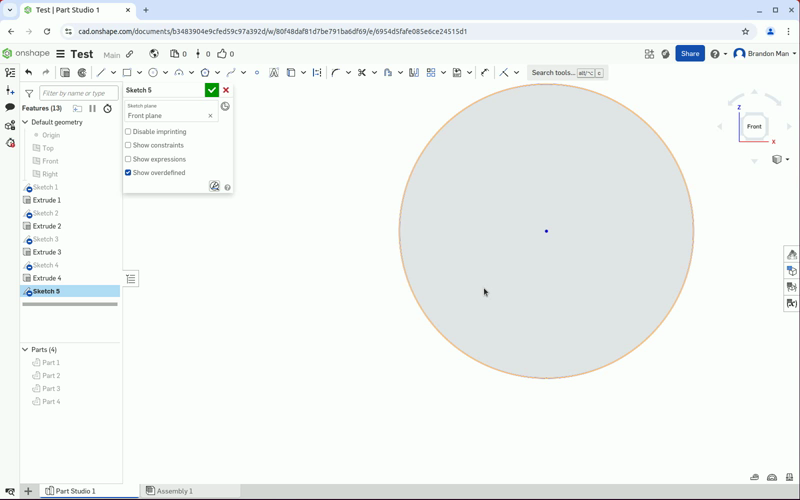
scroll(-6)
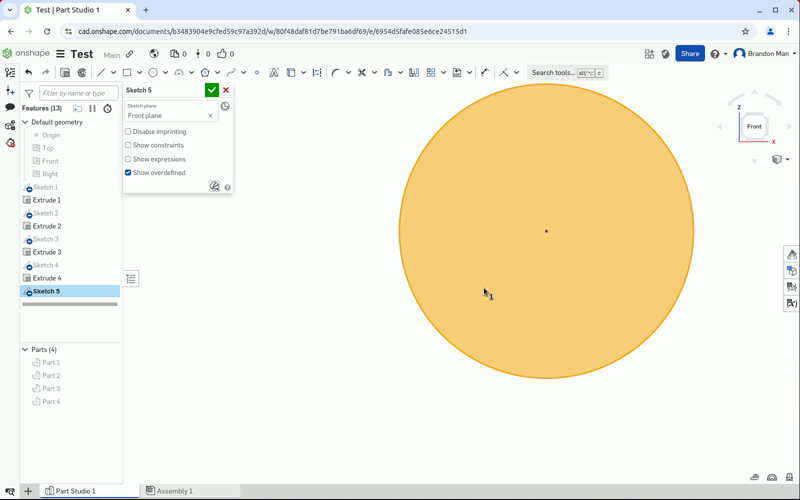
scroll(-6)
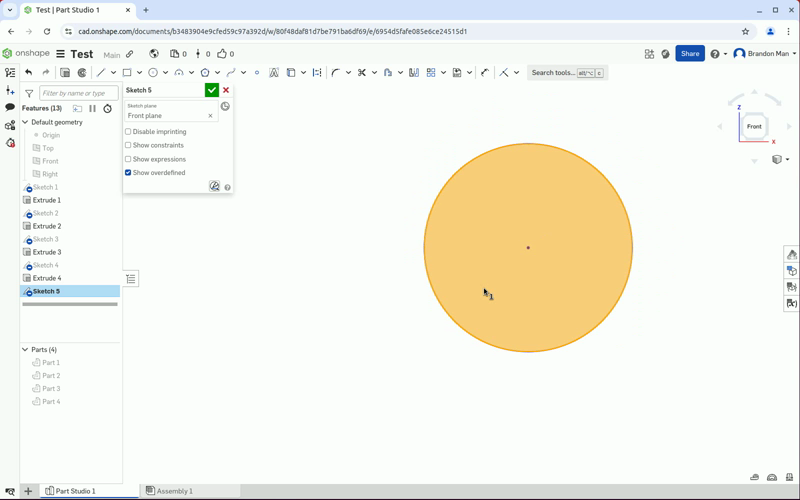
scroll(-6)
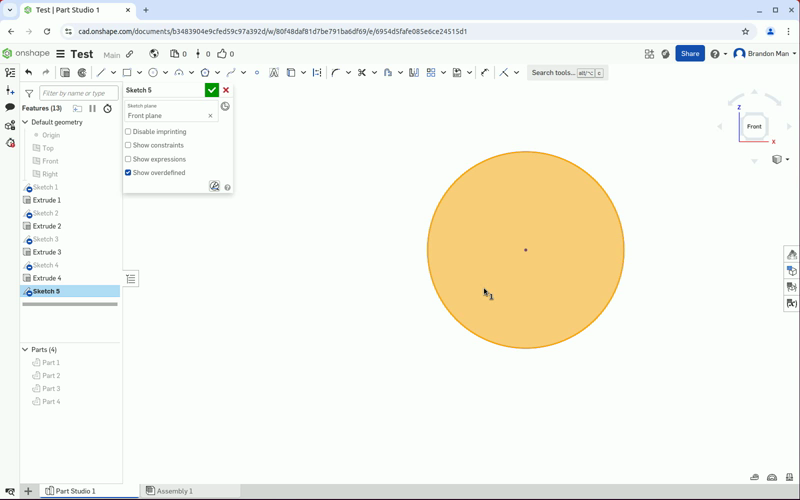
scroll(-6)
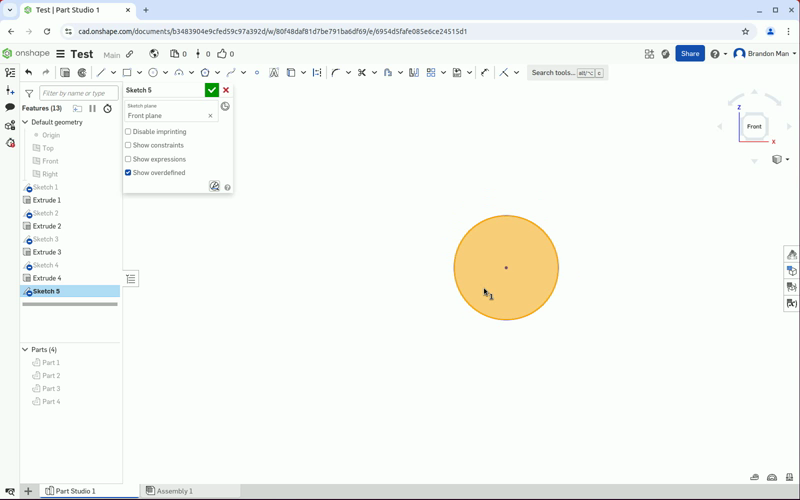
scroll(-6)
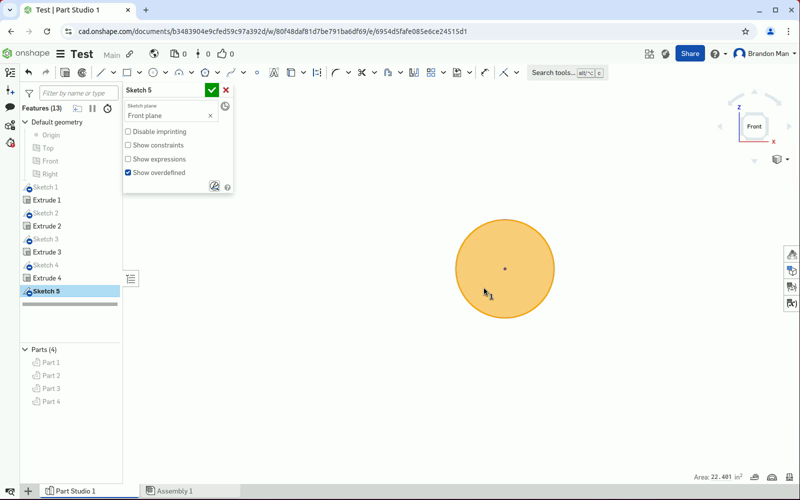
scroll(-6)
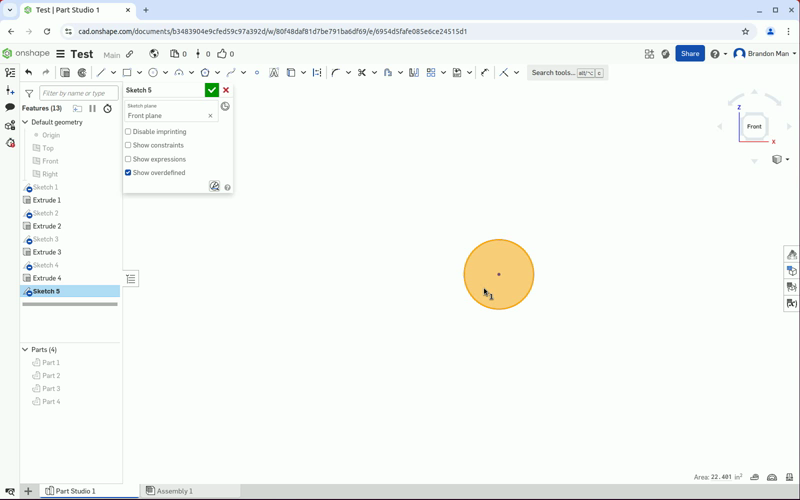
scroll(-6)
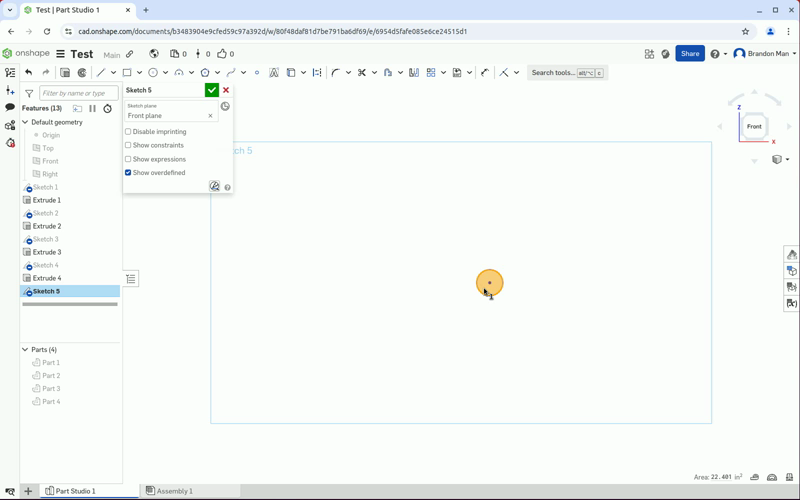
mouse_move(73, 352)
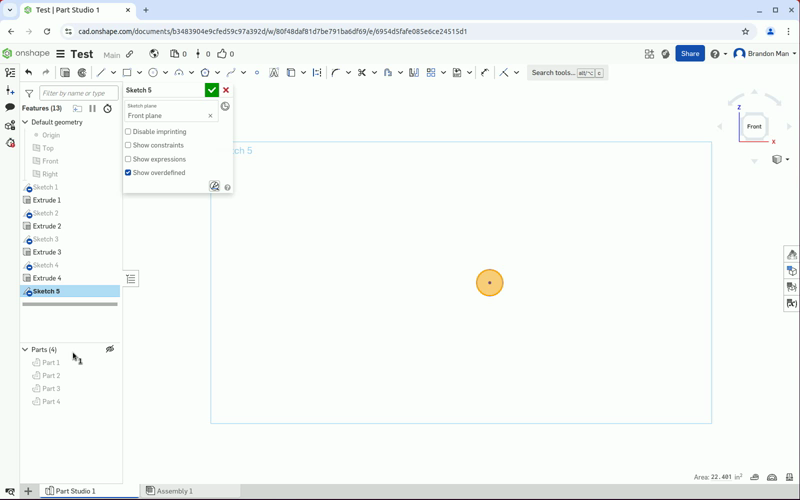
key(shift+y)
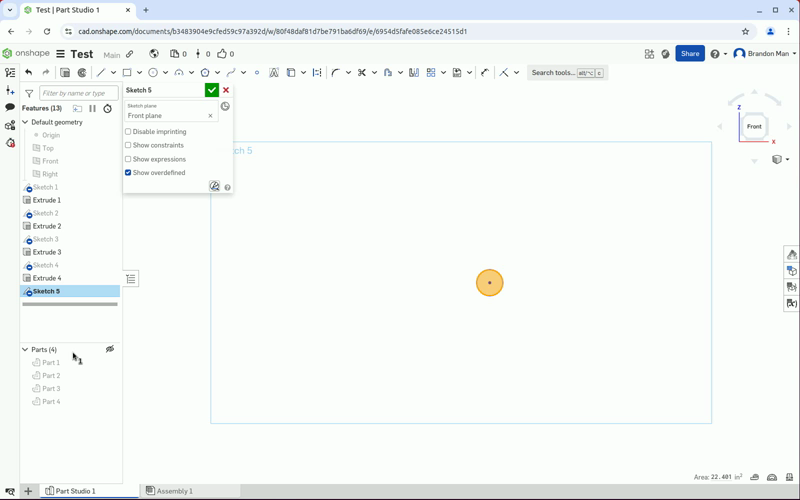
key(shift+e)
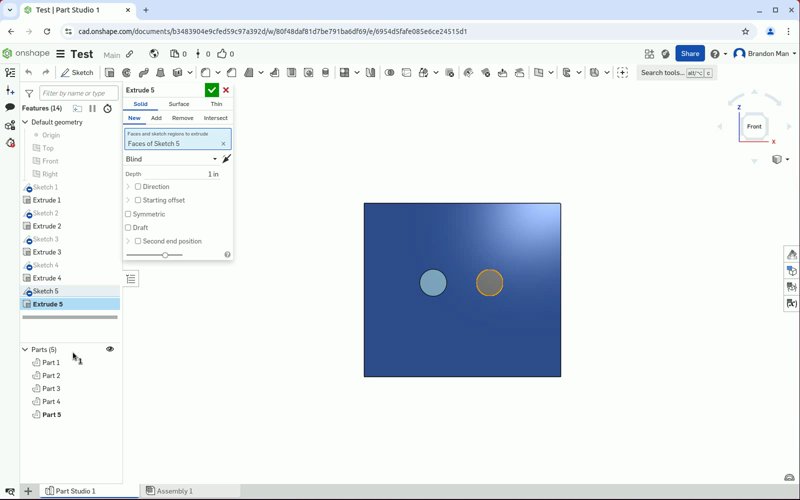
mouse_move(143, 106)
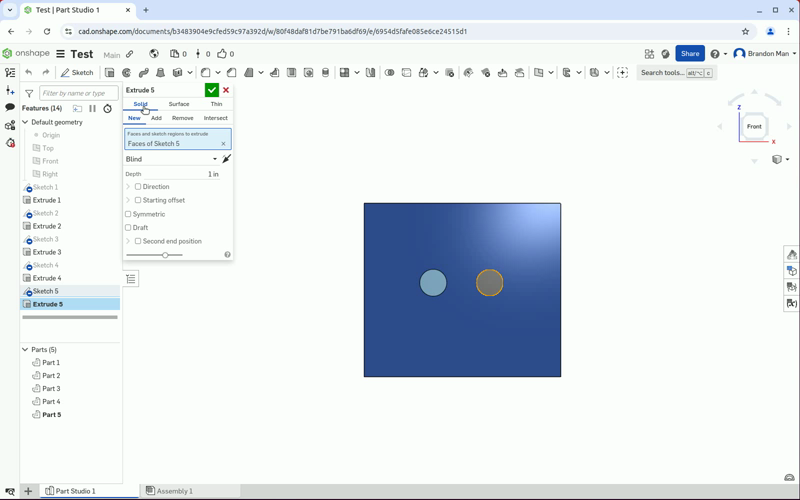
click(143, 106)
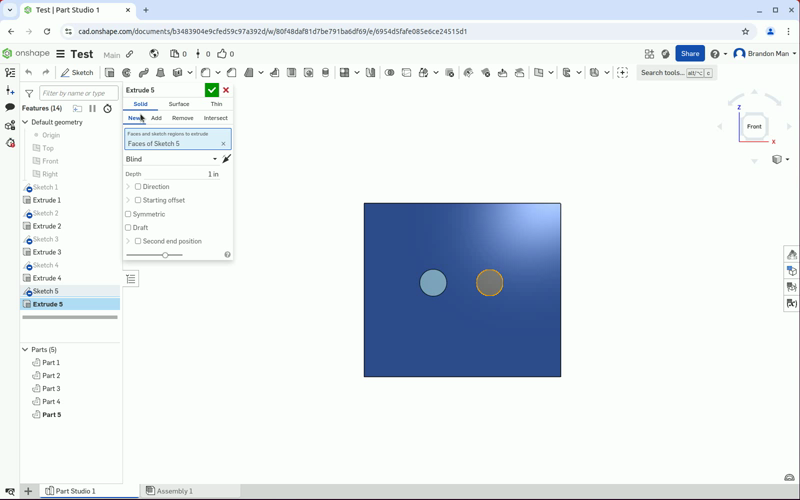
mouse_move(137, 120)
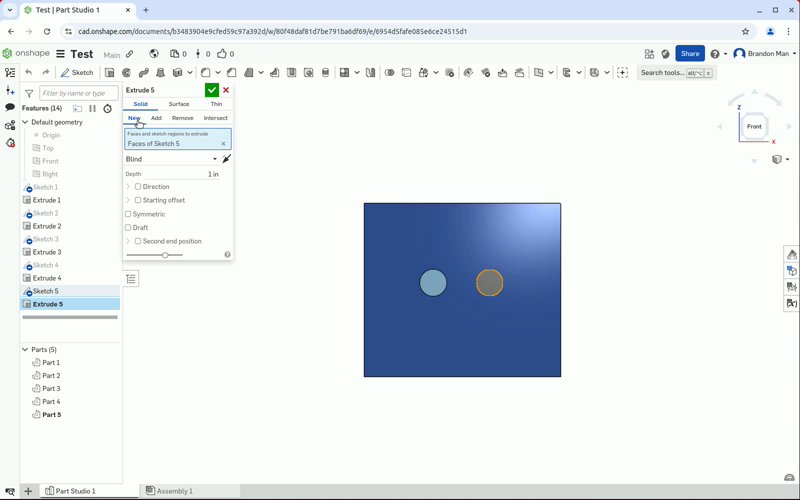
click(137, 120)
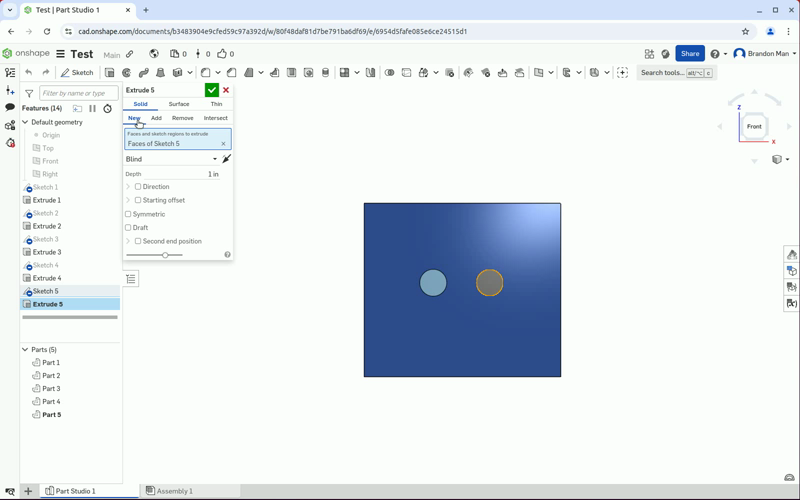
key(tab, 4)
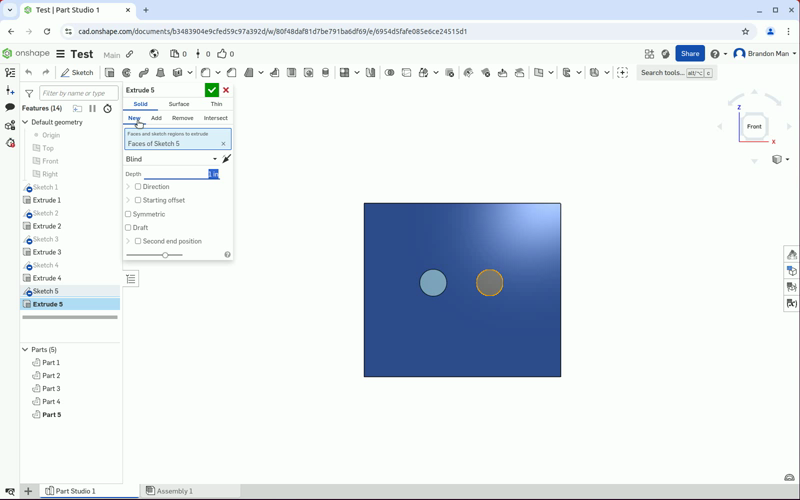
text(7.703)
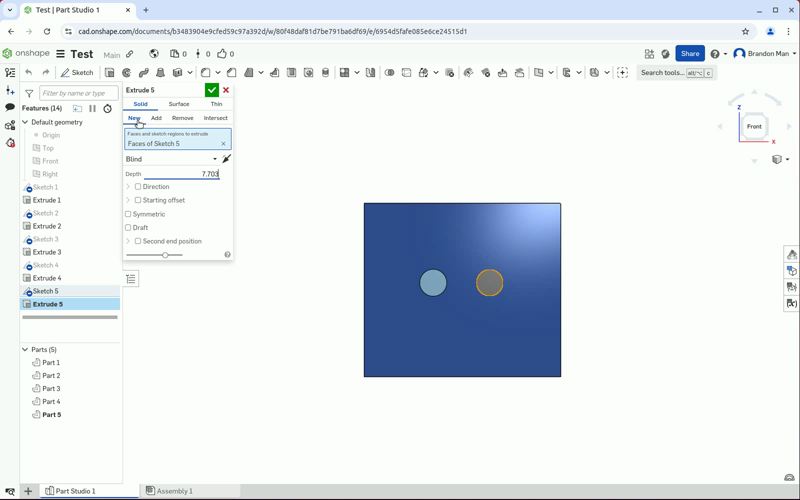
key(enter)
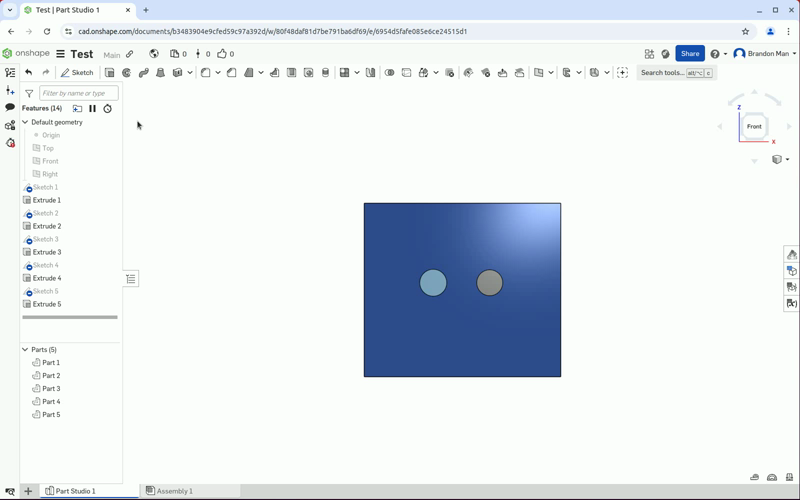
key(shift+h)
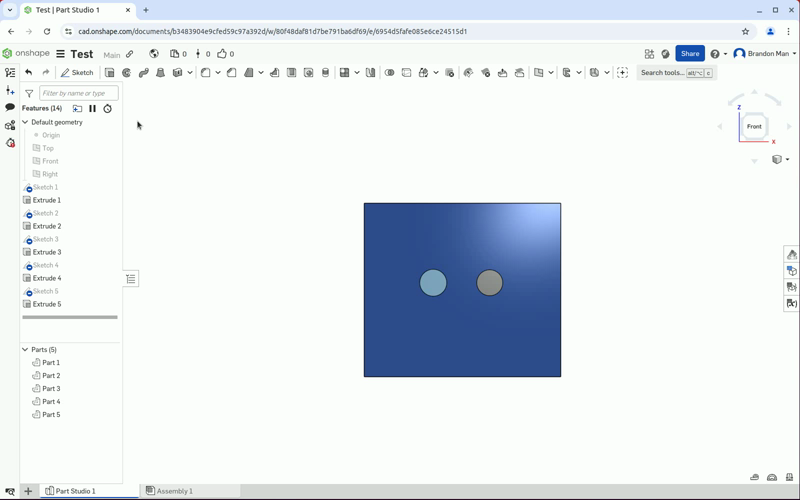
key(shift+h)
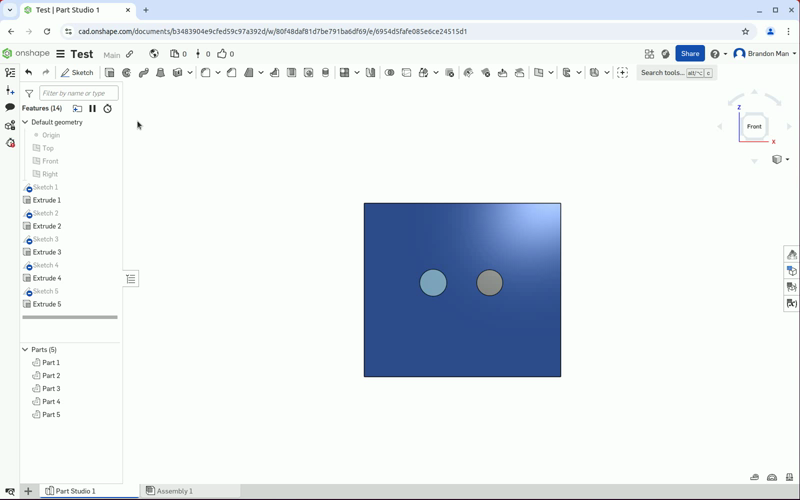
mouse_move(73, 189)
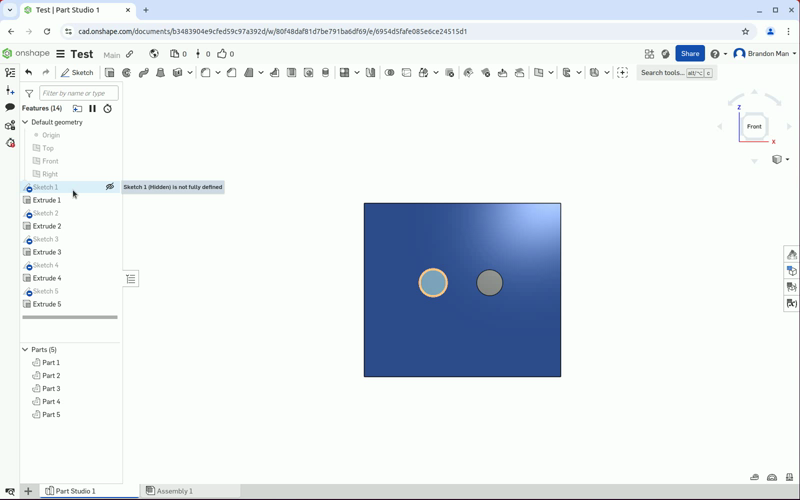
click(73, 189)
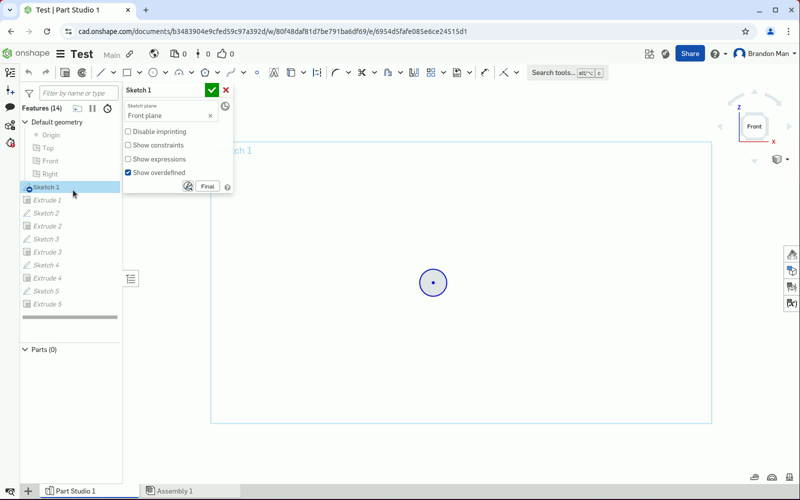
mouse_move(229, 92)
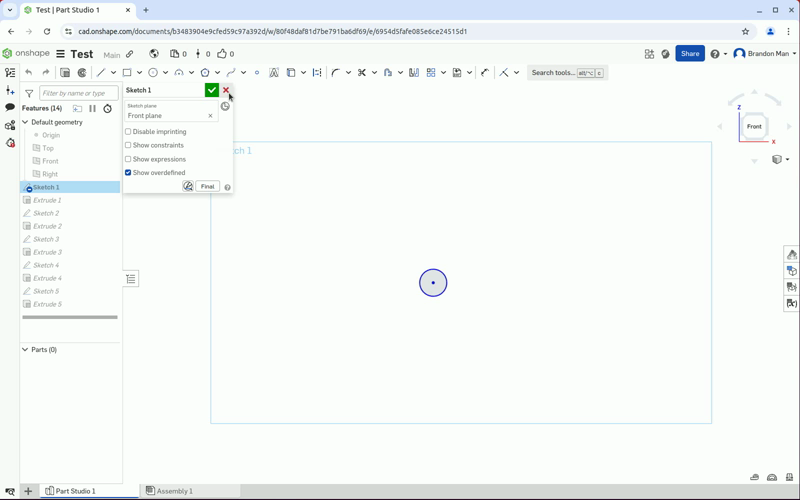
click(229, 92)
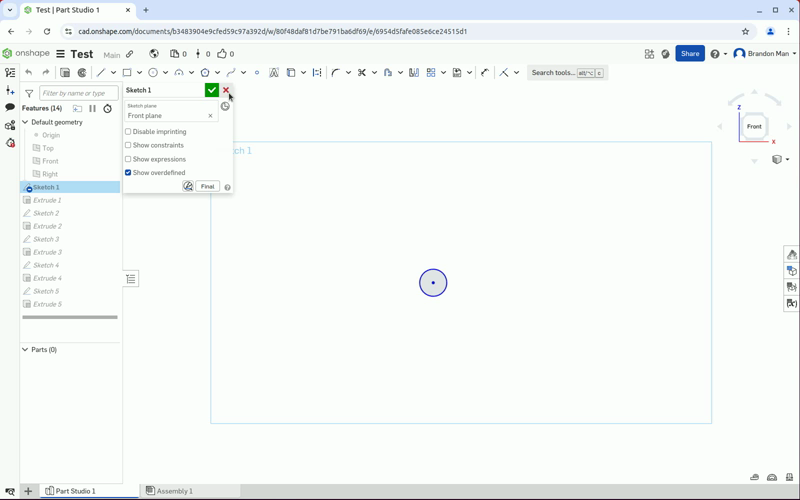
key(shift+s)
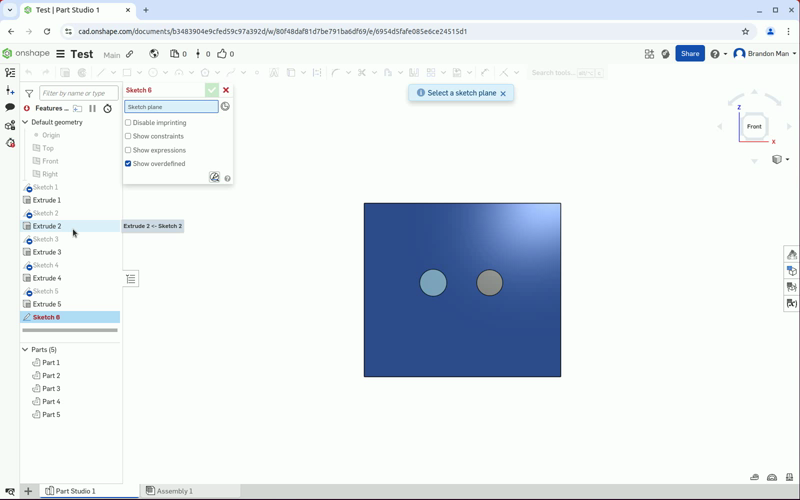
scroll(3)
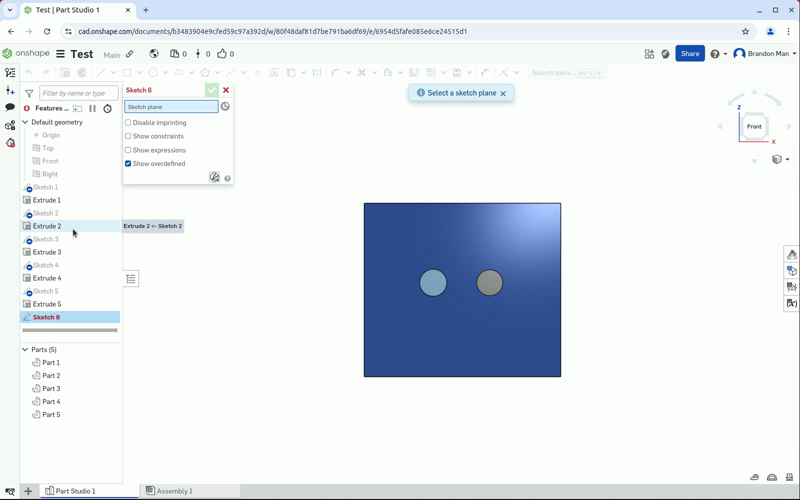
mouse_move(73, 163)
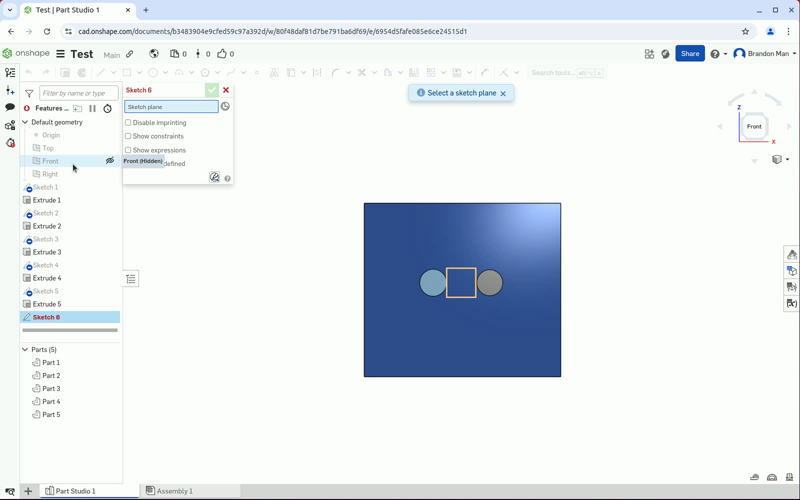
click(73, 163)
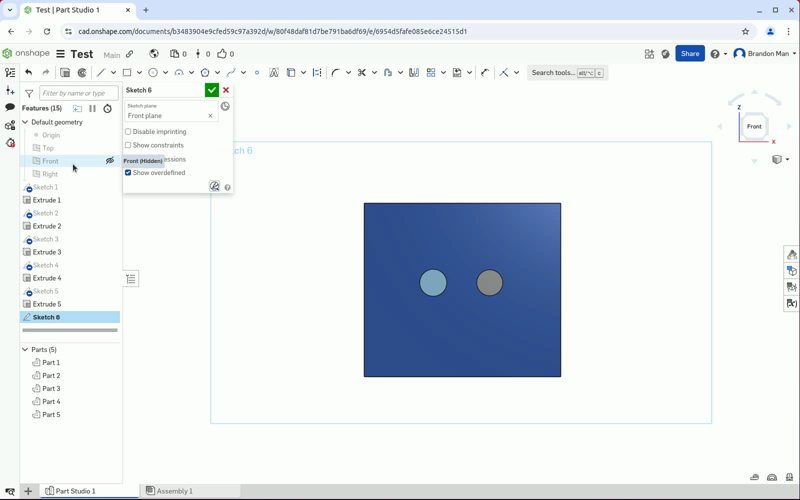
mouse_move(73, 352)
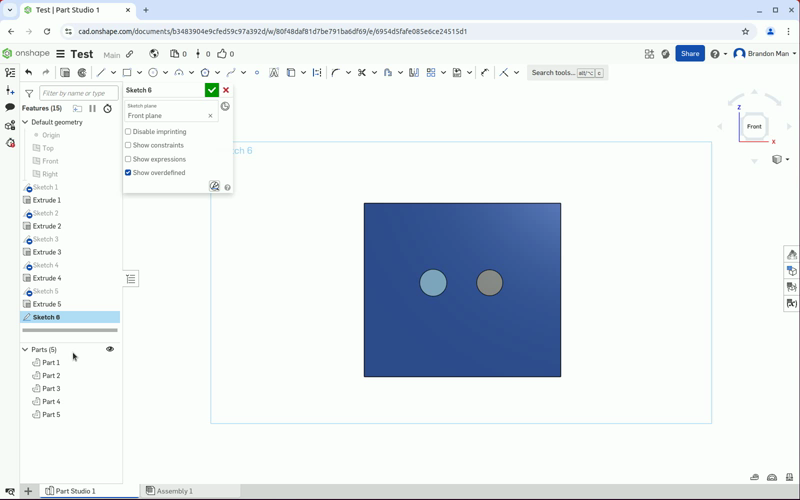
key(y)
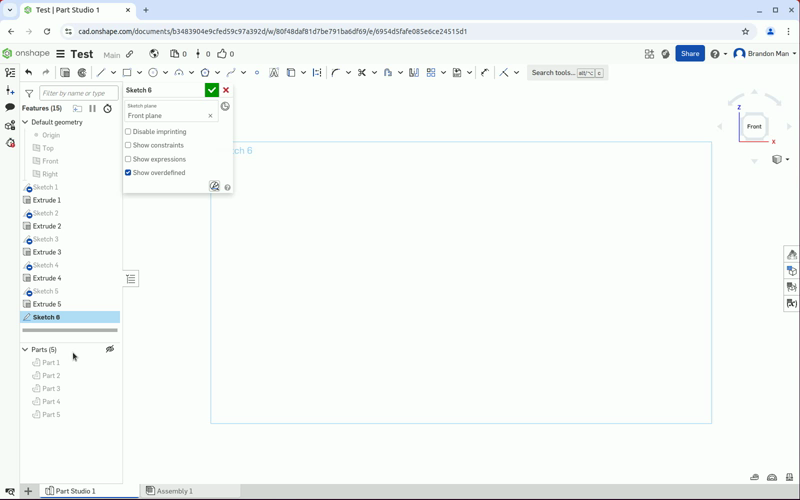
key(c)
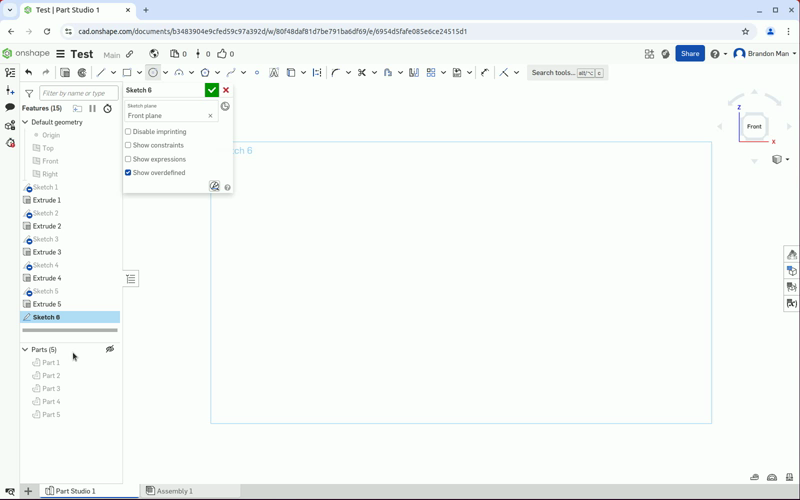
key_down(shift)
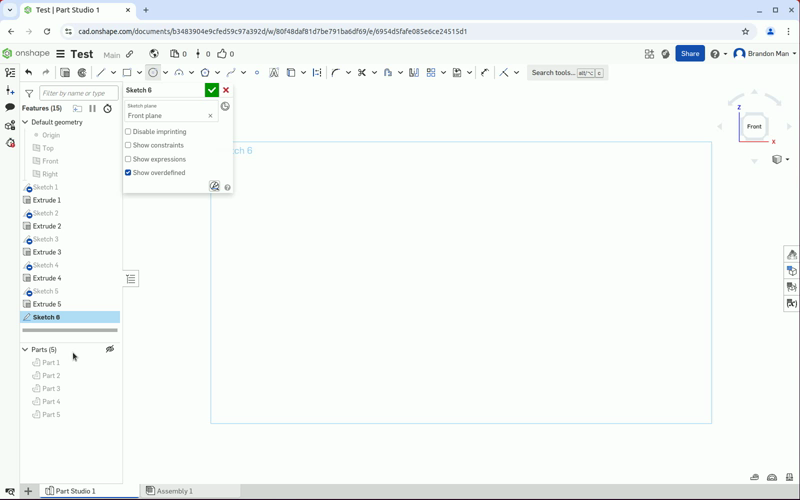
mouse_move(433, 282)
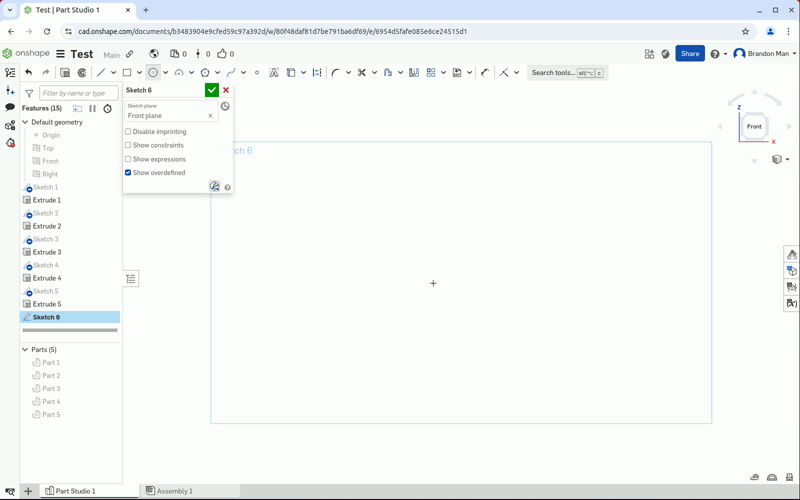
click(433, 282)
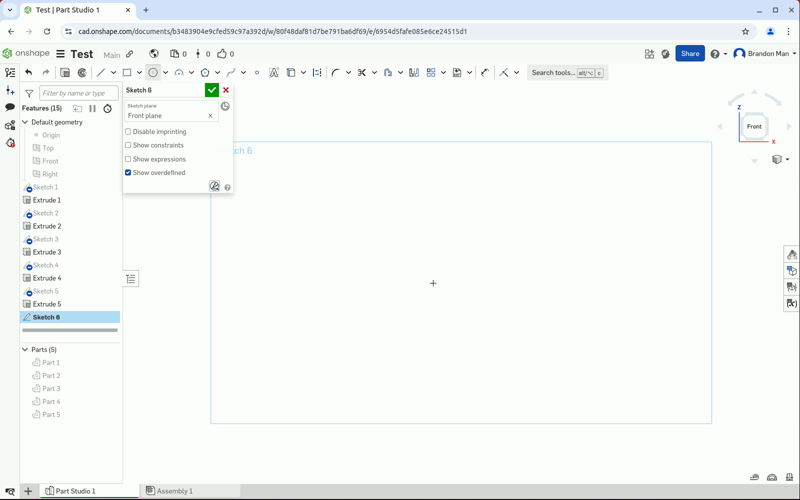
key_up(shift)
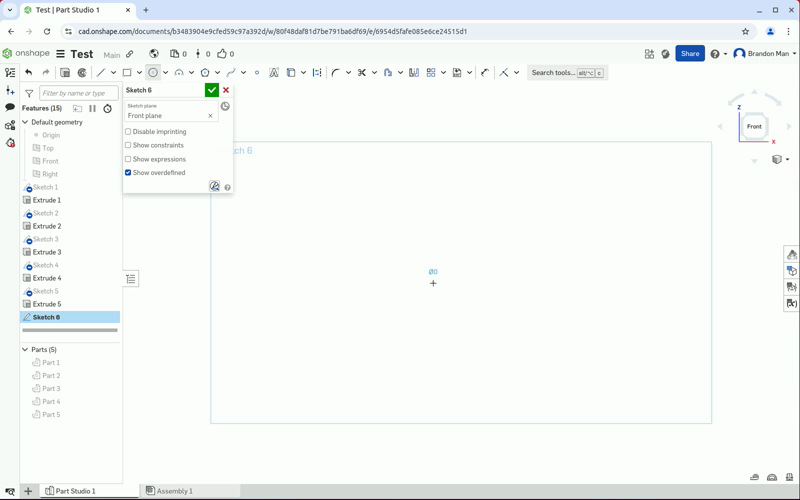
mouse_move(446, 282)
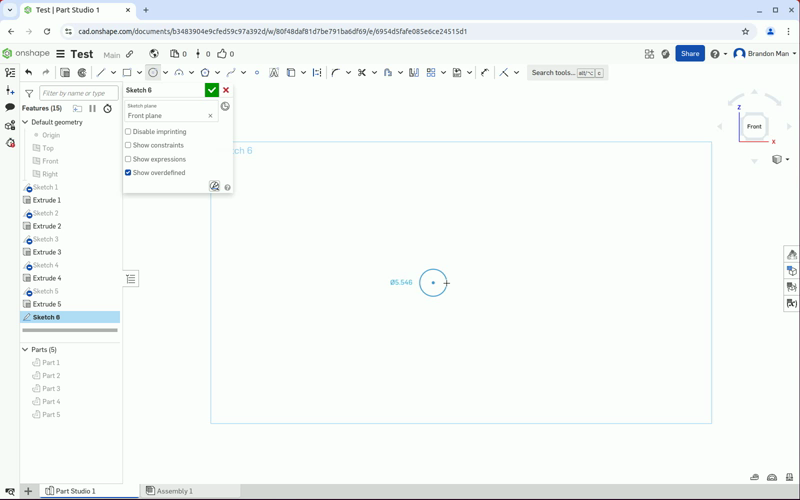
click(446, 282)
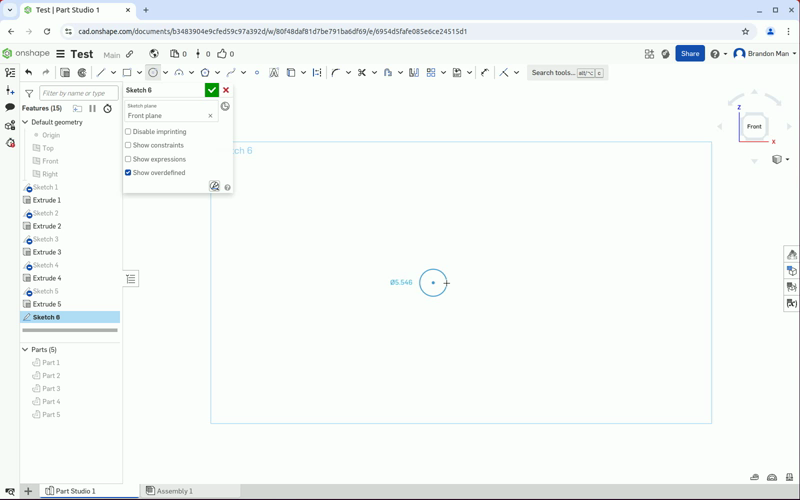
key(esc)
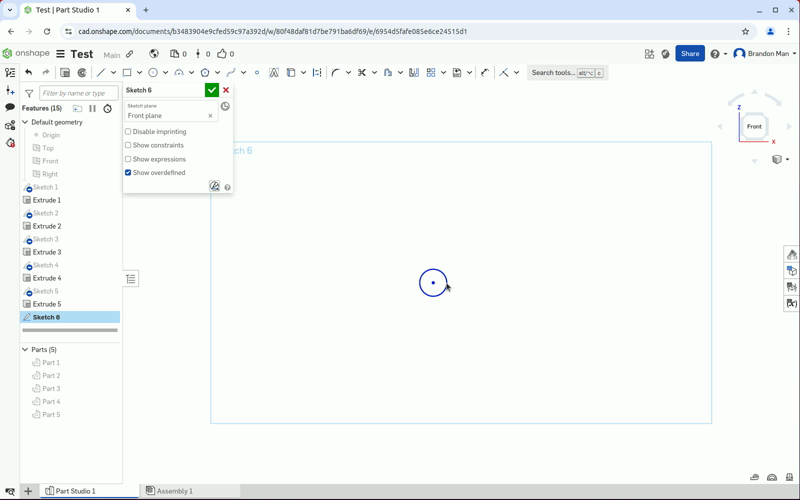
mouse_move(424, 285)
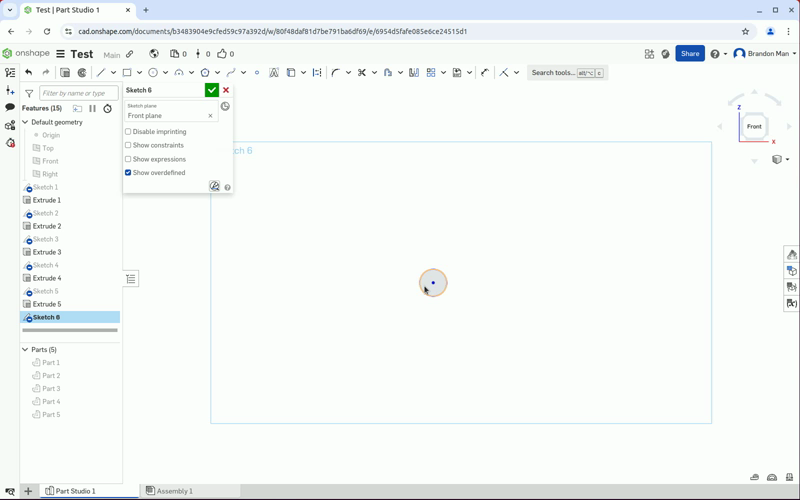
scroll(6)
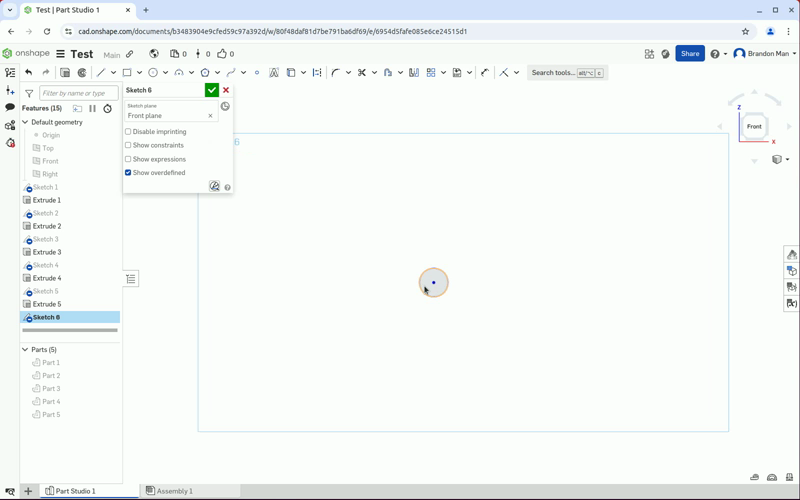
scroll(6)
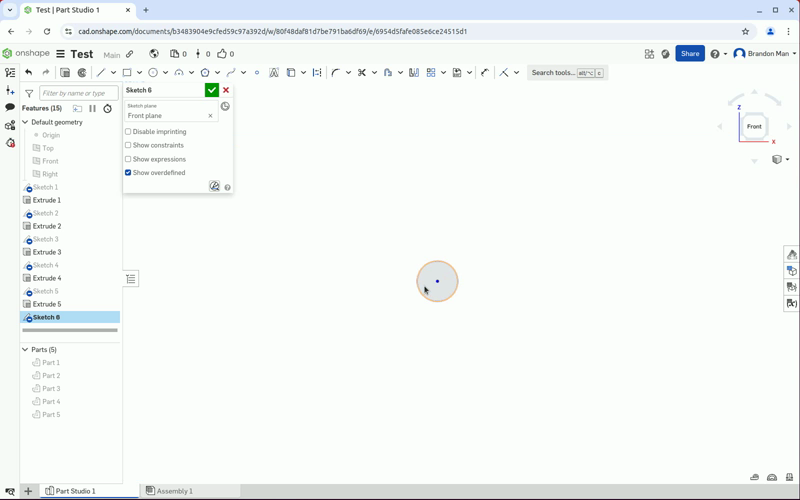
scroll(6)
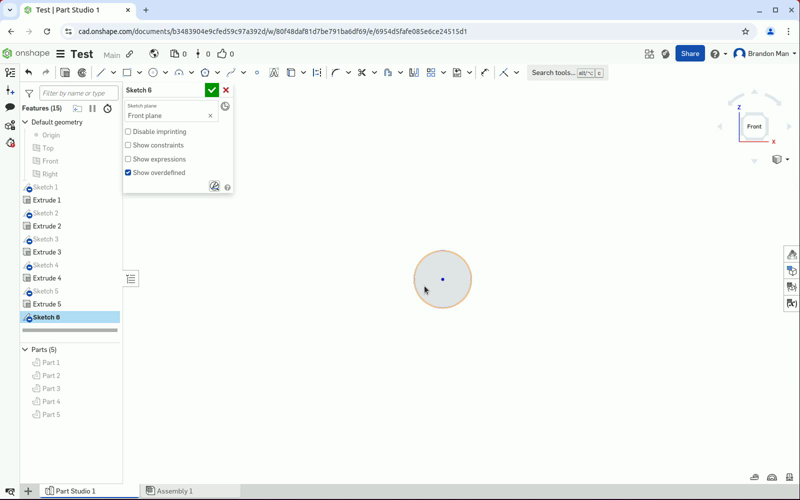
scroll(6)
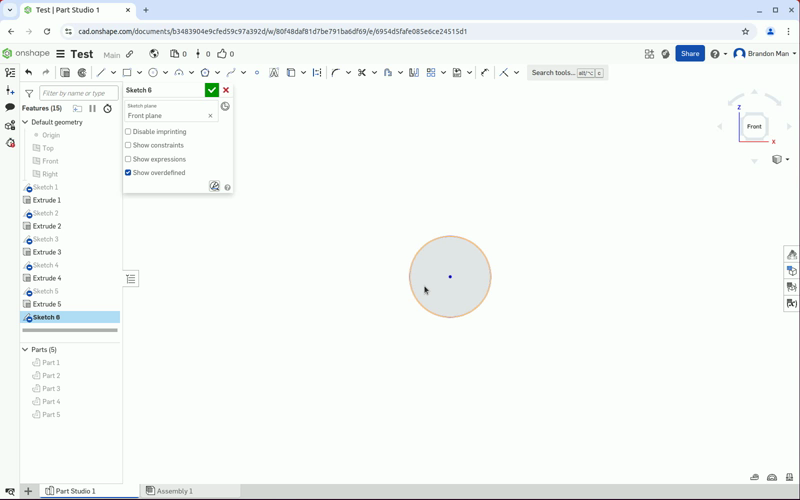
scroll(6)
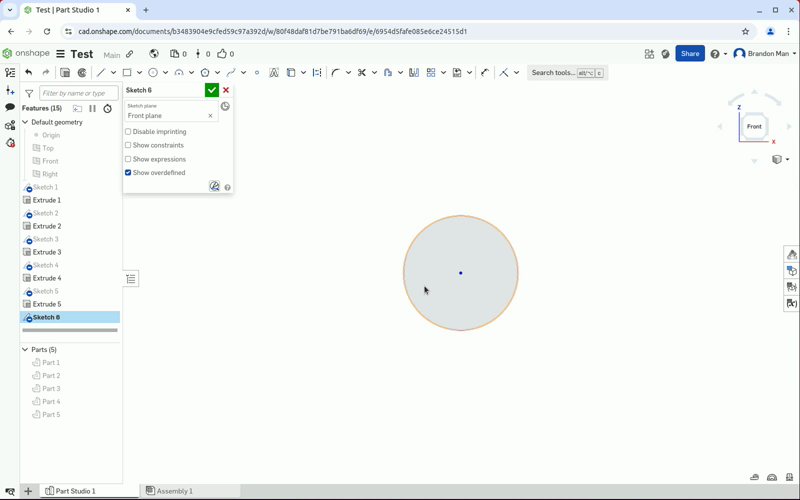
scroll(6)
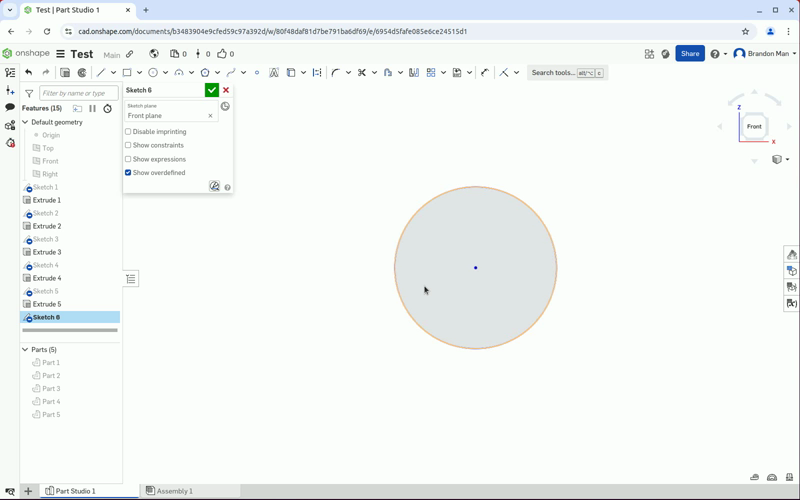
scroll(6)
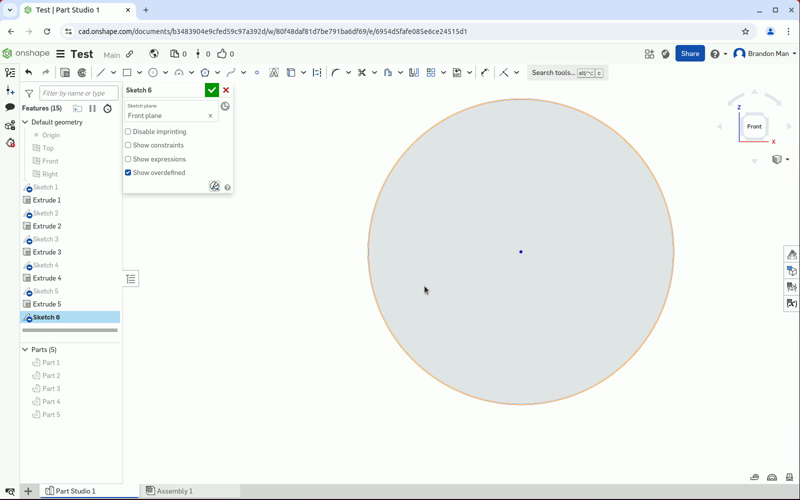
click(424, 285)
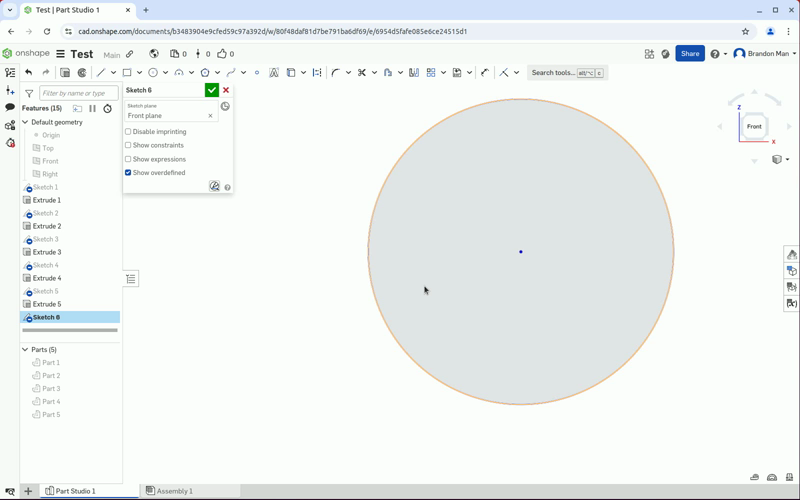
scroll(-6)
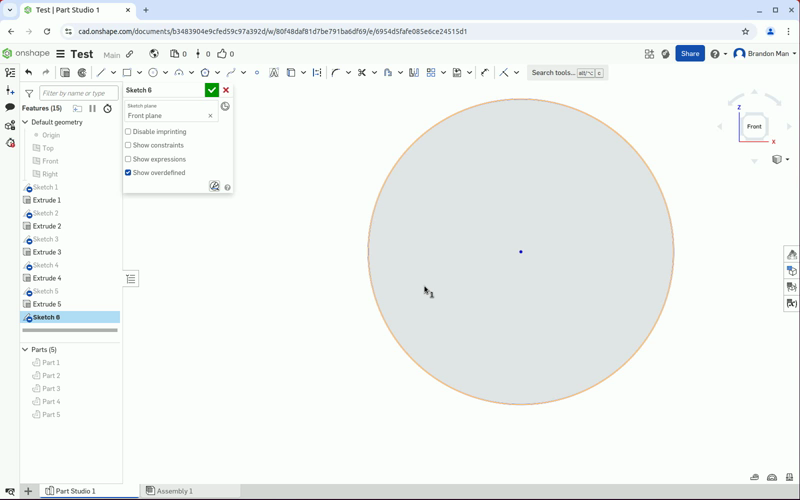
scroll(-6)
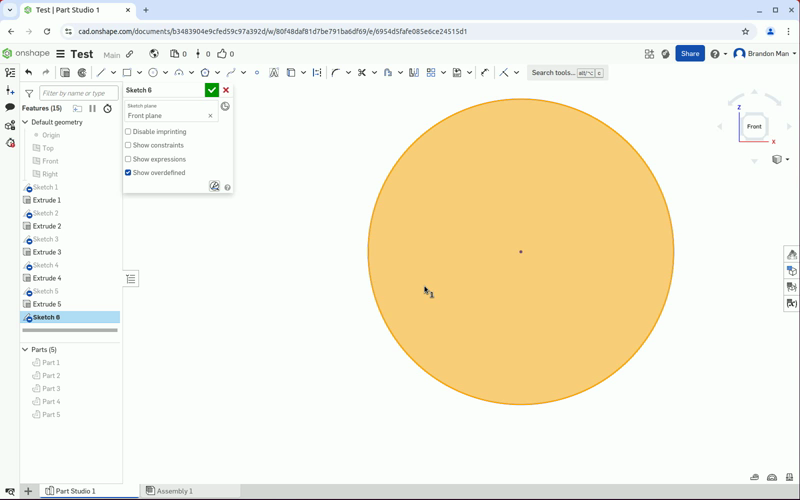
scroll(-6)
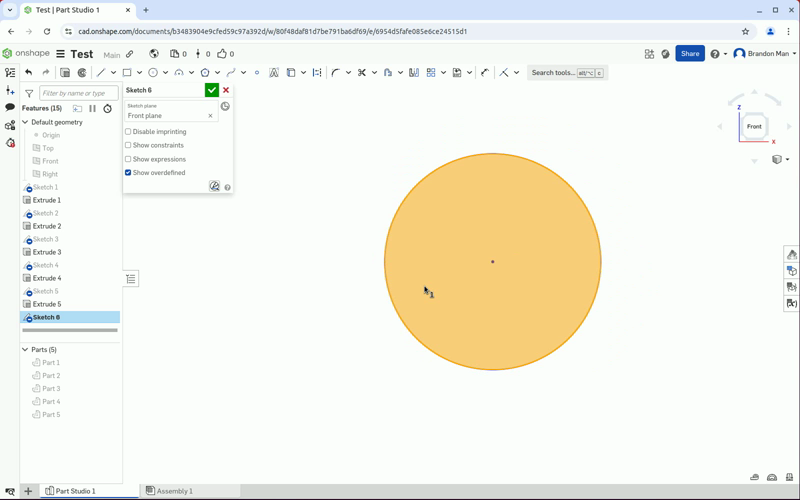
scroll(-6)
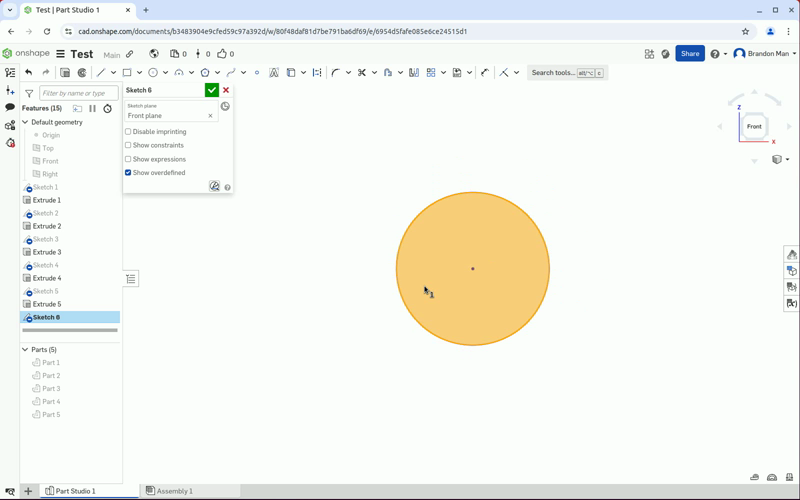
scroll(-6)
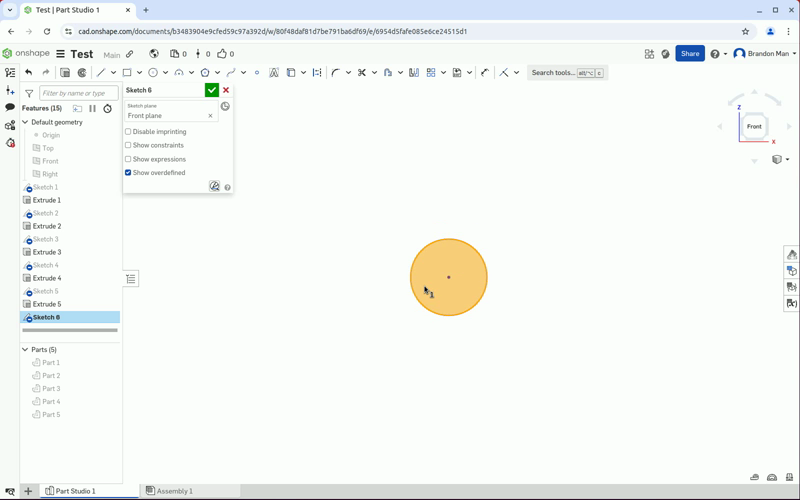
scroll(-6)
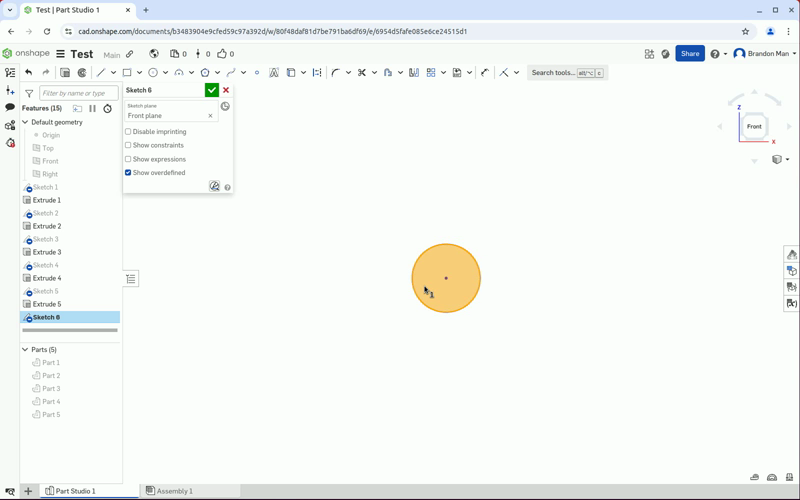
scroll(-6)
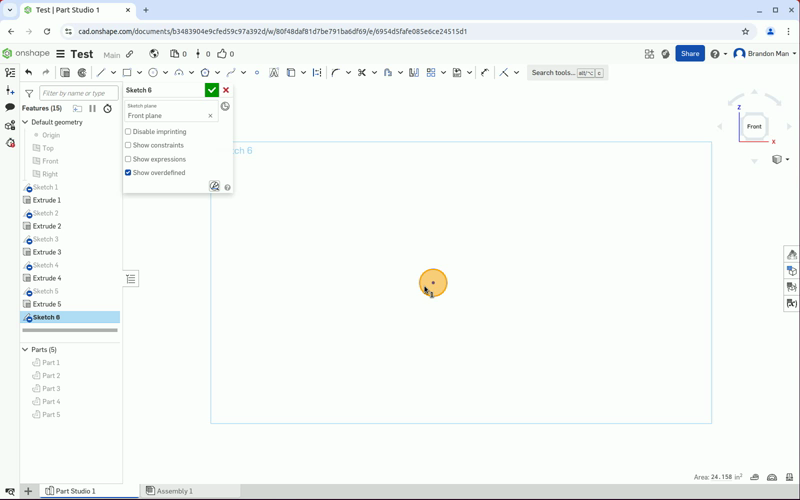
mouse_move(73, 352)
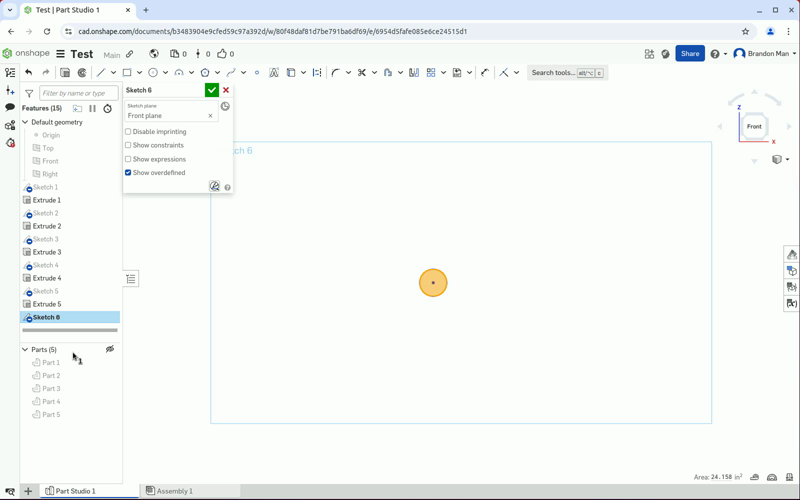
key(shift+y)
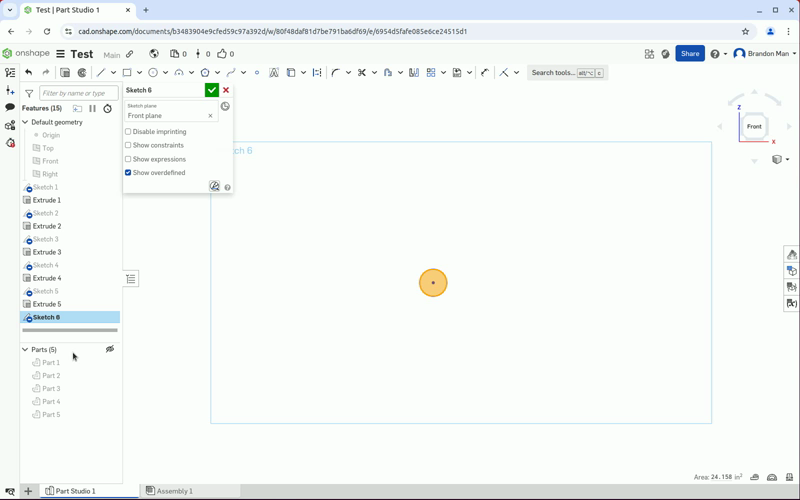
key(shift+e)
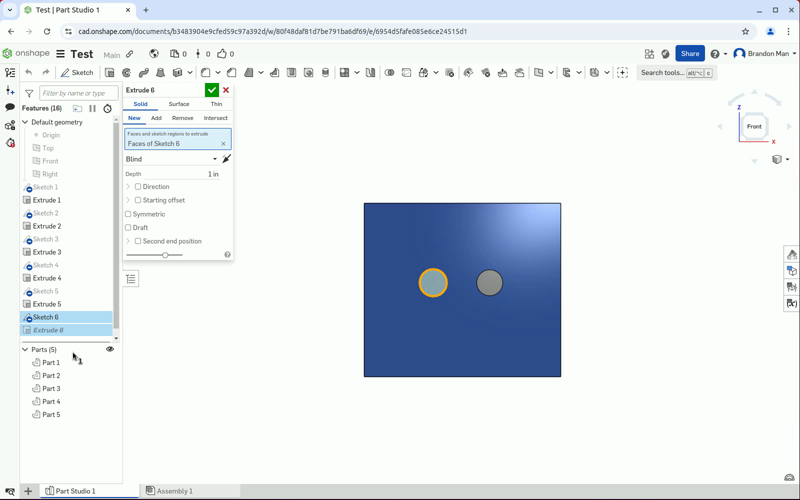
mouse_move(143, 106)
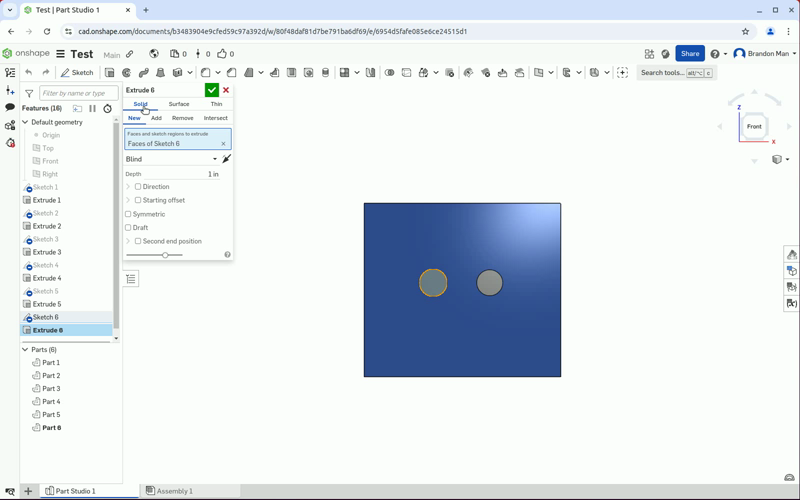
click(143, 106)
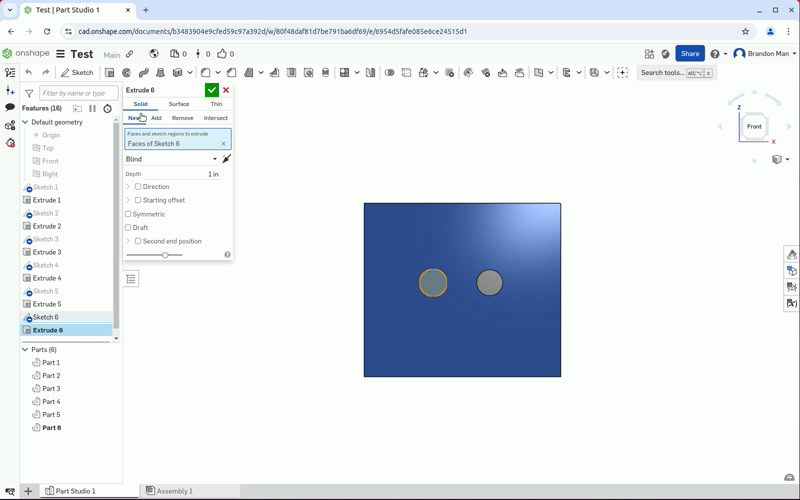
mouse_move(137, 120)
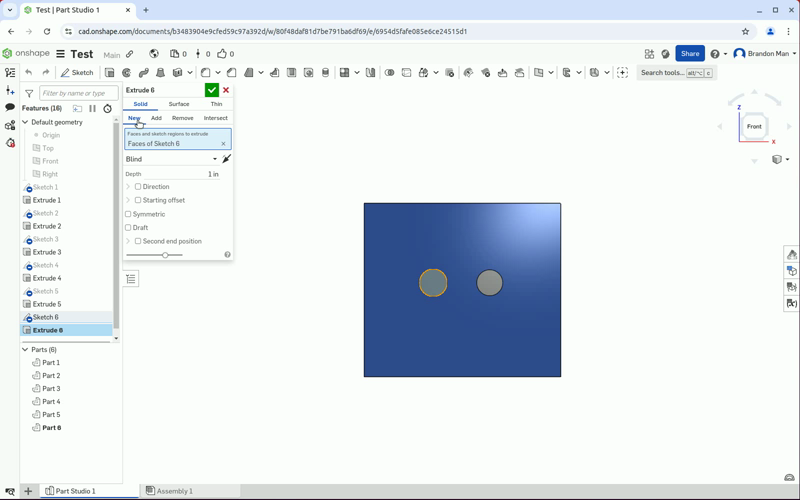
click(137, 120)
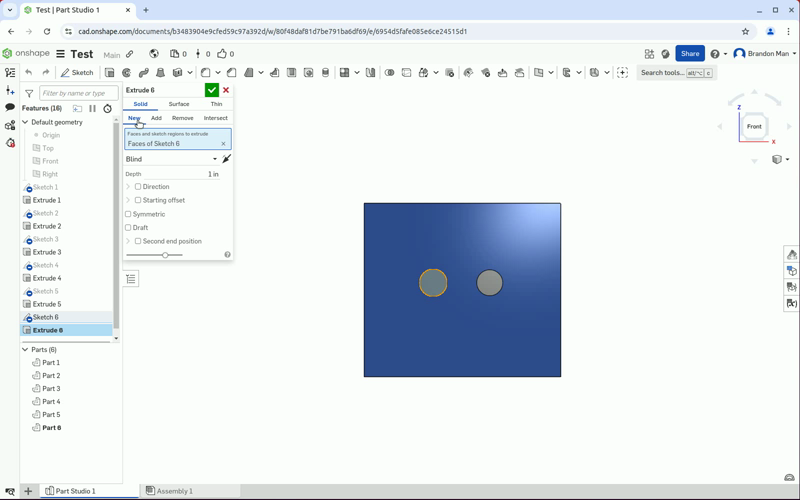
key(tab, 4)
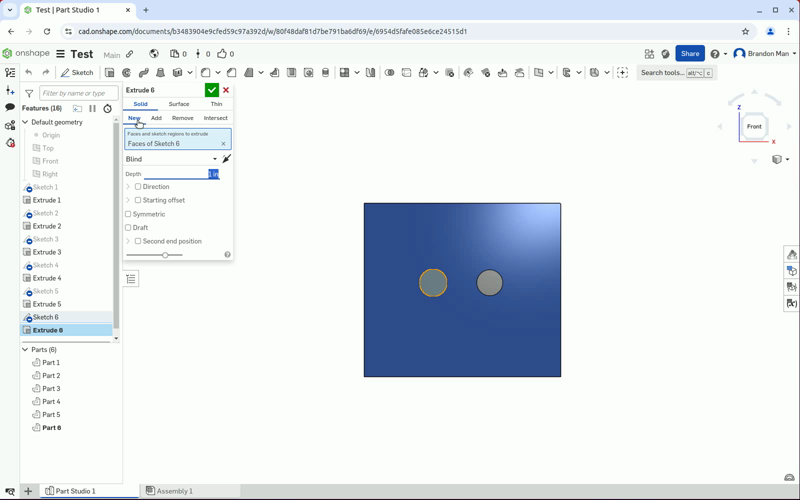
text(23.108)
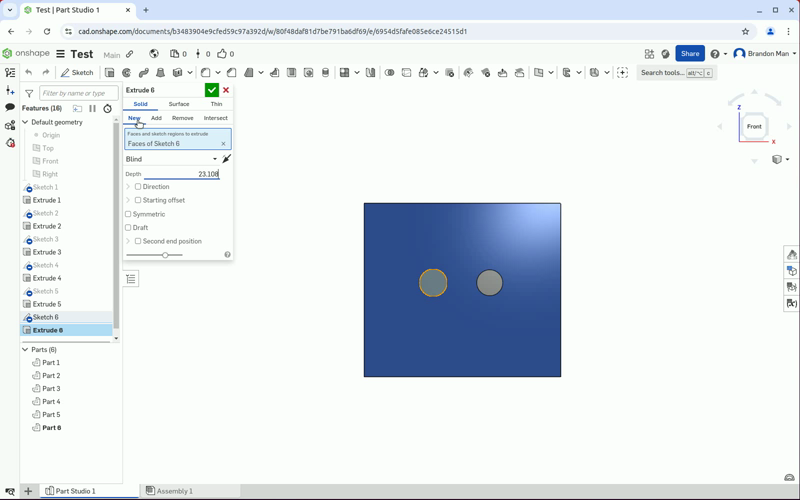
key(enter)
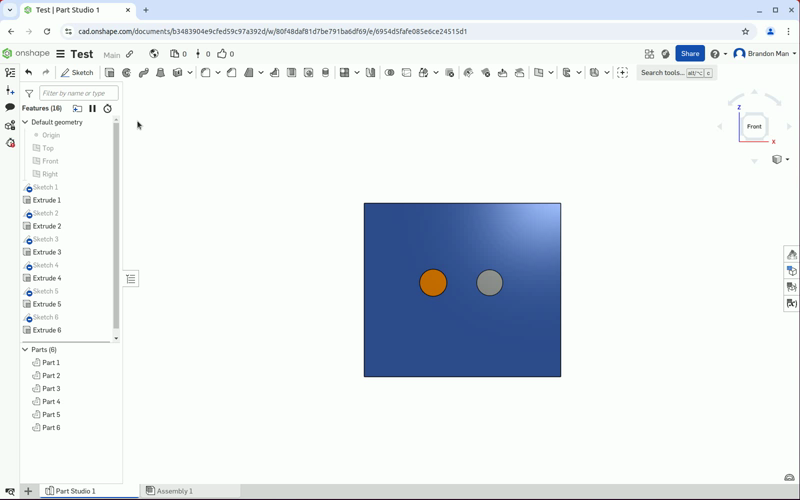
key(shift+h)
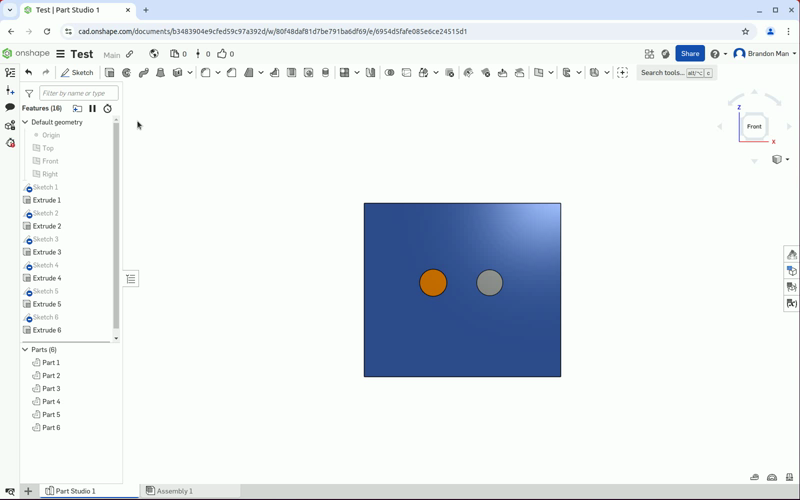
key(shift+h)
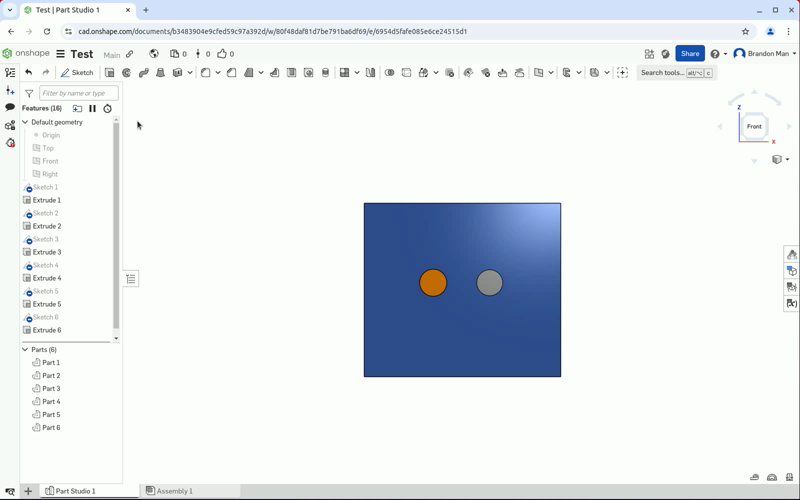
mouse_move(69, 189)
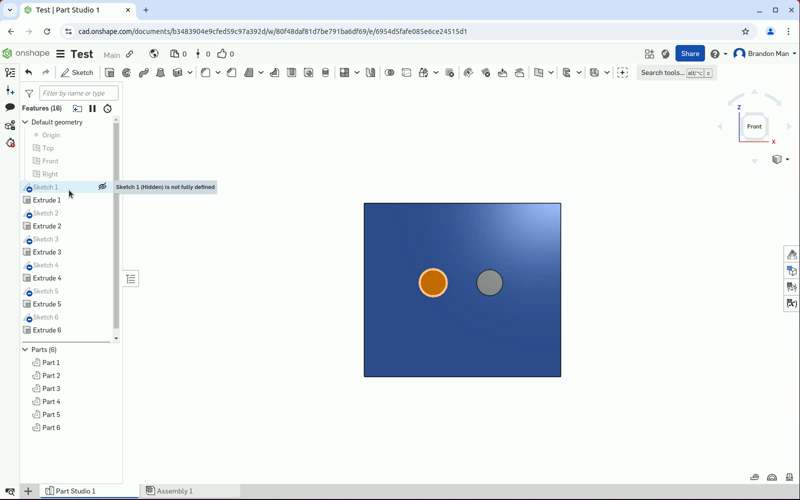
click(69, 189)
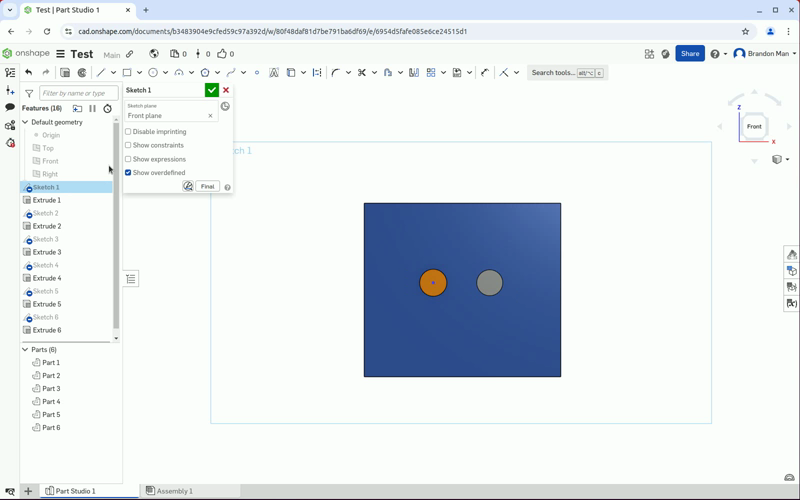
mouse_move(229, 92)
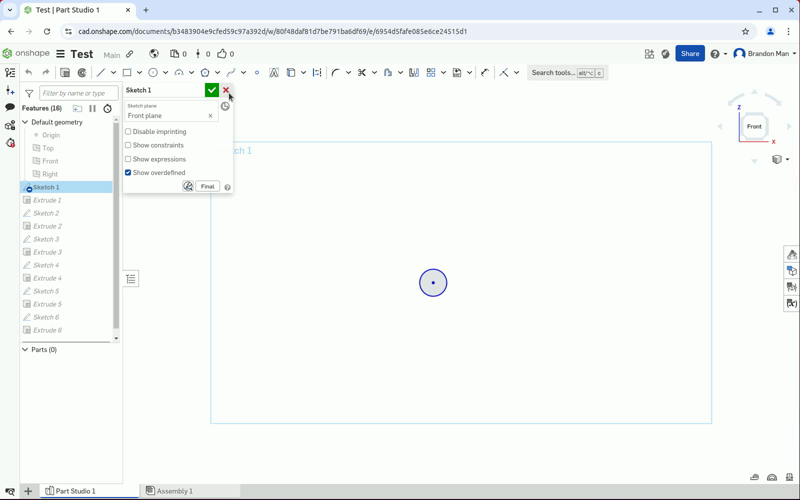
click(229, 92)
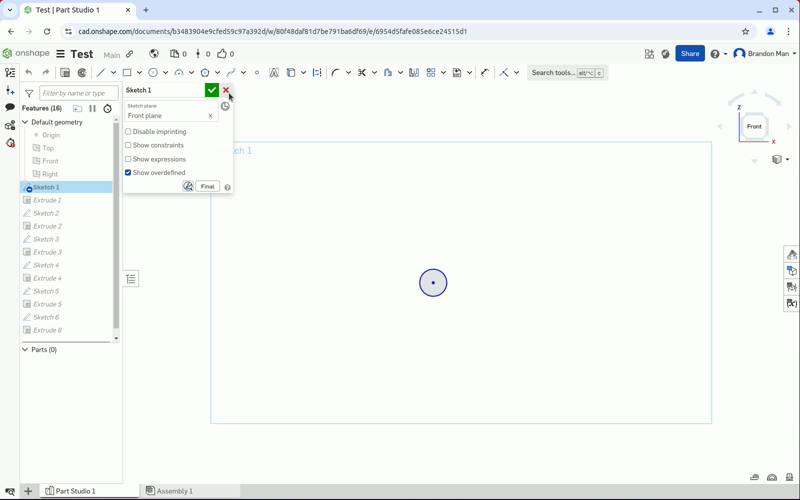
key(shift+s)
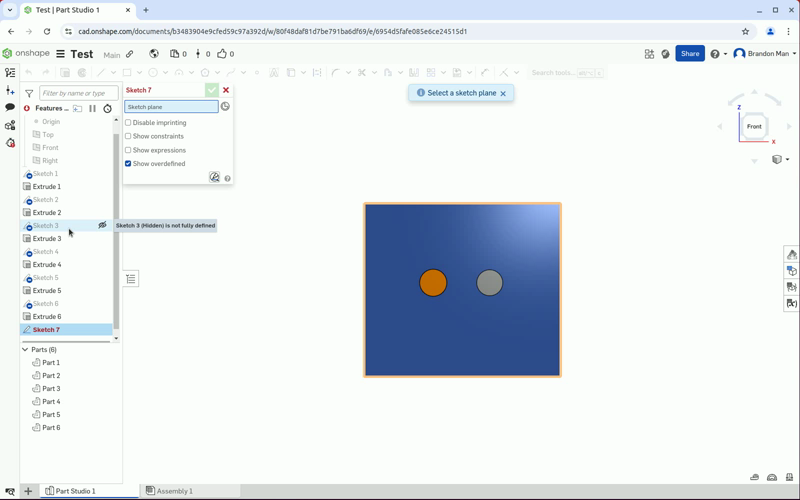
scroll(3)
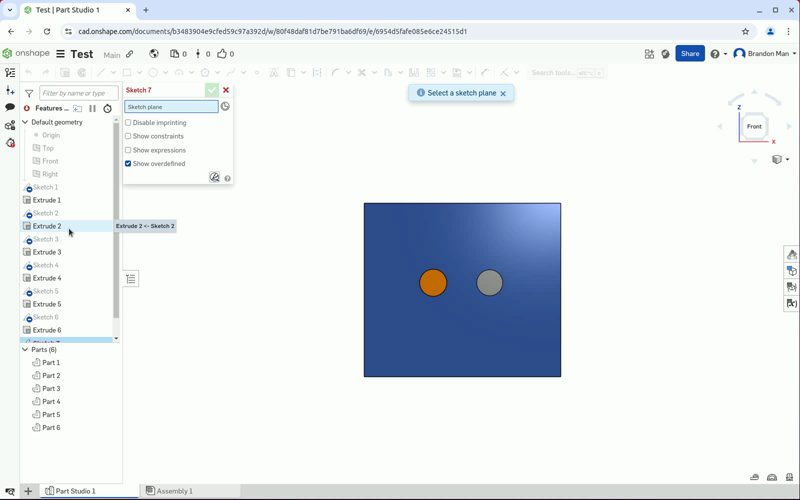
mouse_move(69, 163)
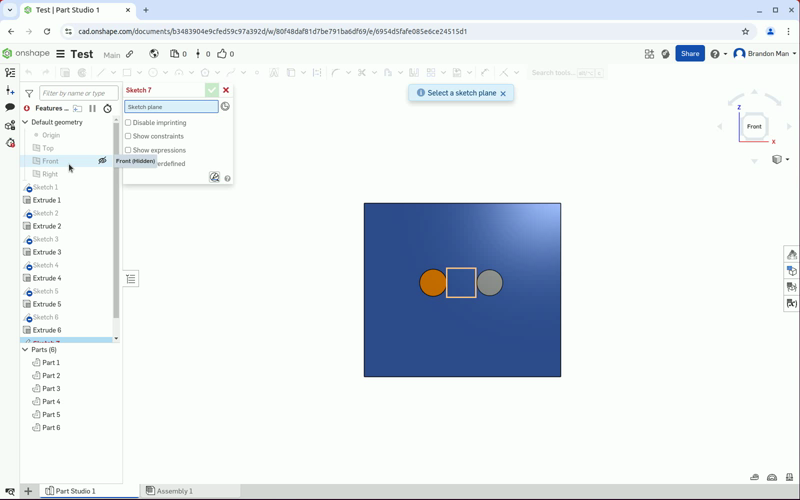
click(69, 163)
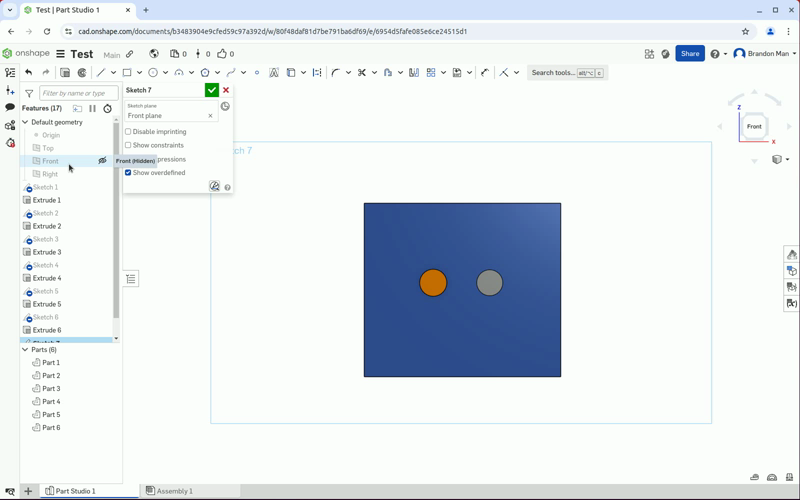
mouse_move(73, 352)
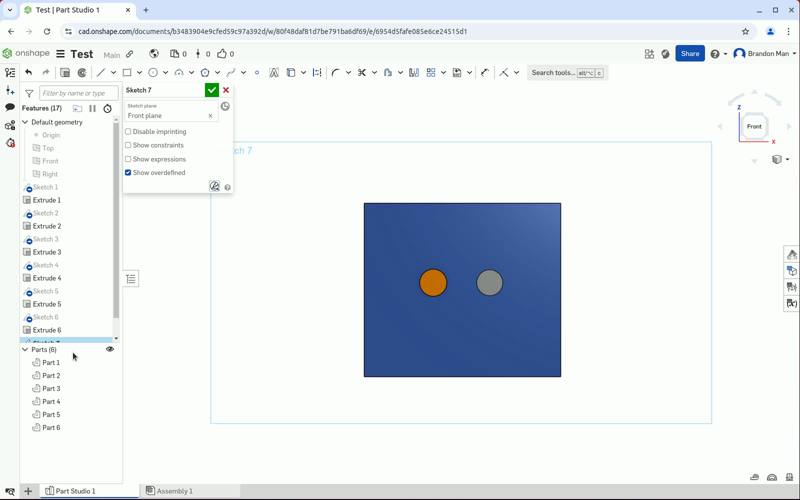
key(y)
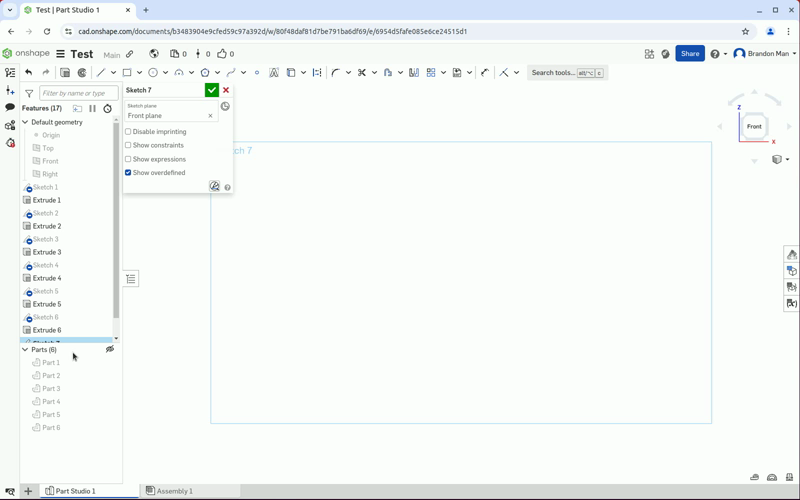
key(c)
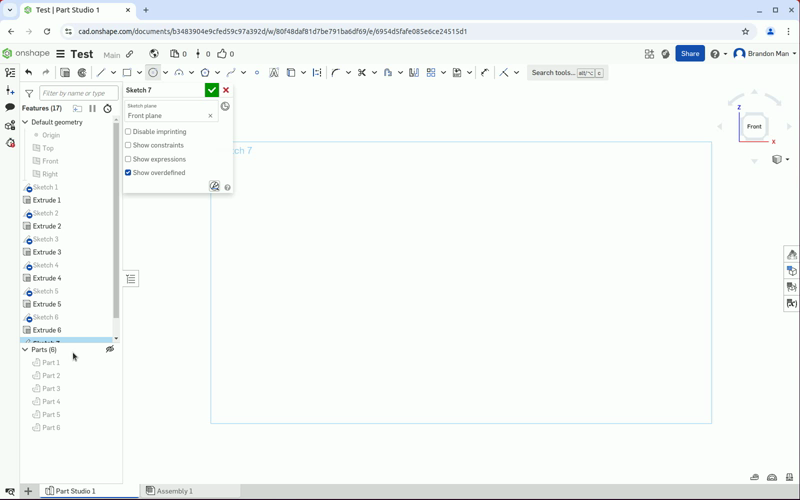
key_down(shift)
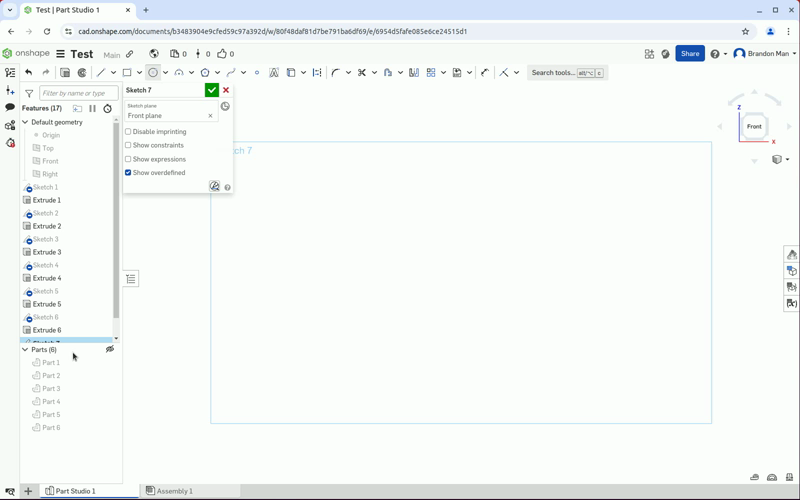
mouse_move(489, 282)
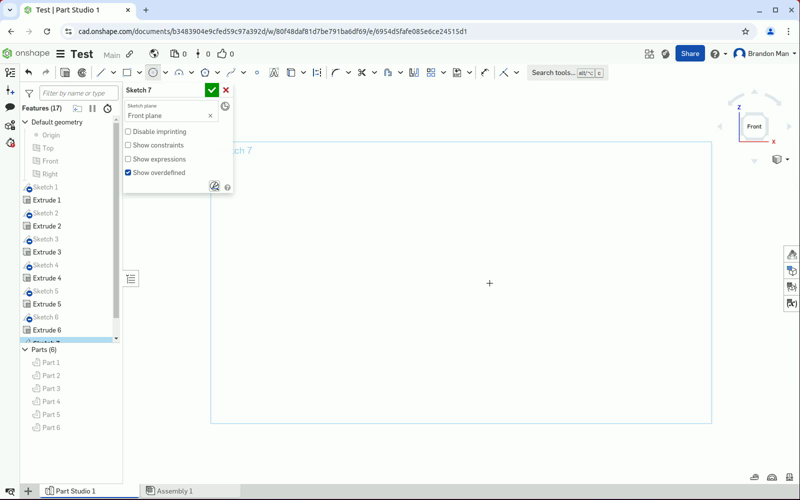
click(489, 282)
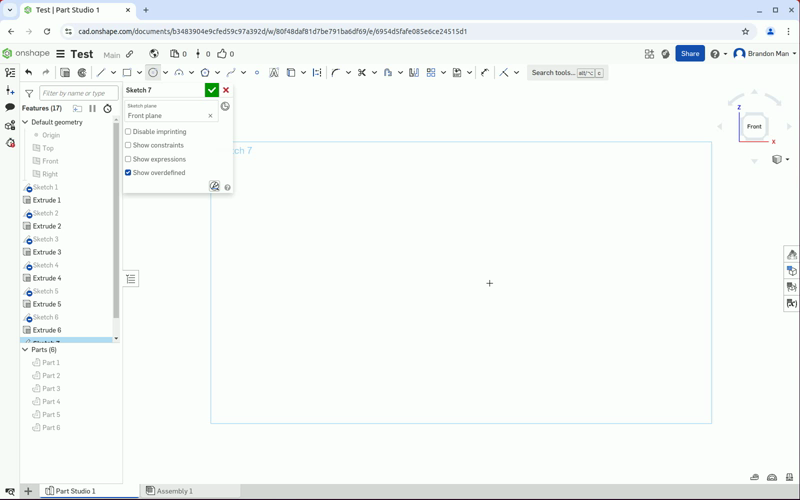
key_up(shift)
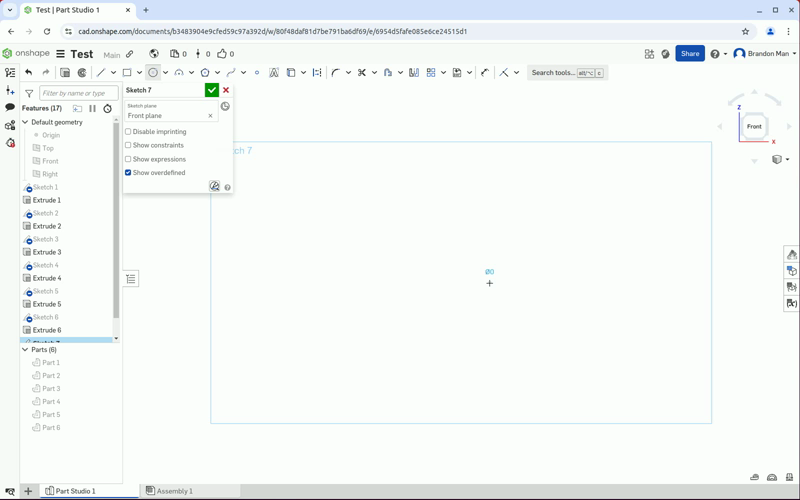
mouse_move(502, 282)
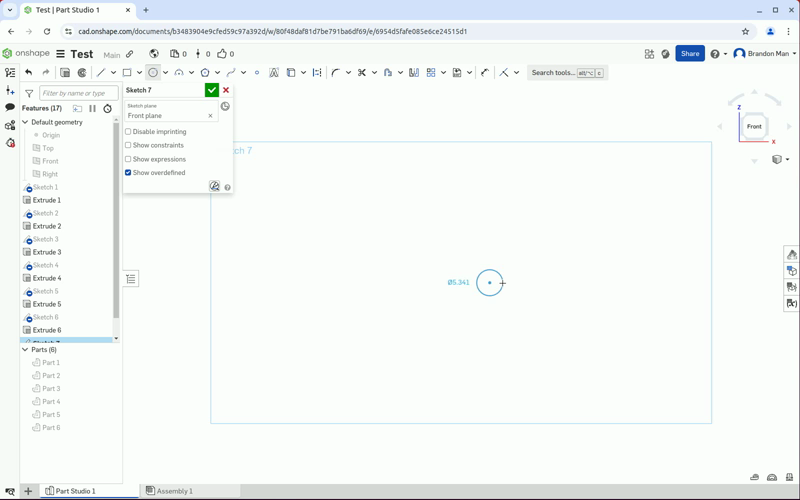
click(502, 282)
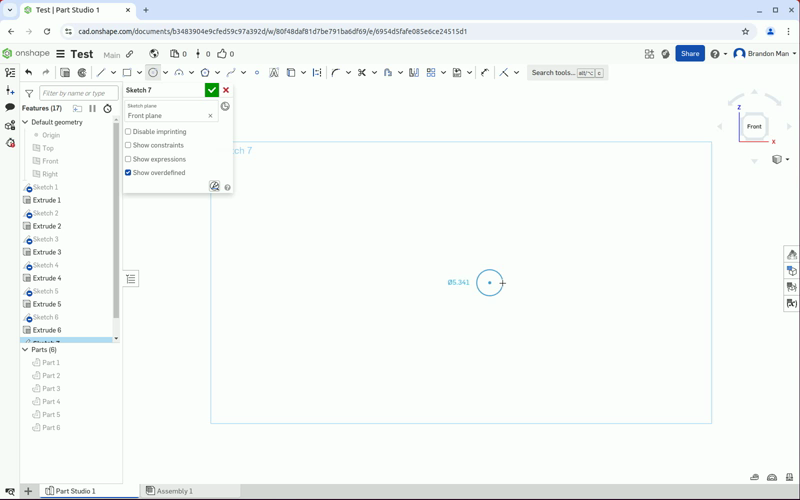
key(esc)
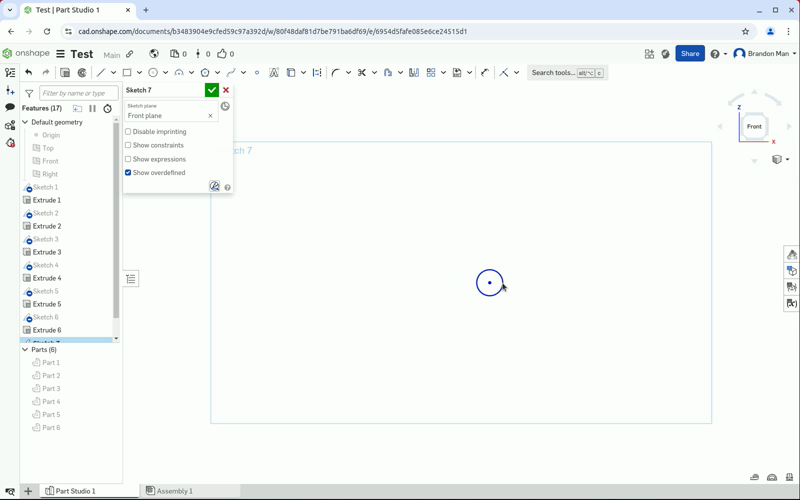
mouse_move(489, 286)
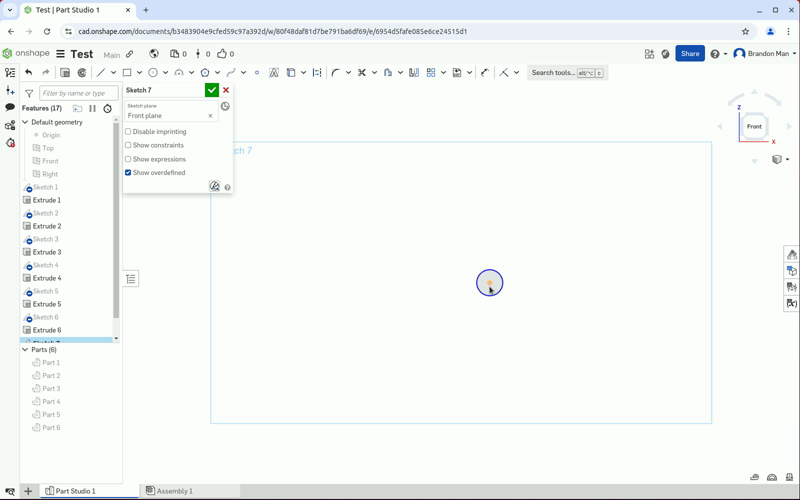
scroll(6)
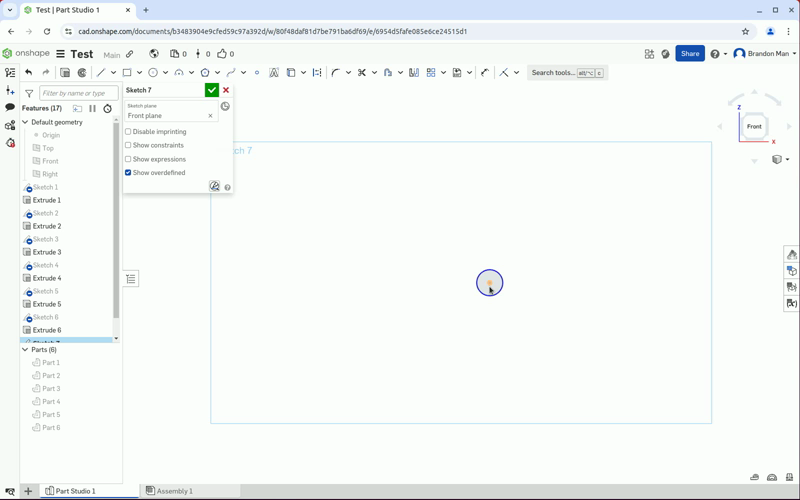
scroll(6)
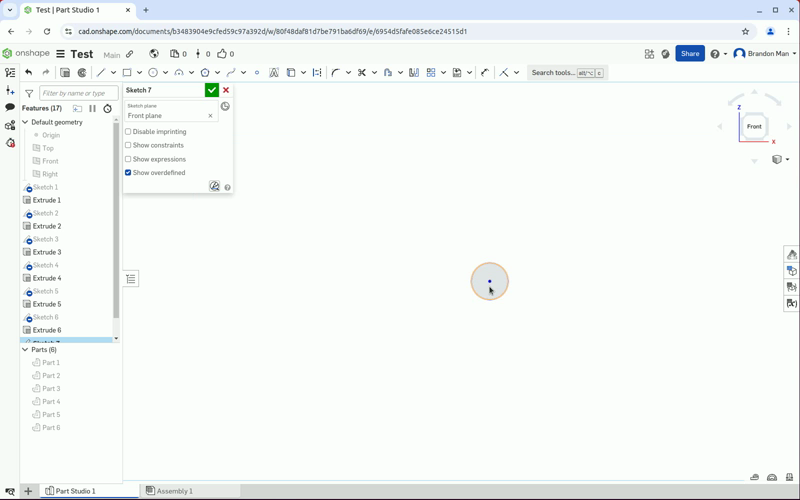
scroll(6)
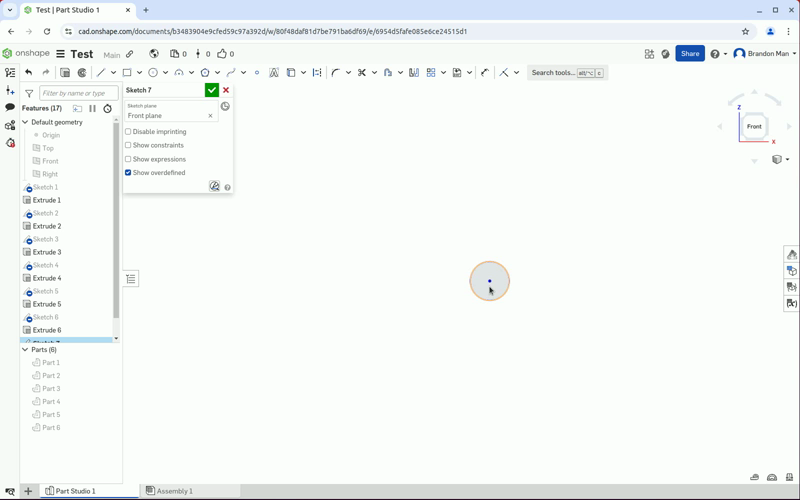
scroll(6)
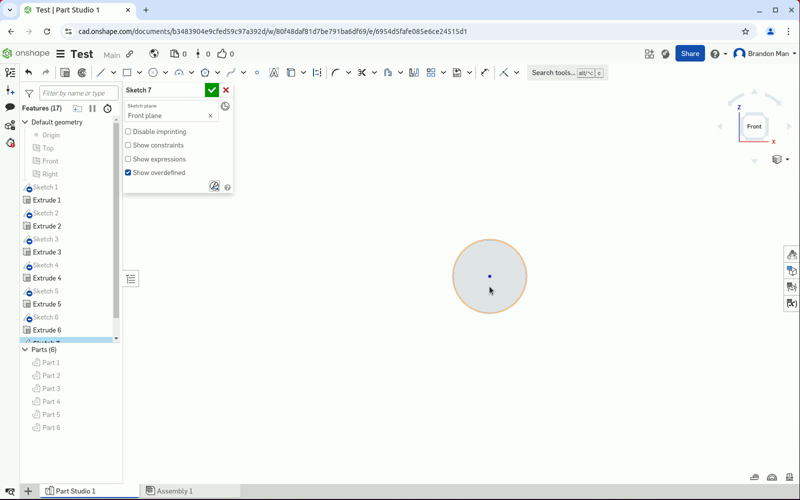
scroll(6)
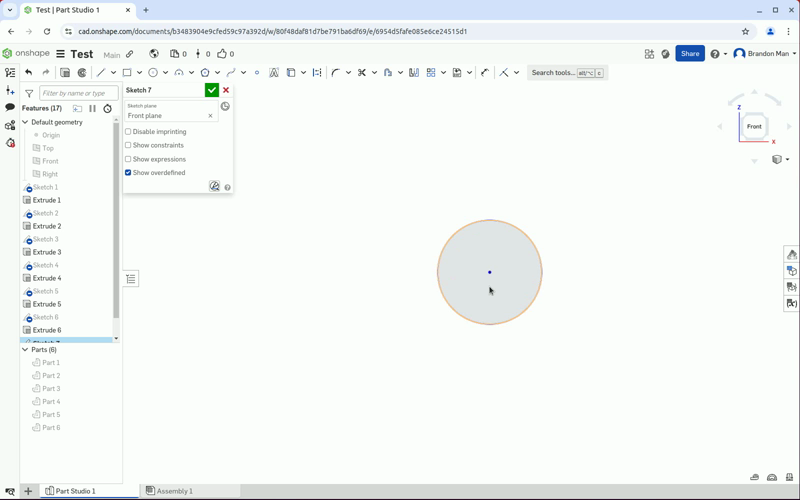
scroll(6)
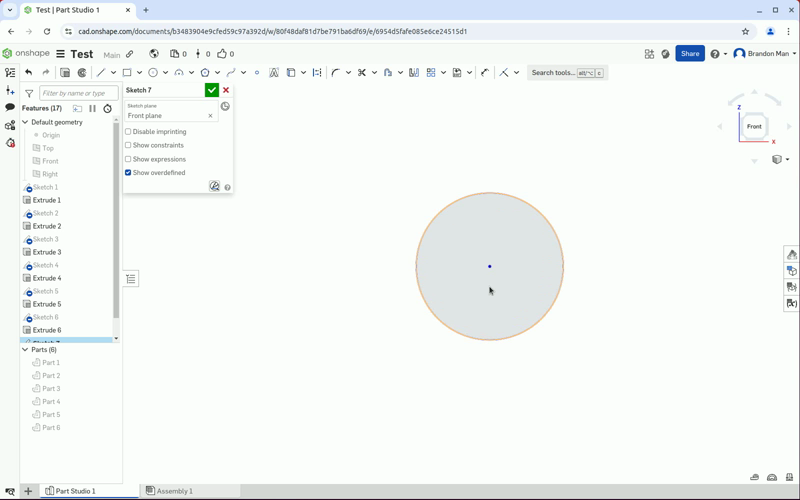
scroll(6)
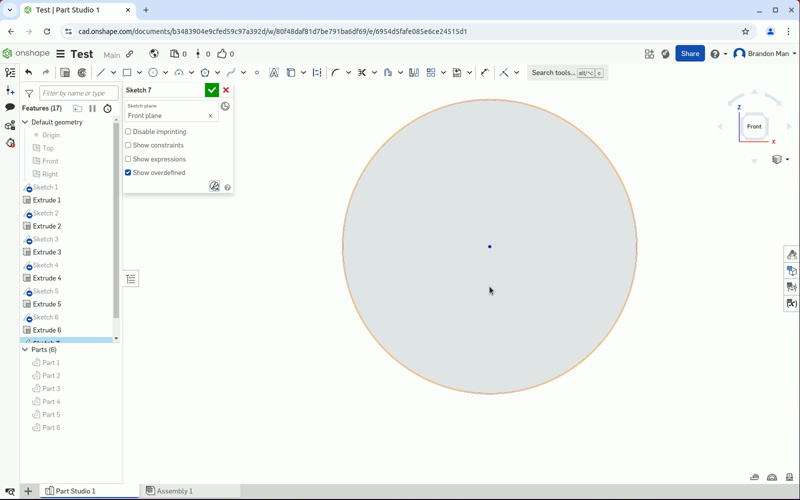
click(489, 286)
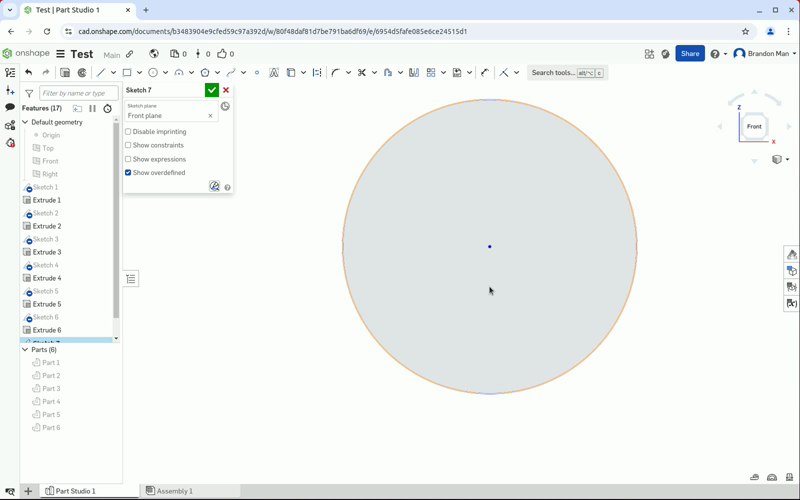
scroll(-6)
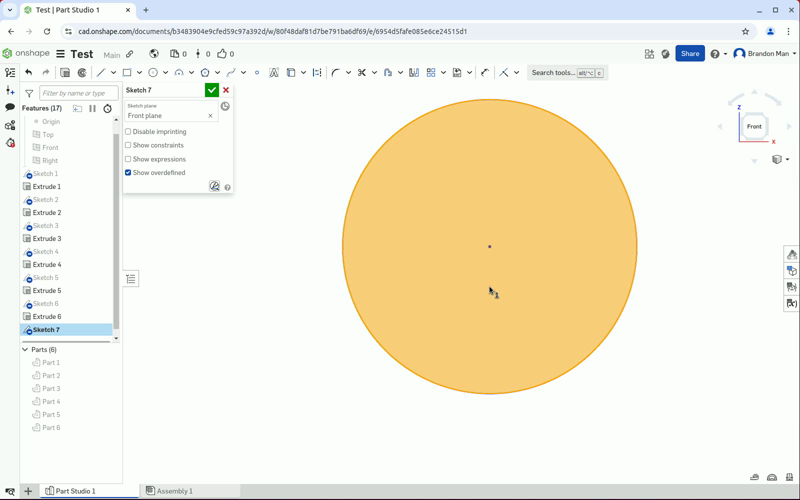
scroll(-6)
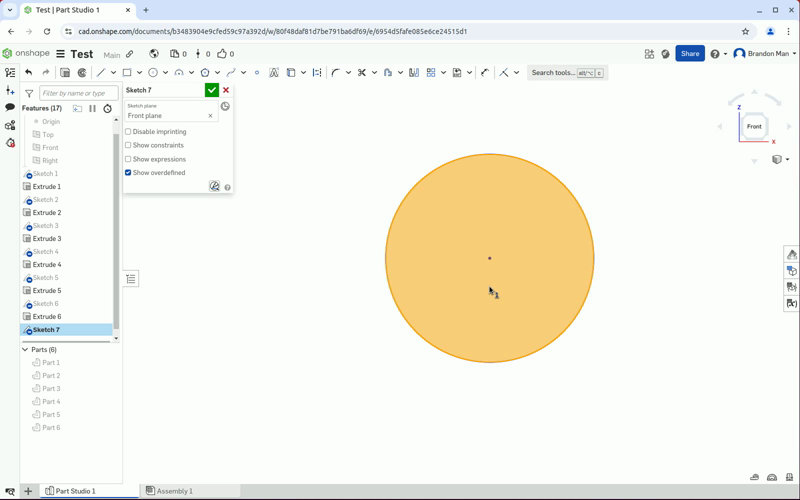
scroll(-6)
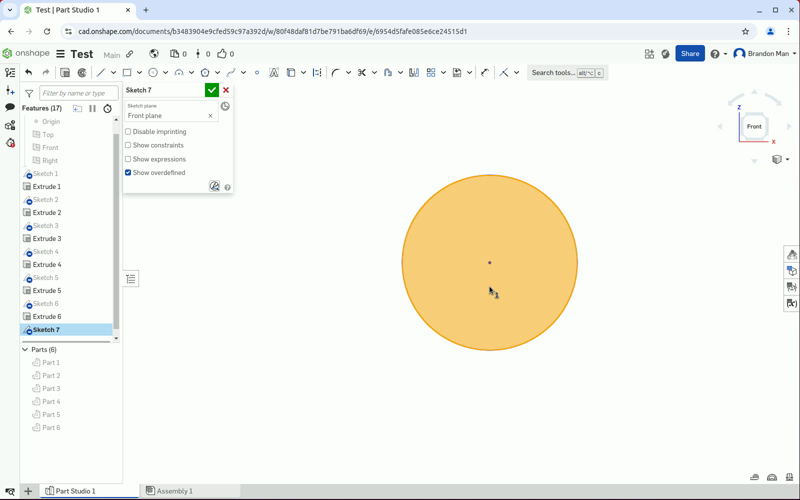
scroll(-6)
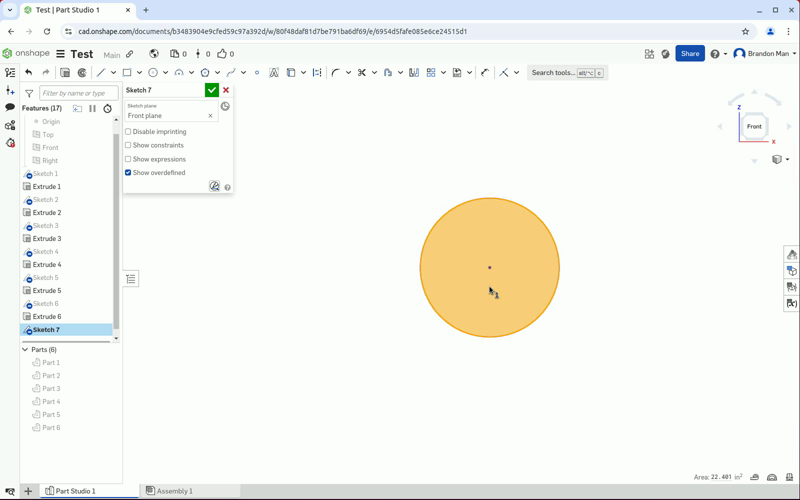
scroll(-6)
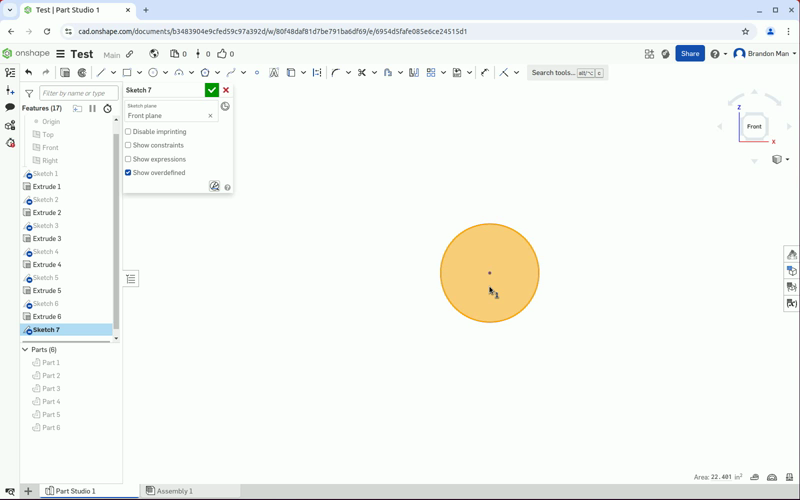
scroll(-6)
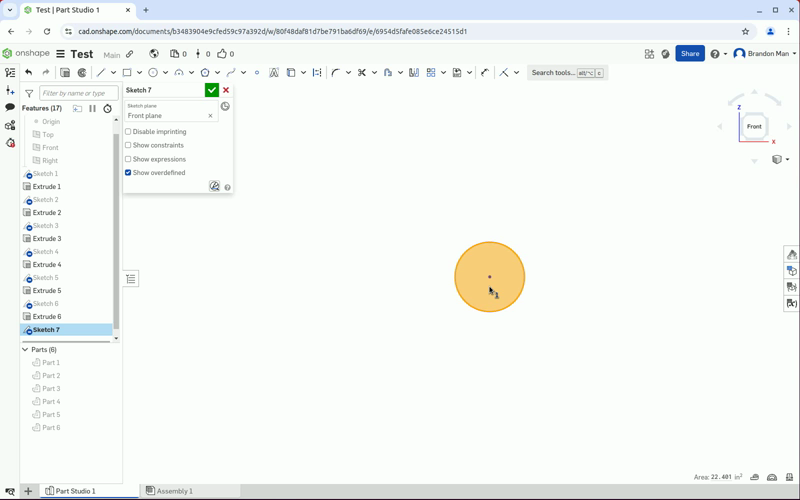
scroll(-6)
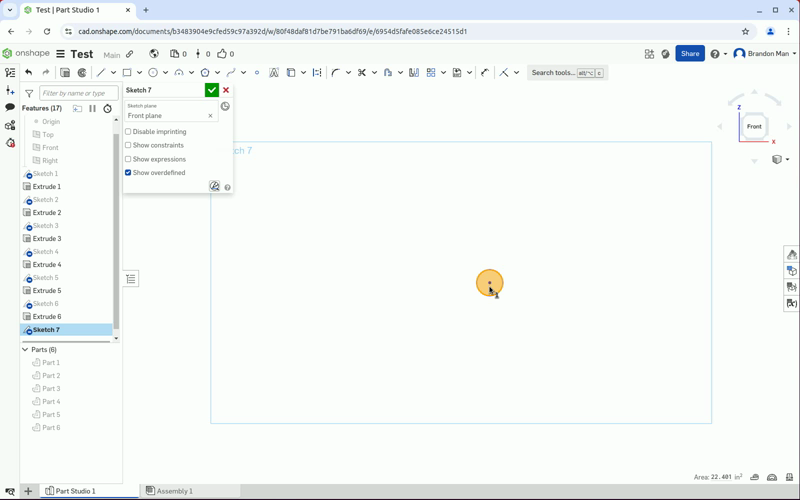
mouse_move(73, 352)
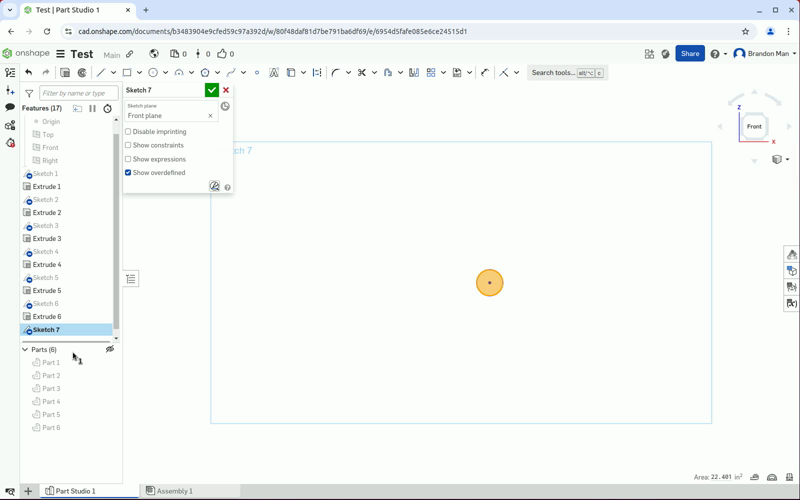
key(shift+y)
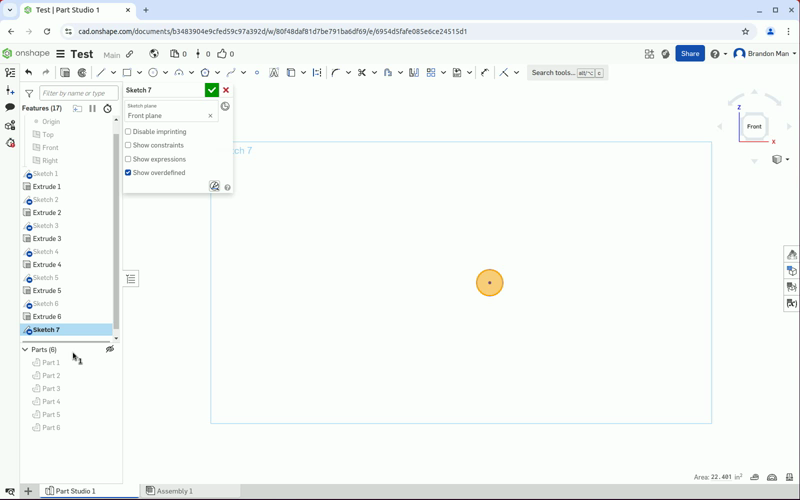
key(shift+e)
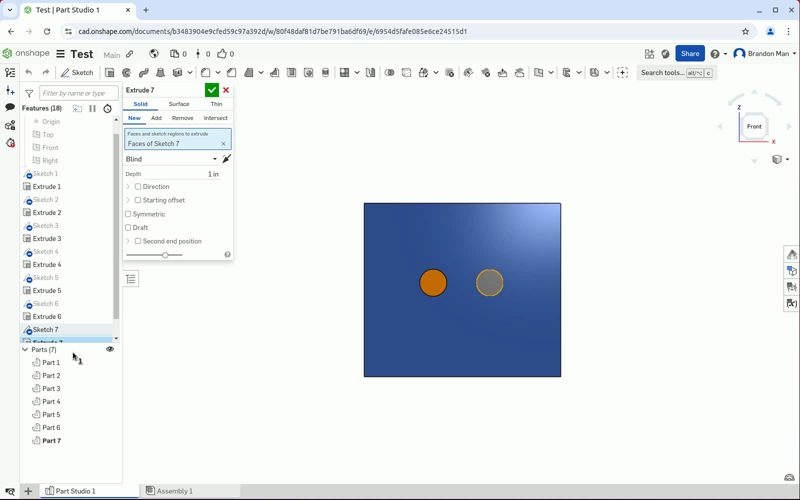
mouse_move(143, 106)
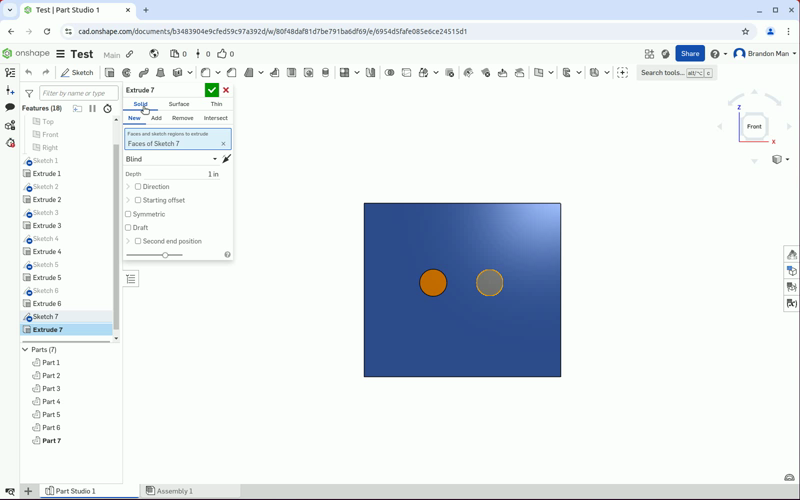
click(143, 106)
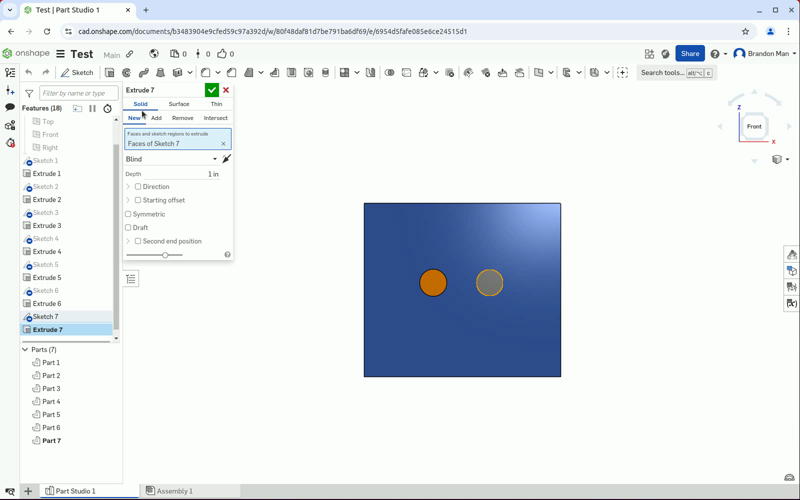
mouse_move(137, 120)
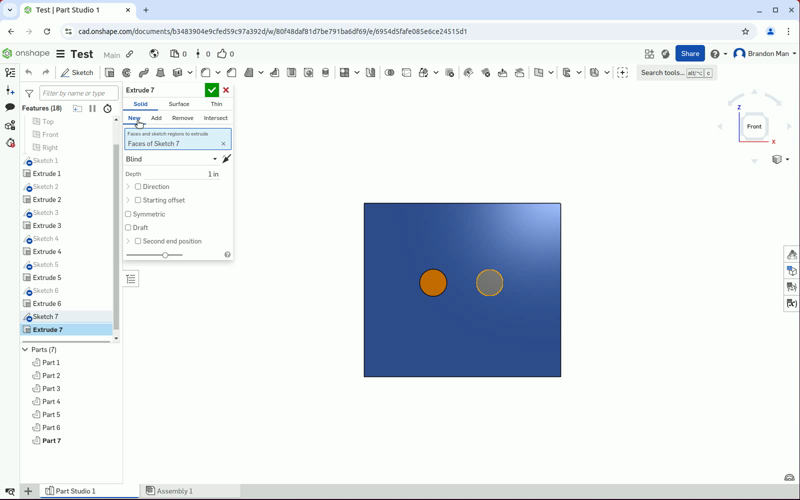
click(137, 120)
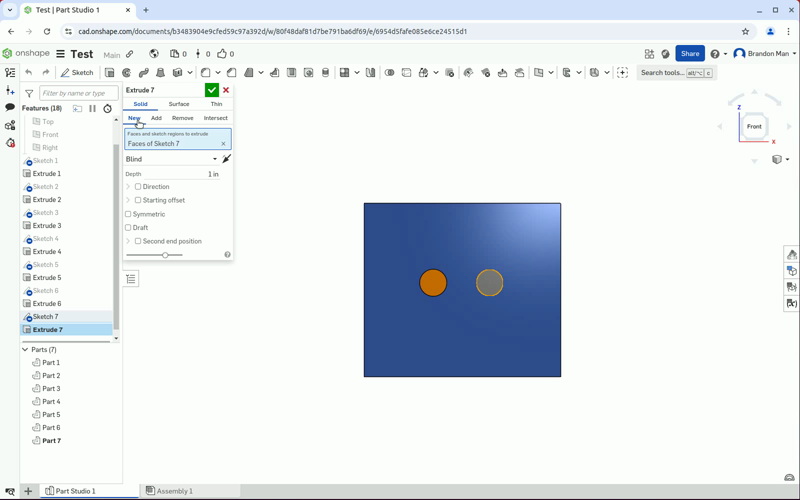
key(tab, 4)
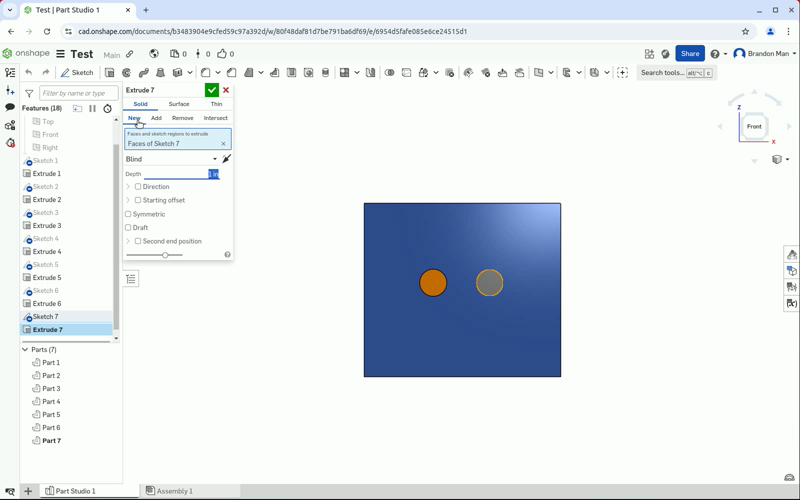
text(23.108)
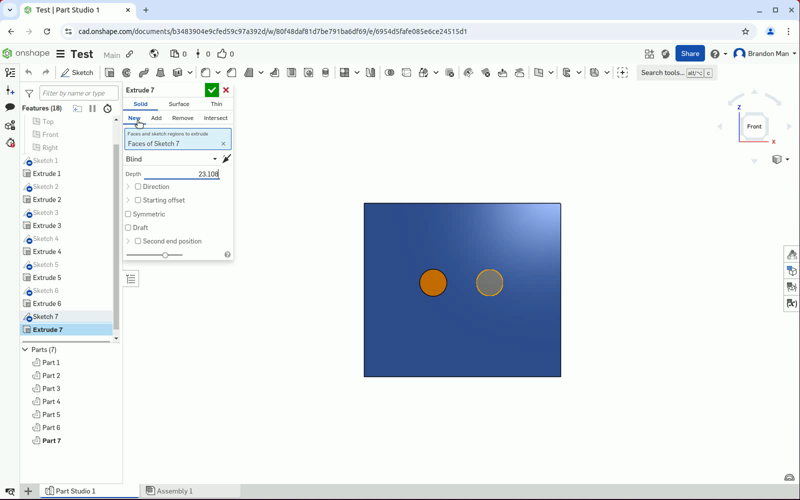
key(enter)
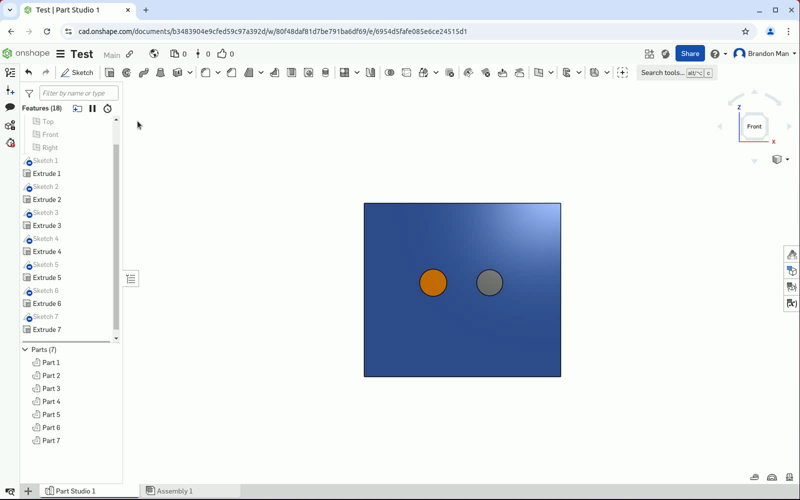
key(shift+h)
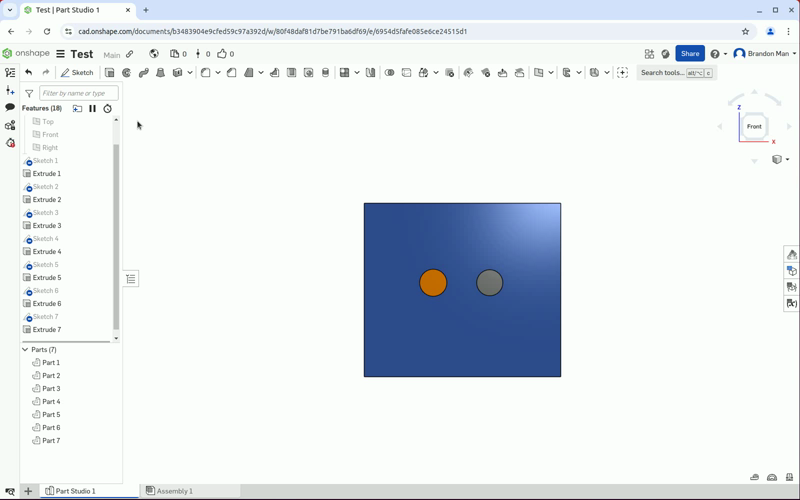
key(shift+h)
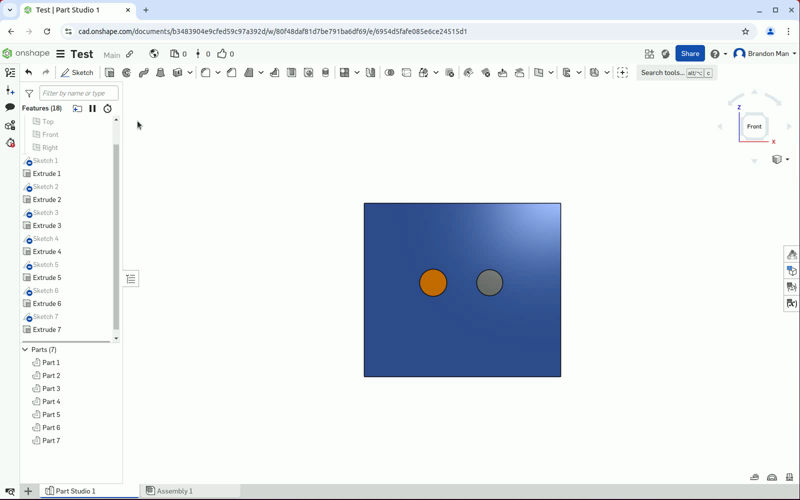
key(shift+7)
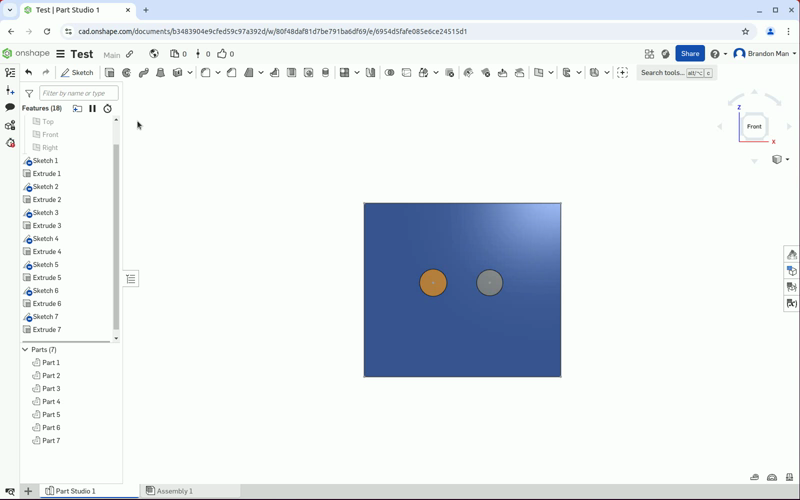
key(left, 2)
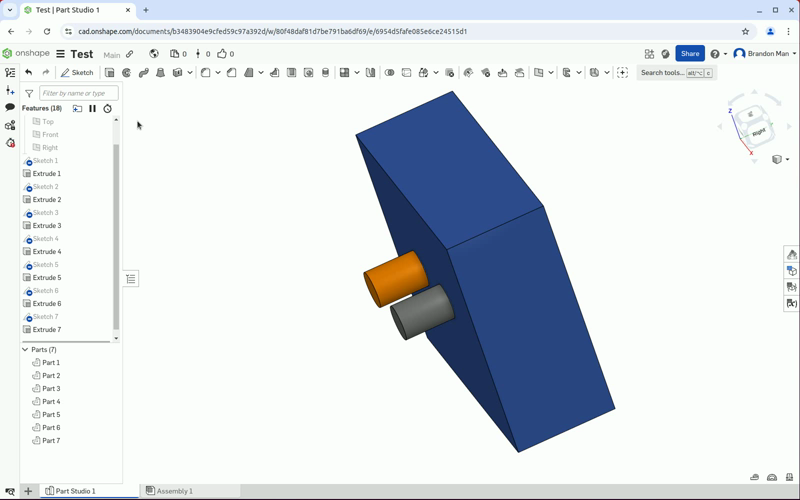
key(down, 2)
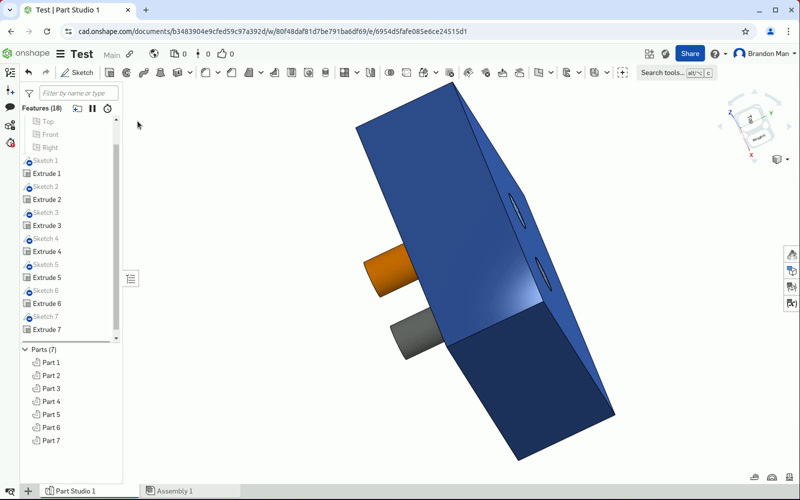
key(up, 2)
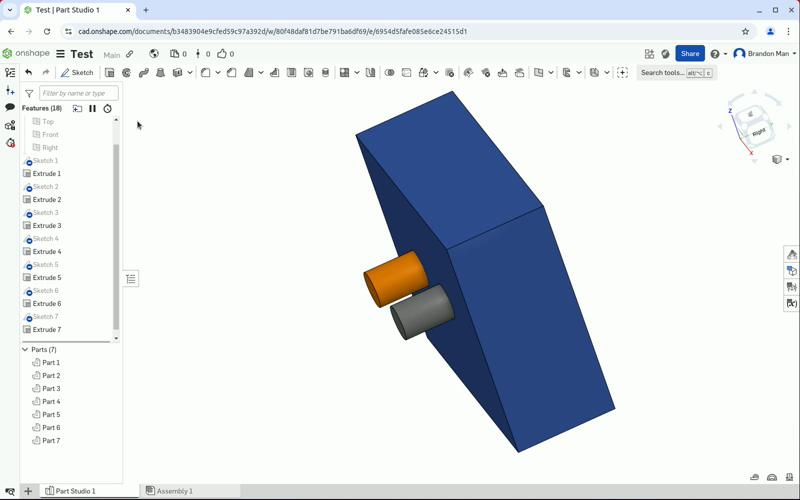
key(right, 2)
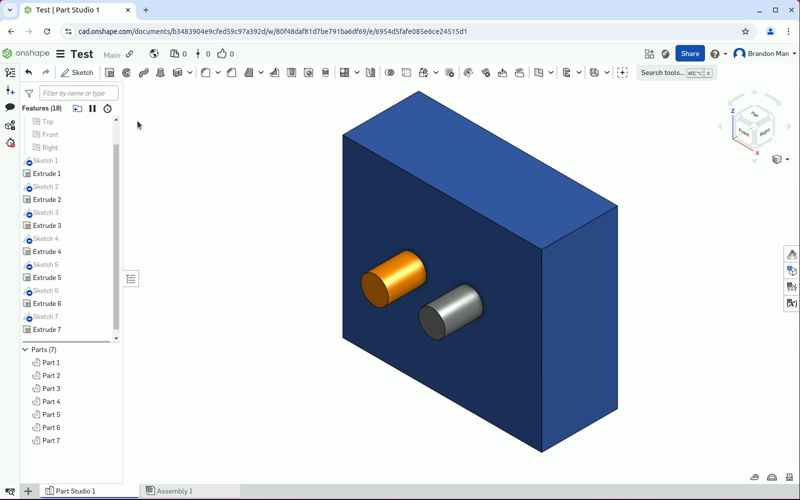
mouse_move(69, 163)
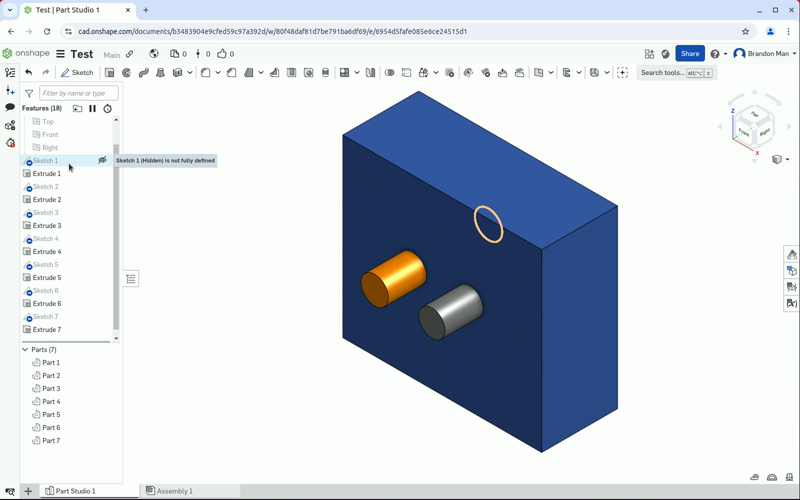
click(69, 163)